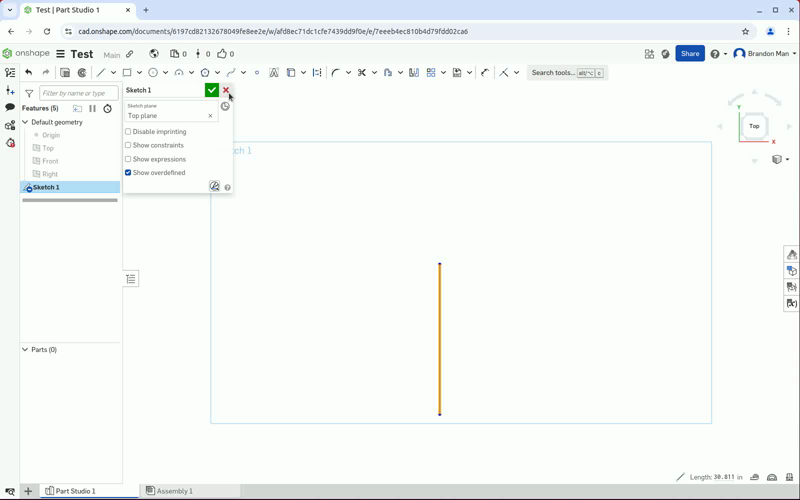
key(shift+h)
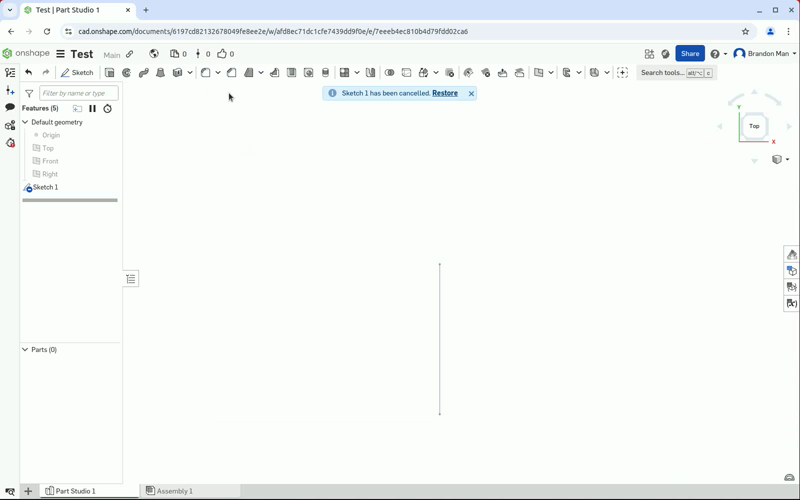
key(shift+s)
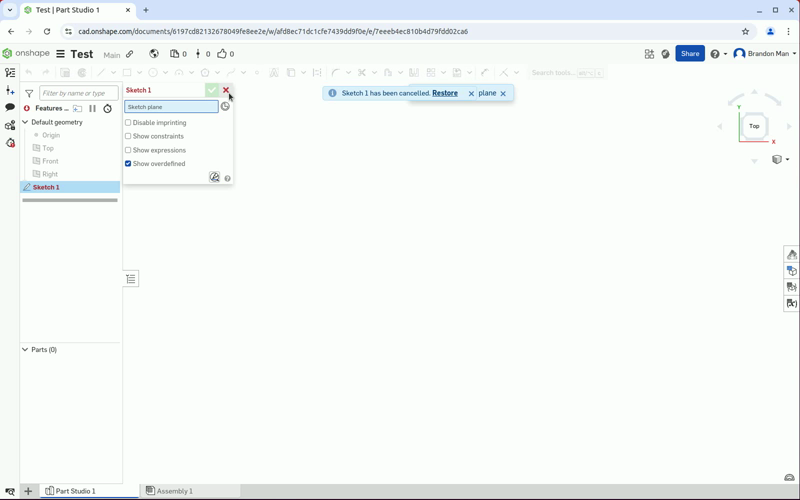
mouse_move(73, 150)
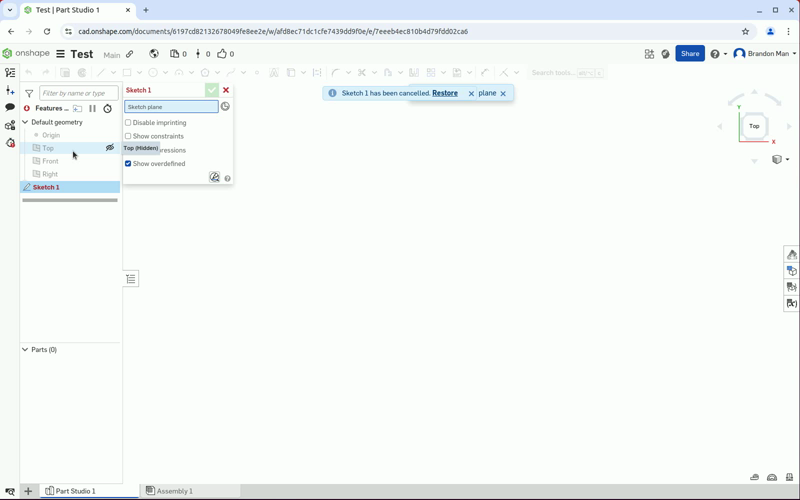
click(73, 150)
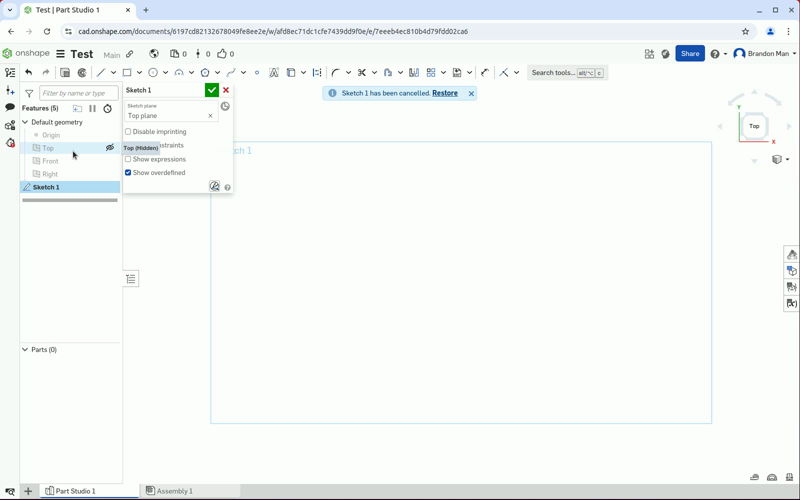
mouse_move(73, 352)
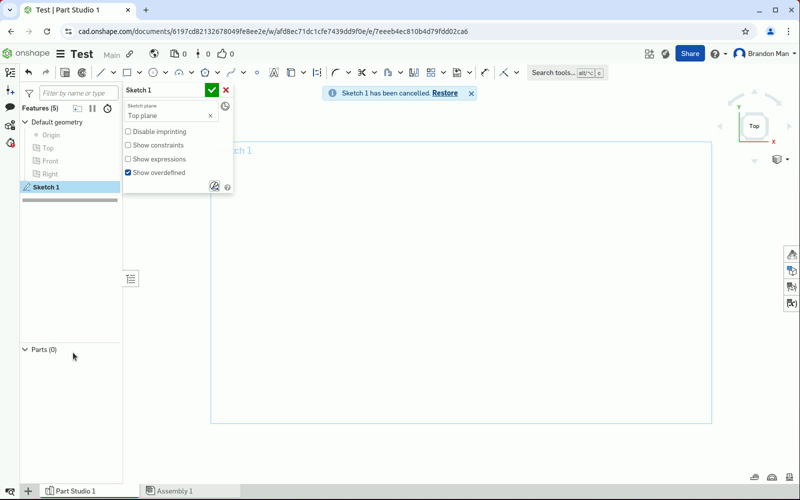
key(y)
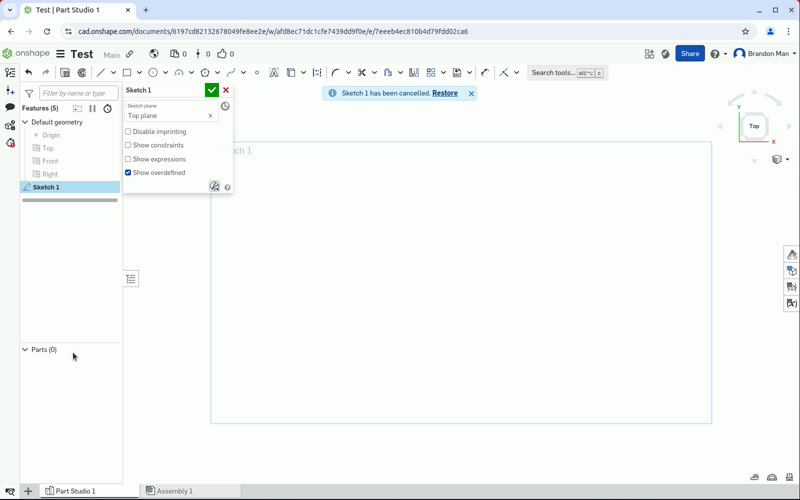
key(l)
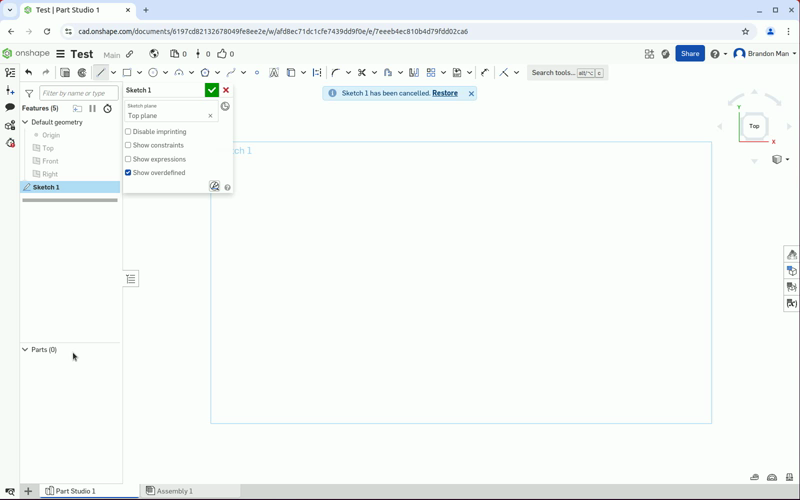
key_down(shift)
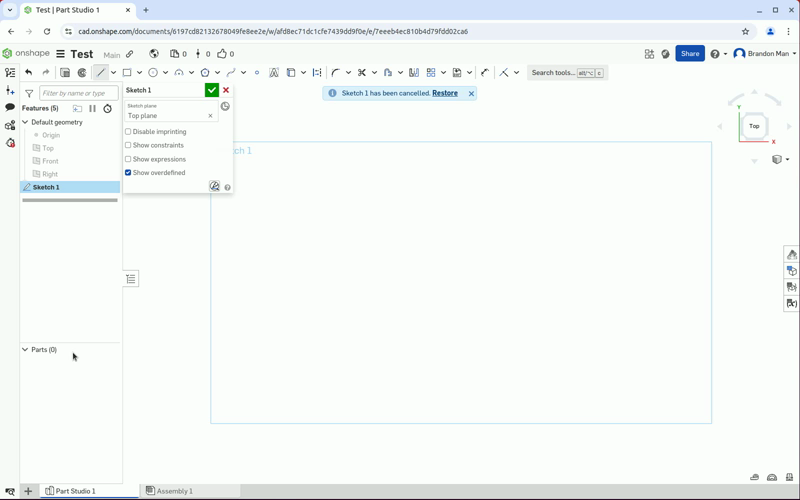
mouse_move(460, 282)
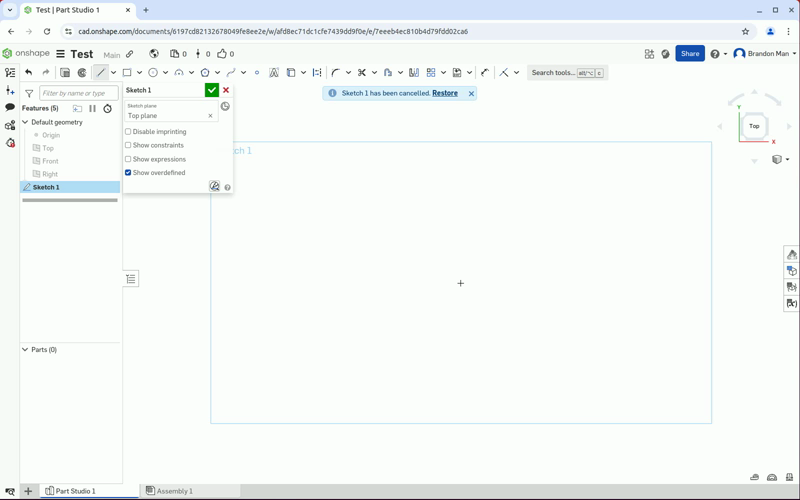
click(460, 282)
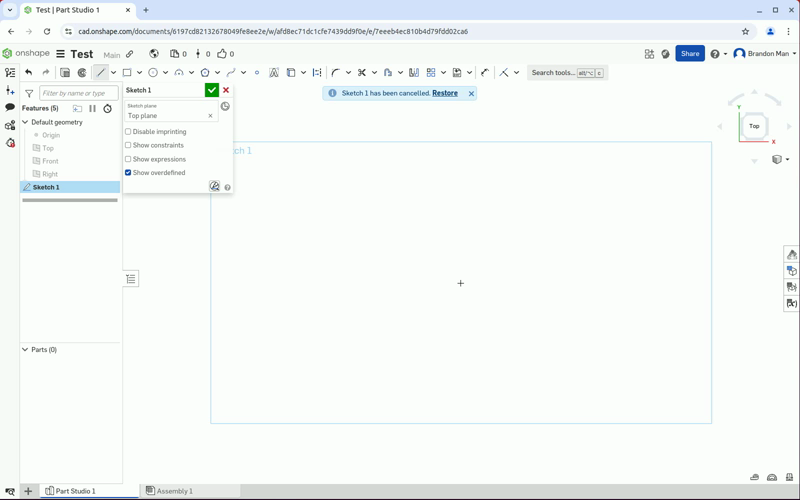
key_up(shift)
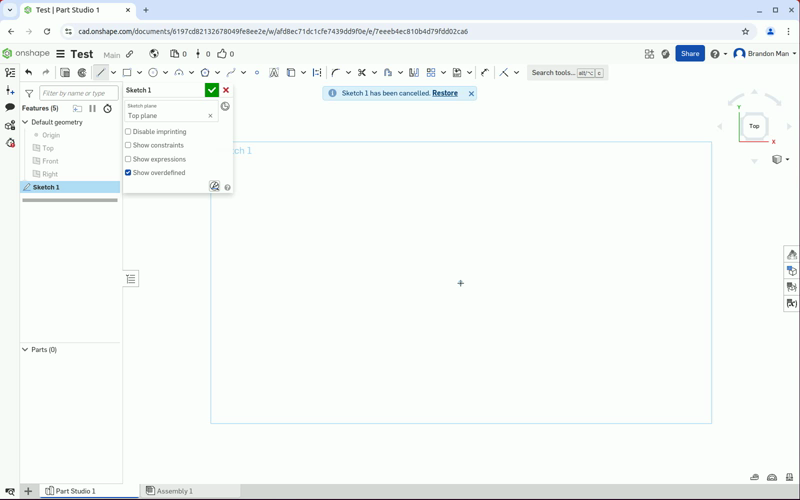
key_down(shift)
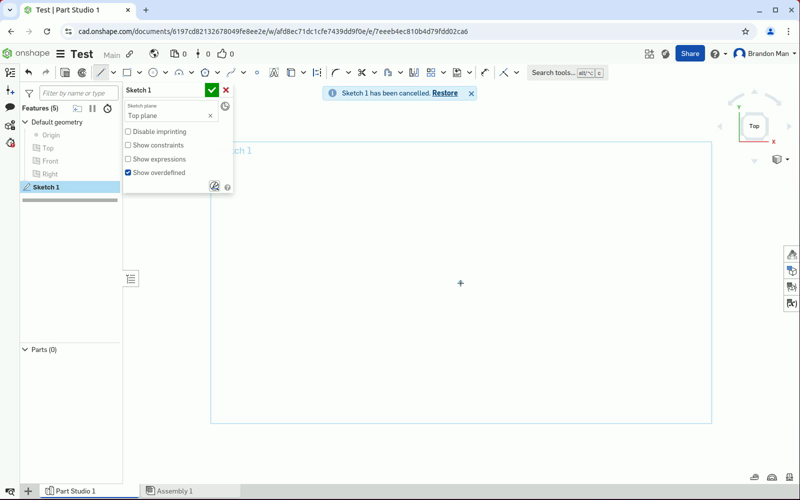
mouse_move(573, 282)
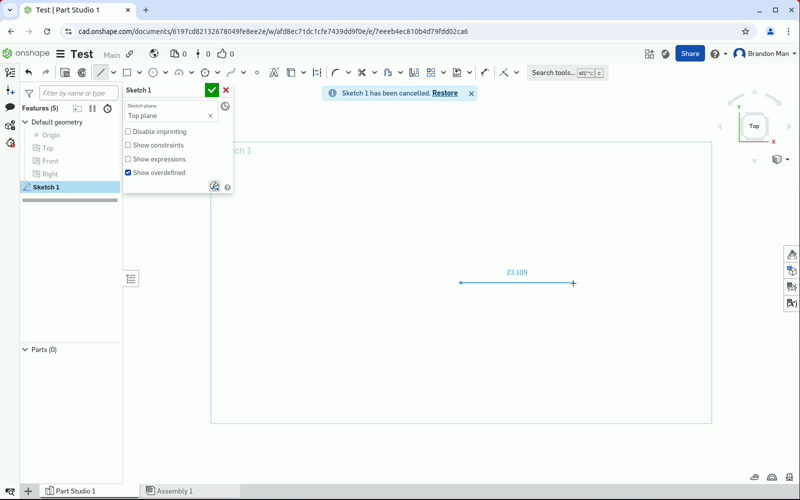
click(573, 282)
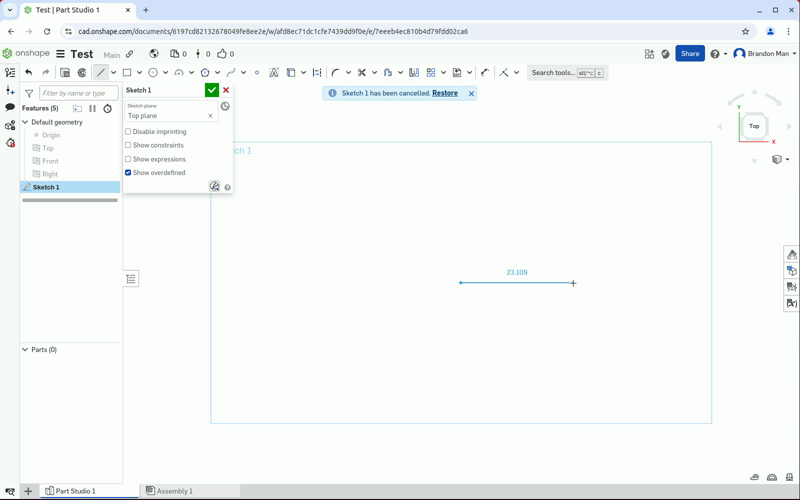
key_up(shift)
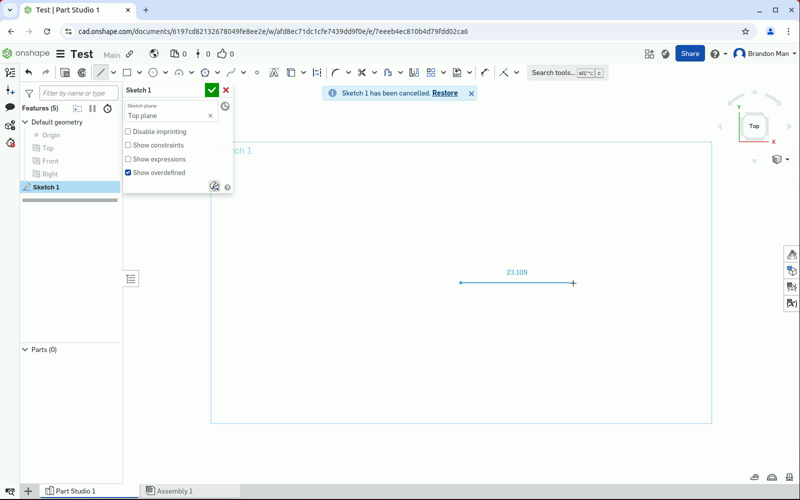
key_down(shift)
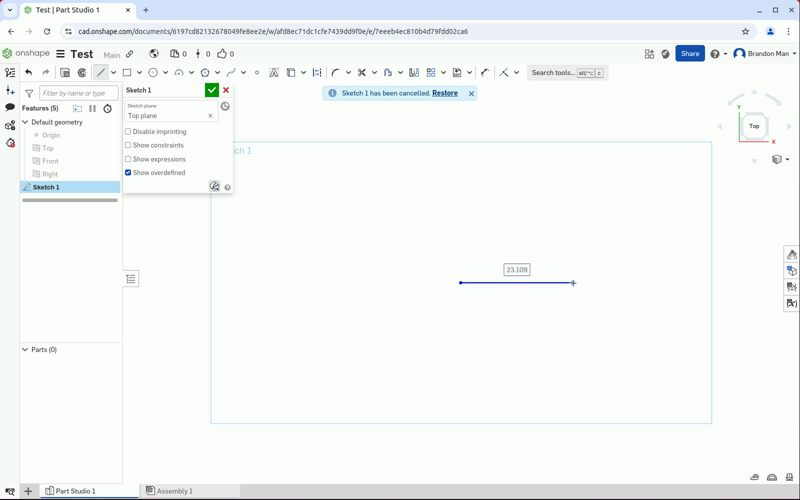
mouse_move(589, 282)
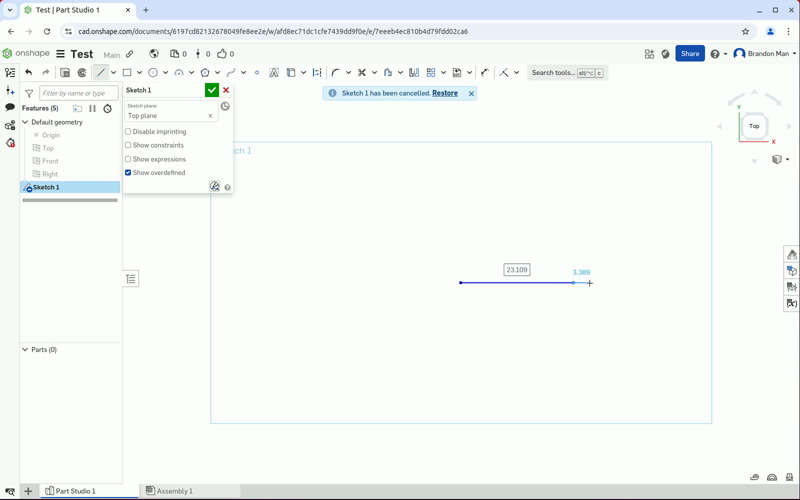
mouse_move(573, 226)
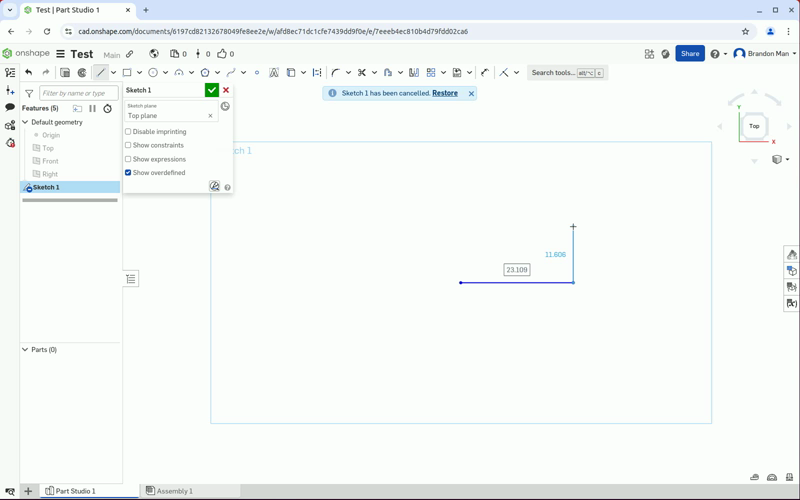
click(573, 226)
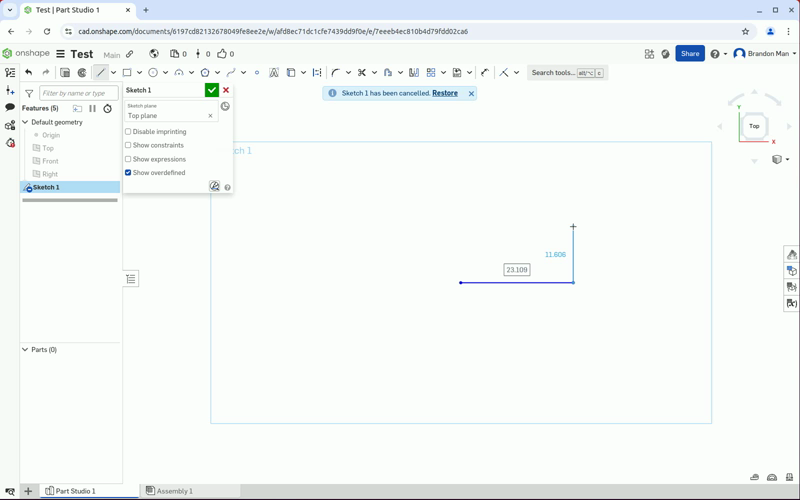
key_up(shift)
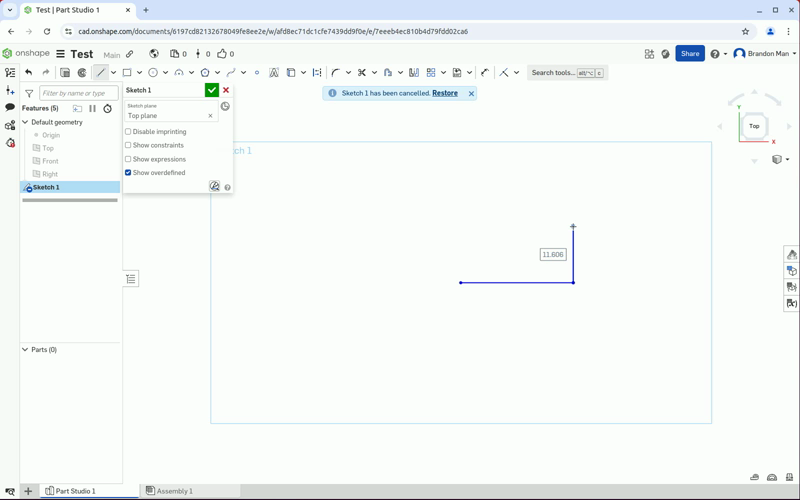
key_down(shift)
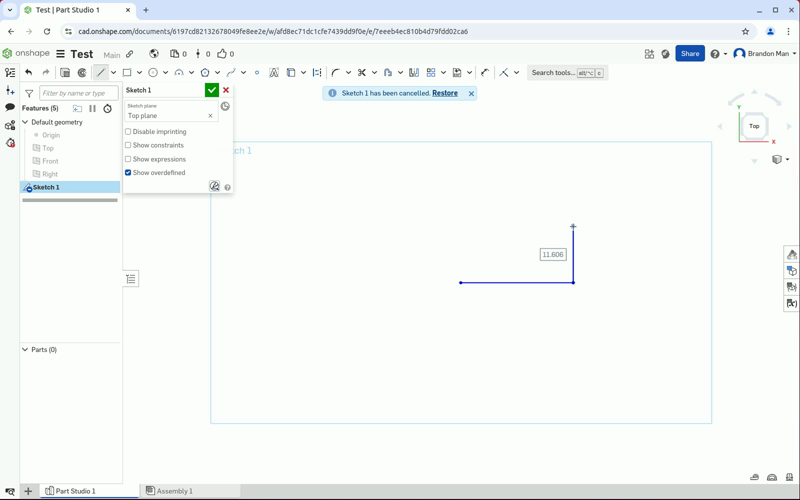
mouse_move(460, 226)
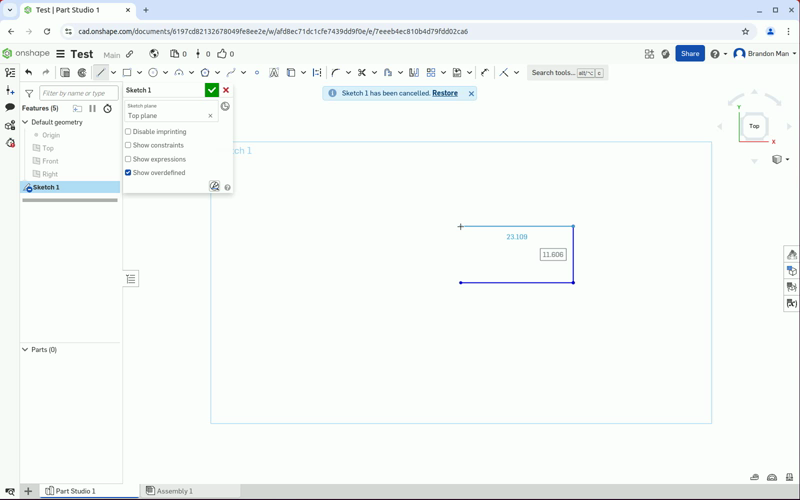
click(460, 226)
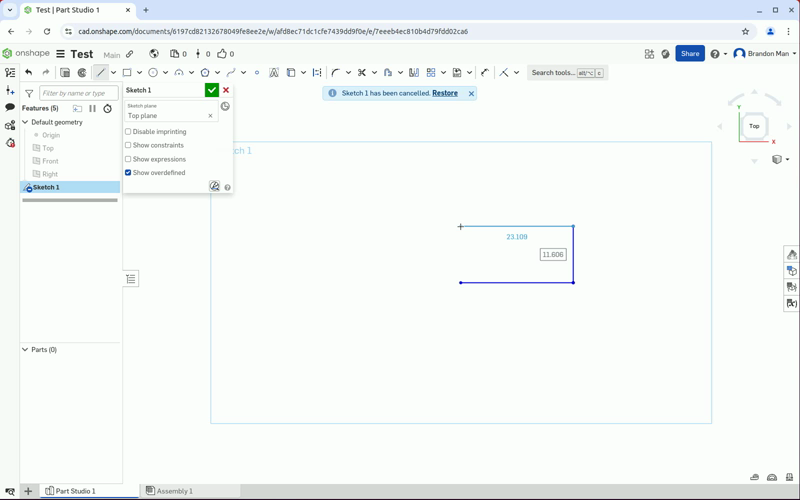
key_up(shift)
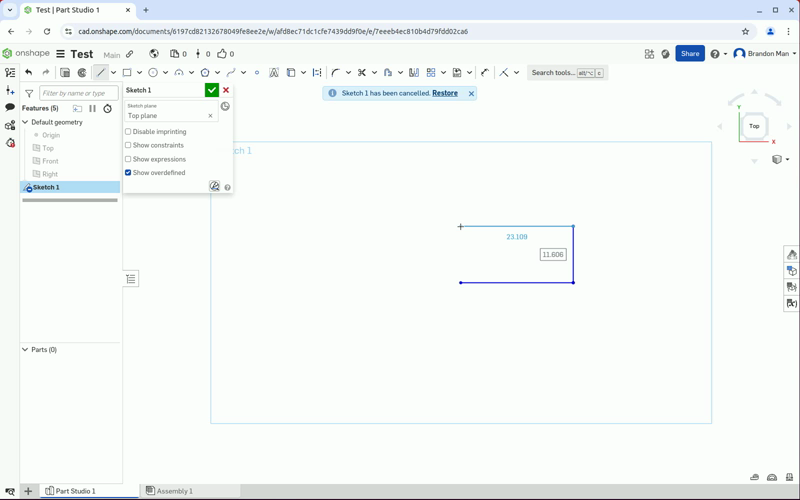
mouse_move(490, 226)
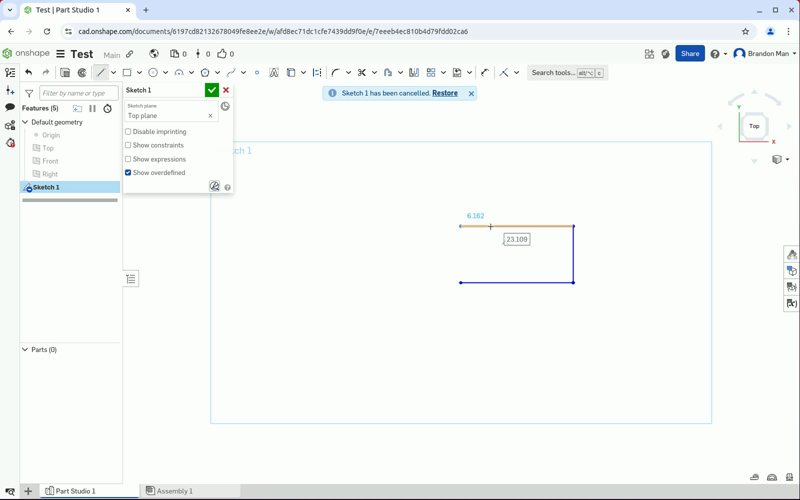
key_down(shift)
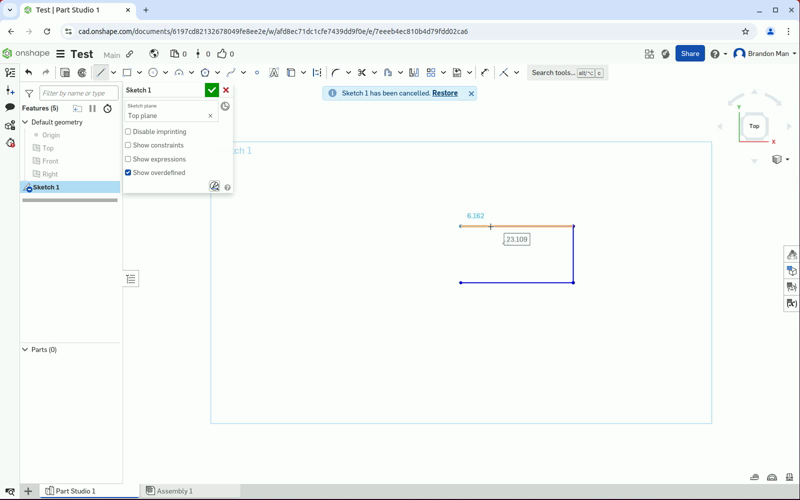
mouse_move(460, 282)
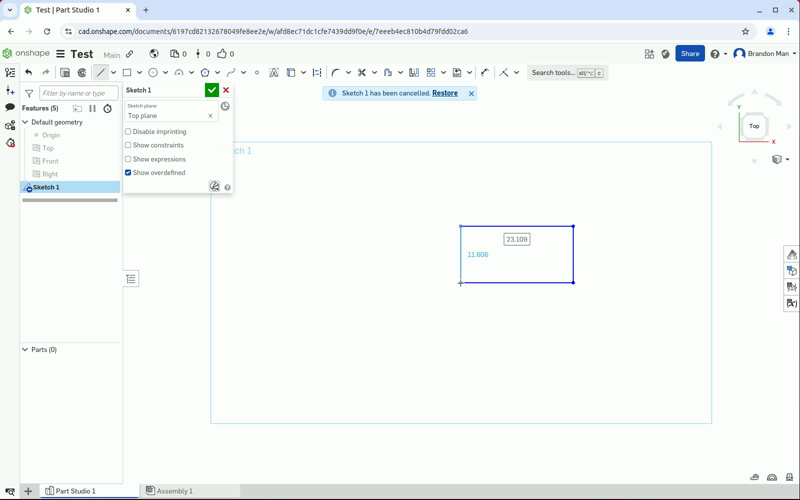
key_up(shift)
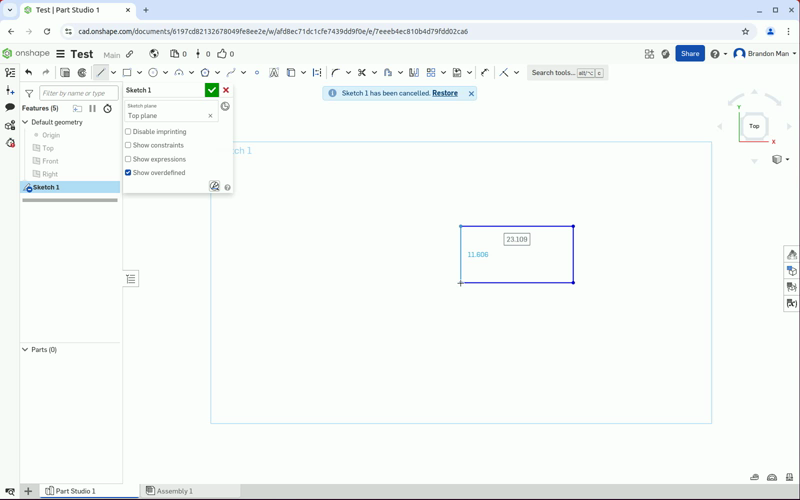
click(460, 282)
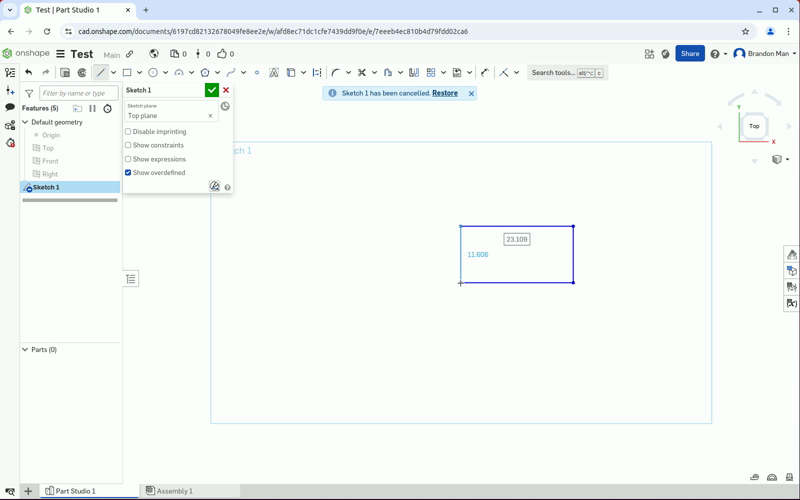
key(esc)
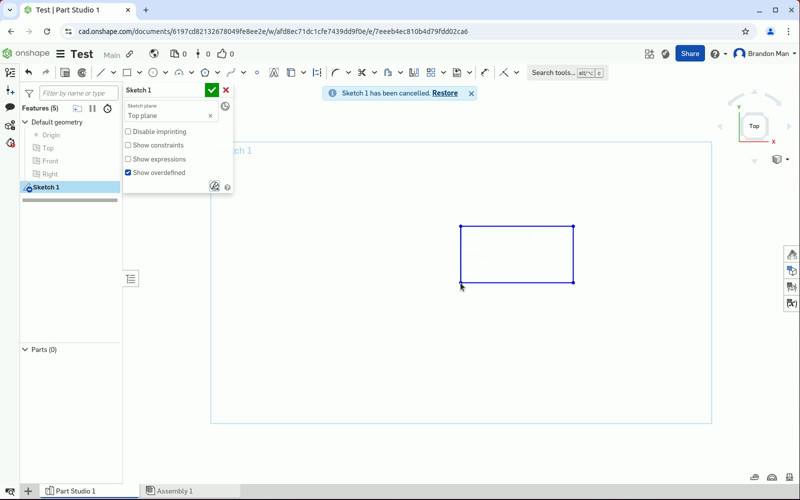
mouse_move(554, 277)
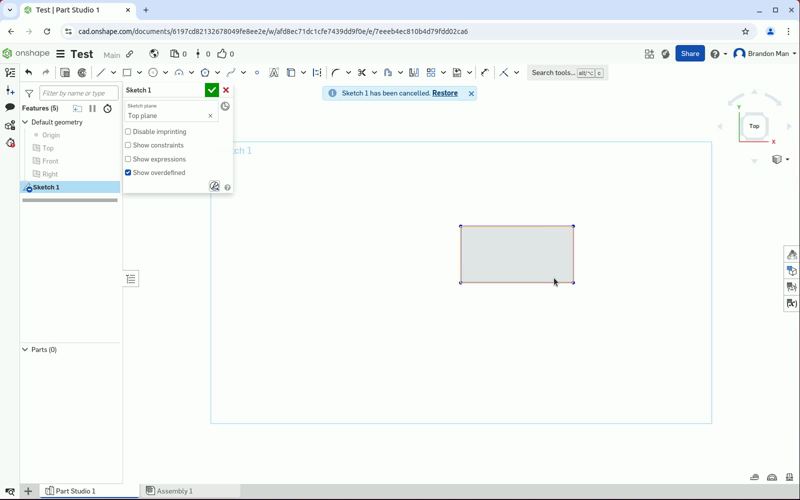
click(554, 277)
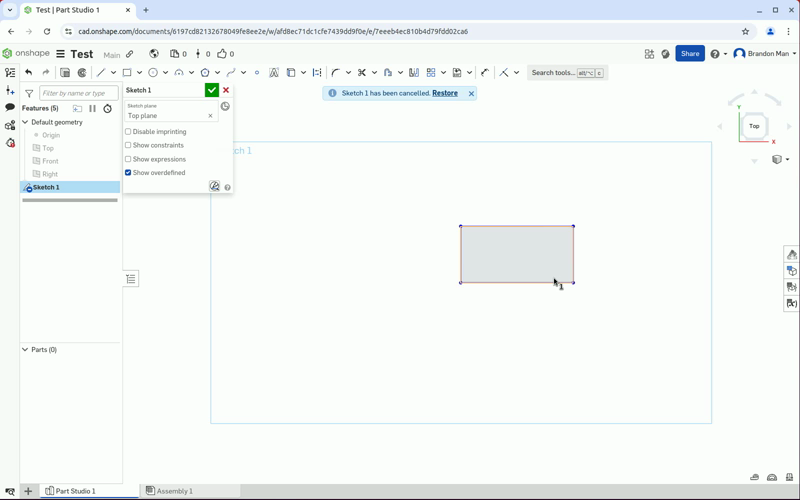
mouse_move(73, 352)
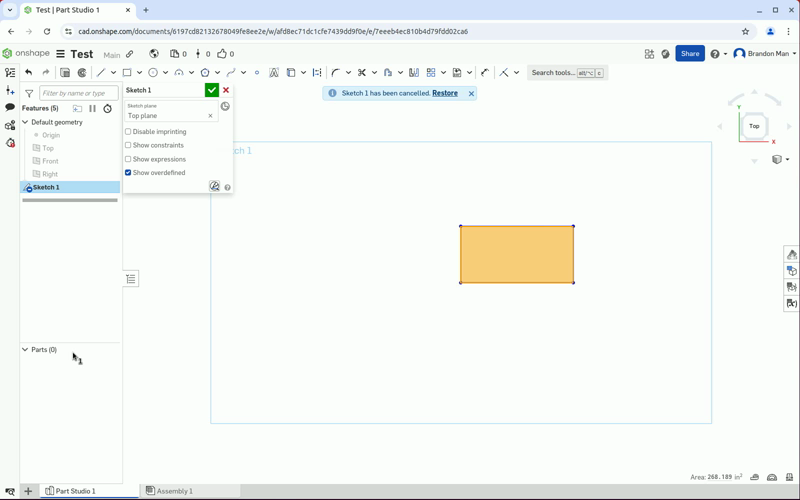
key(shift+y)
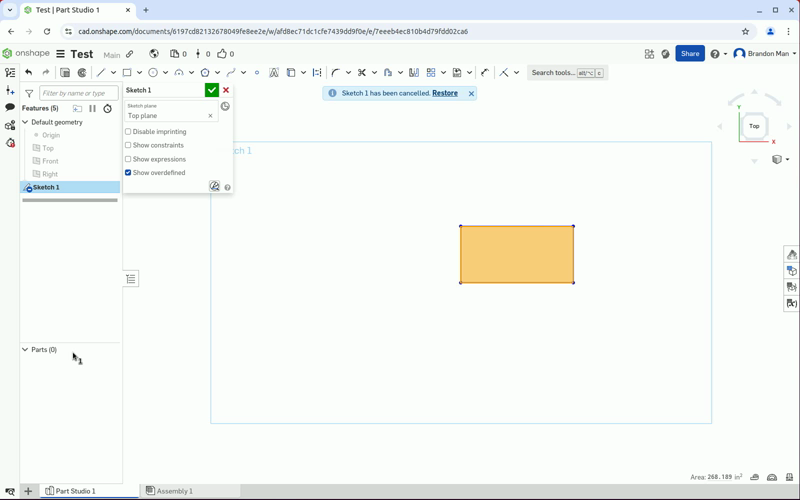
key(shift+e)
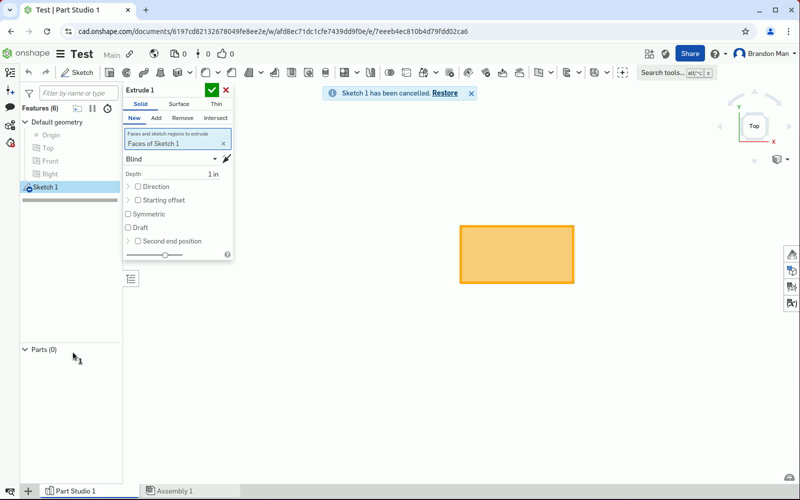
mouse_move(143, 106)
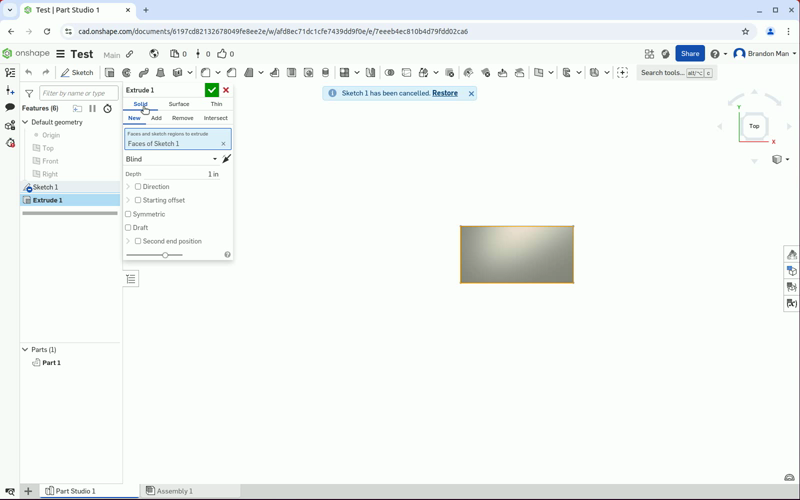
click(143, 106)
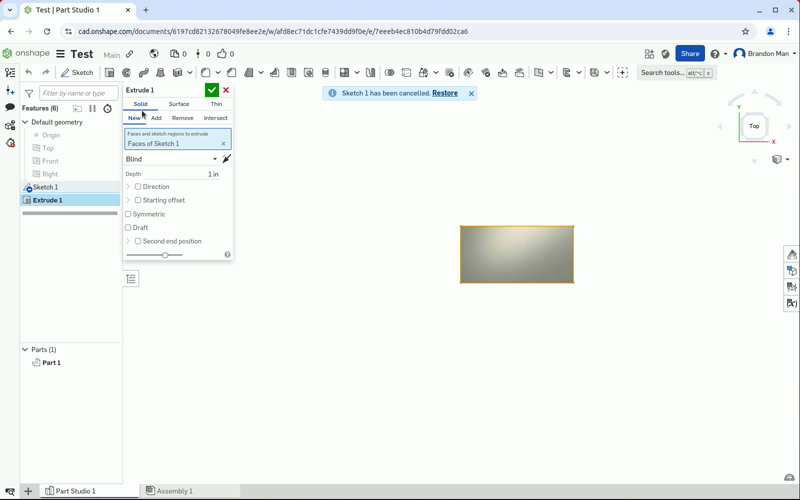
mouse_move(137, 120)
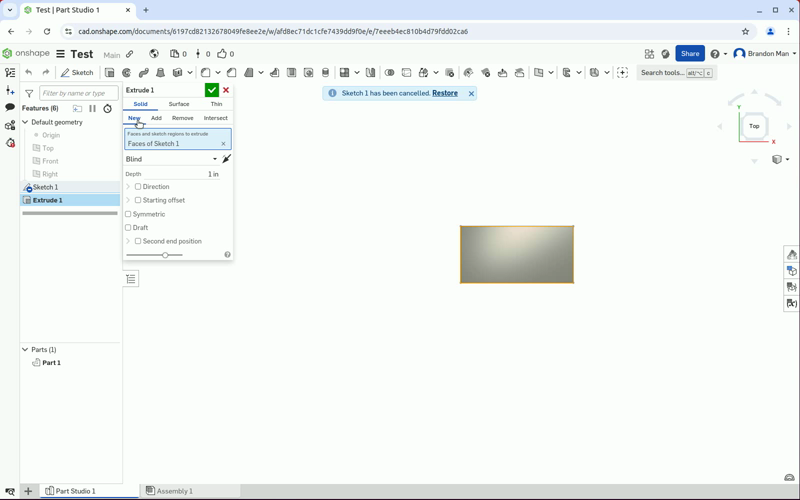
click(137, 120)
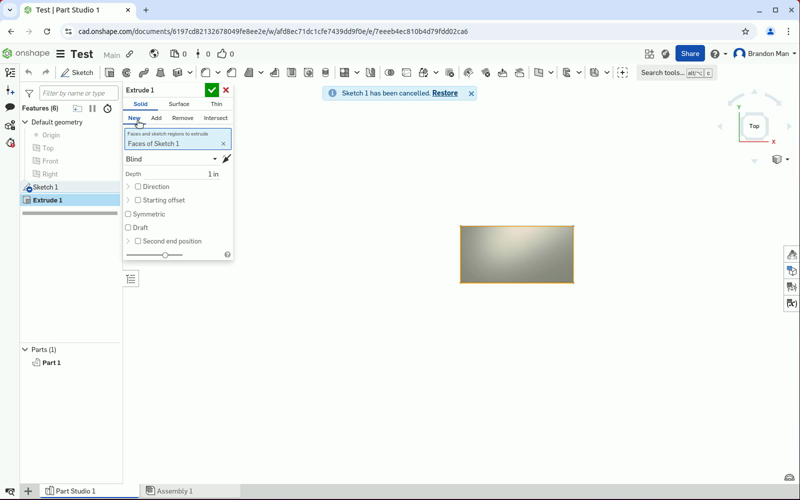
key(tab, 4)
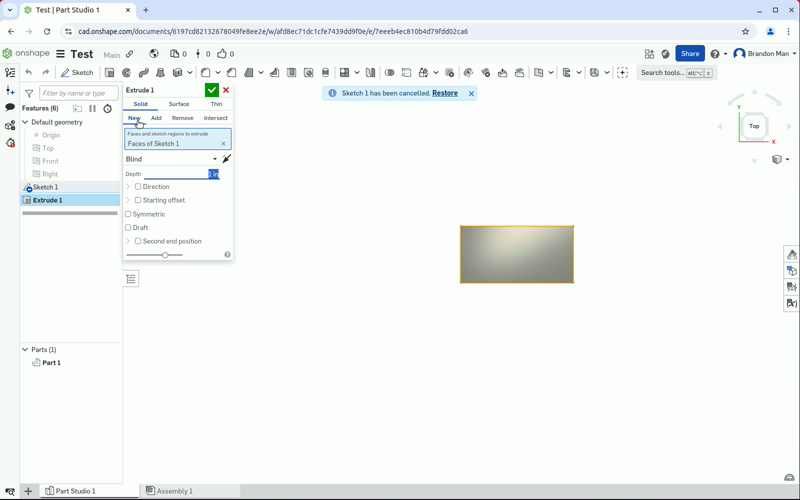
text(7.703)
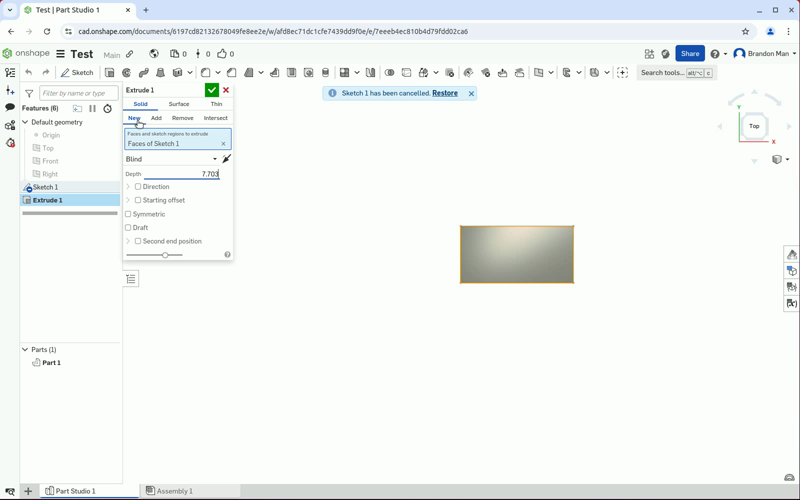
key(enter)
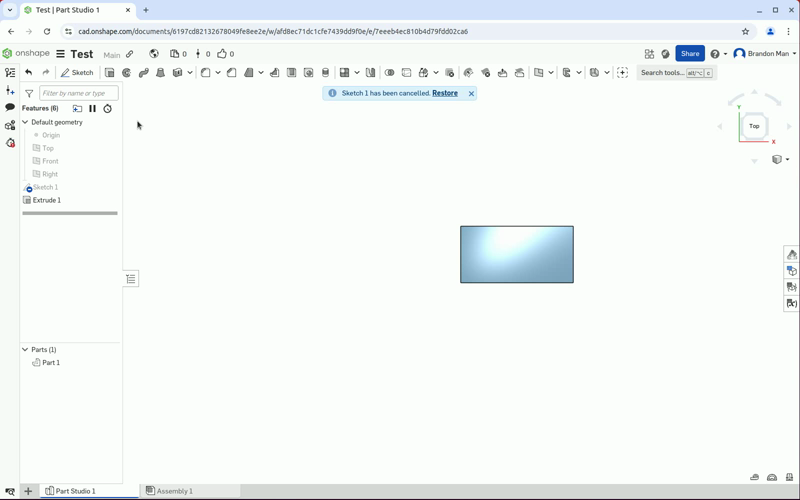
key(shift+h)
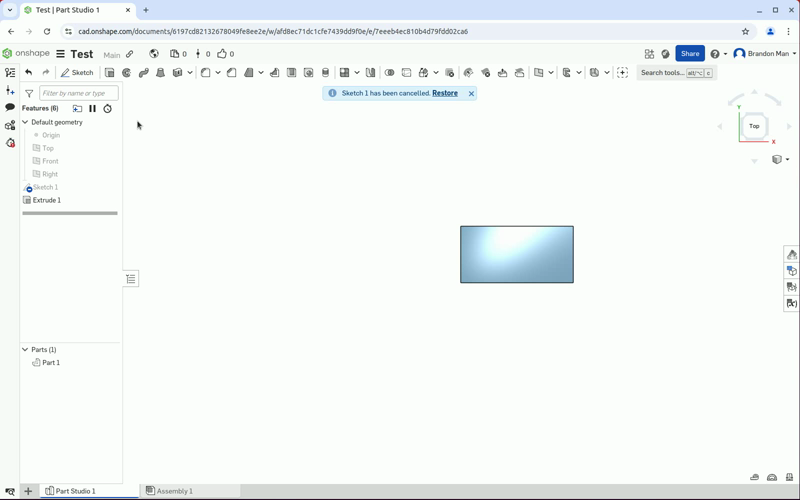
key(shift+h)
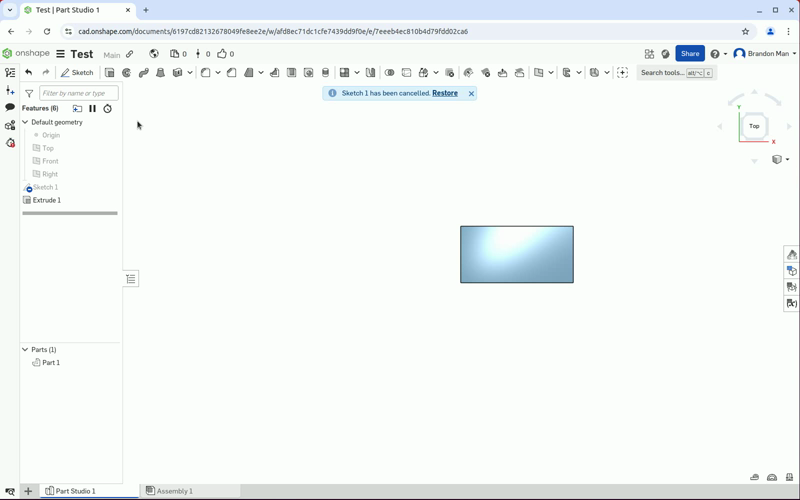
mouse_move(73, 189)
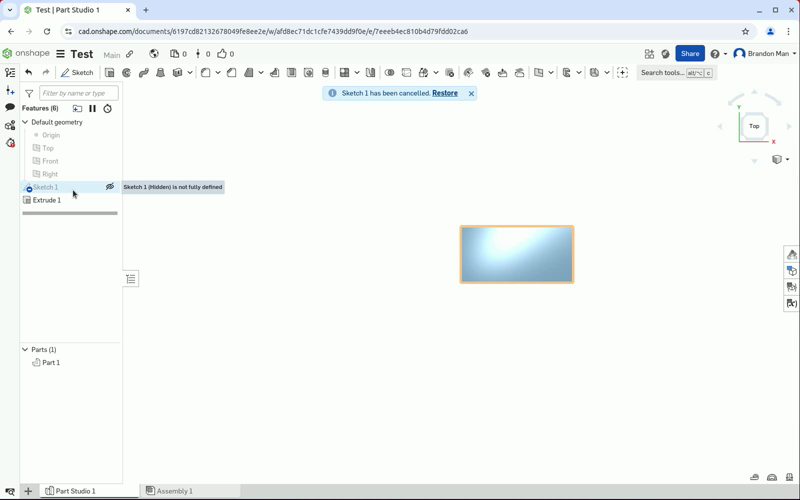
click(73, 189)
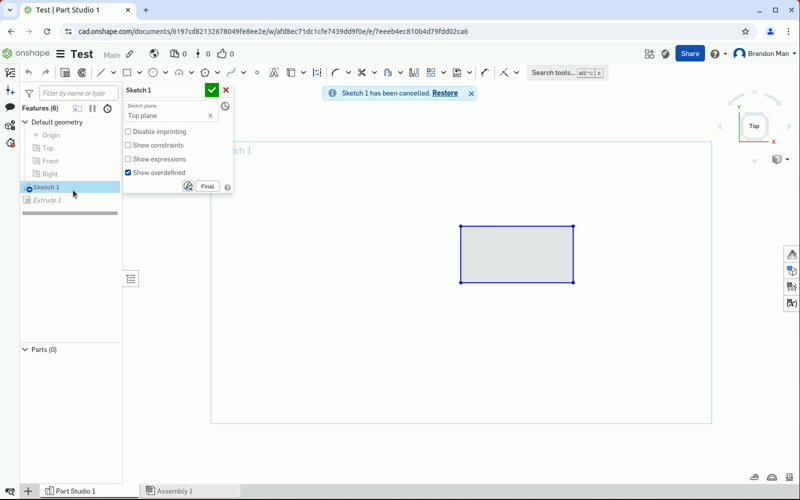
mouse_move(229, 92)
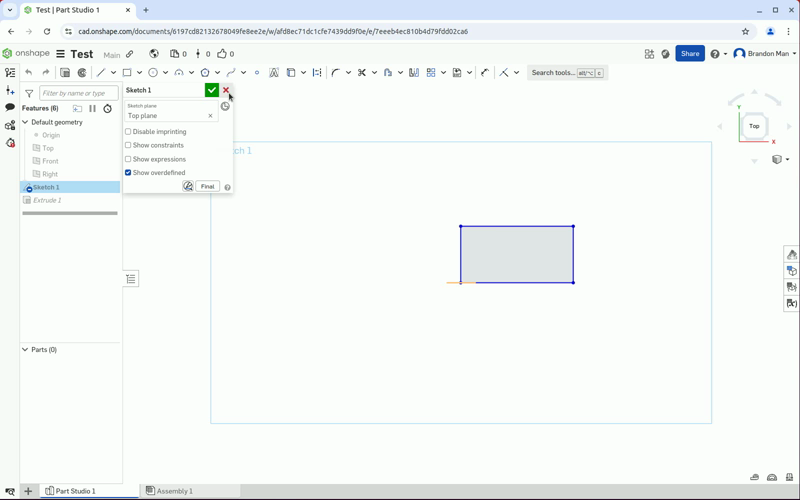
click(229, 92)
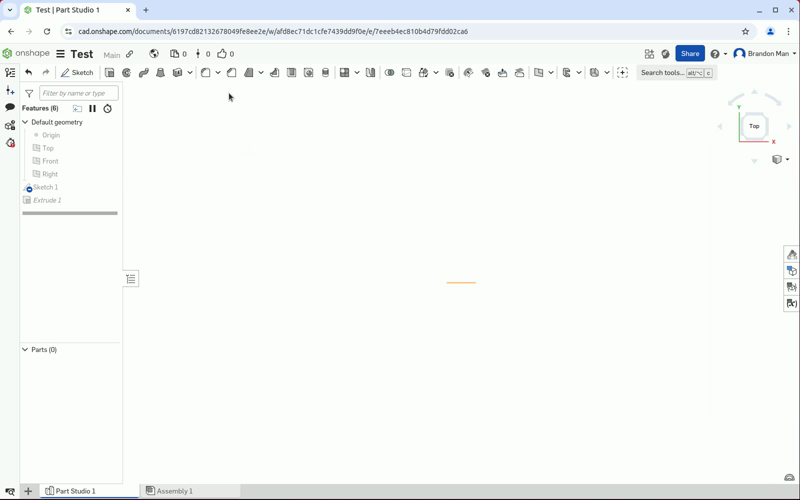
mouse_move(73, 352)
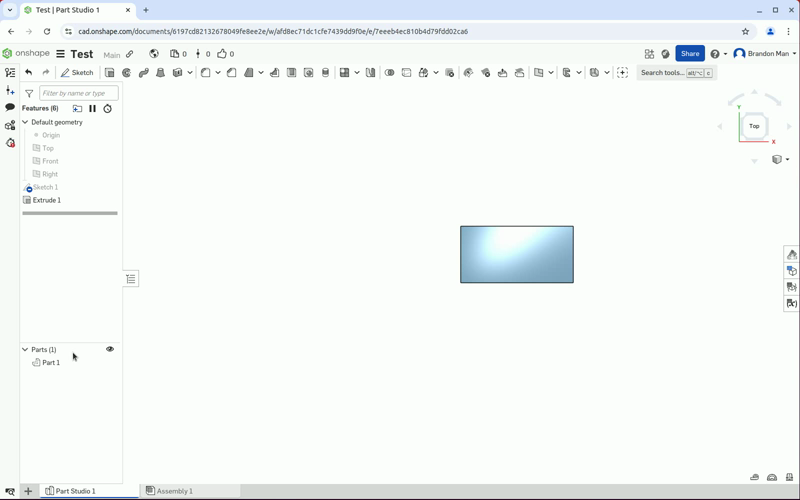
key(y)
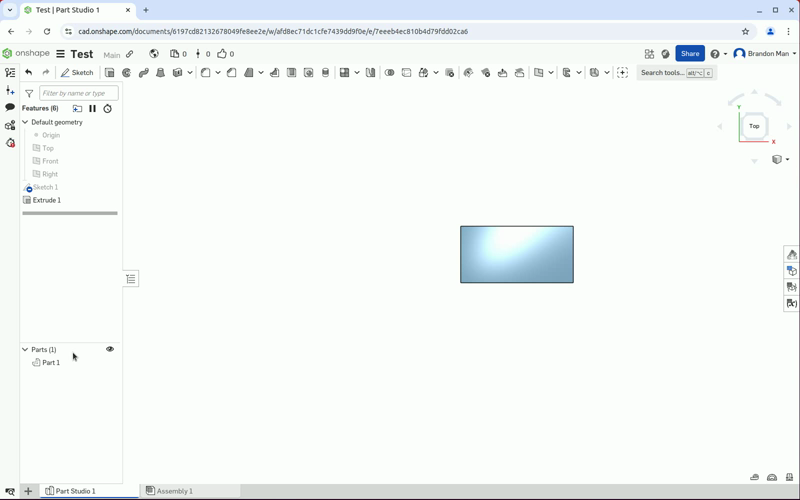
key(shift+p)
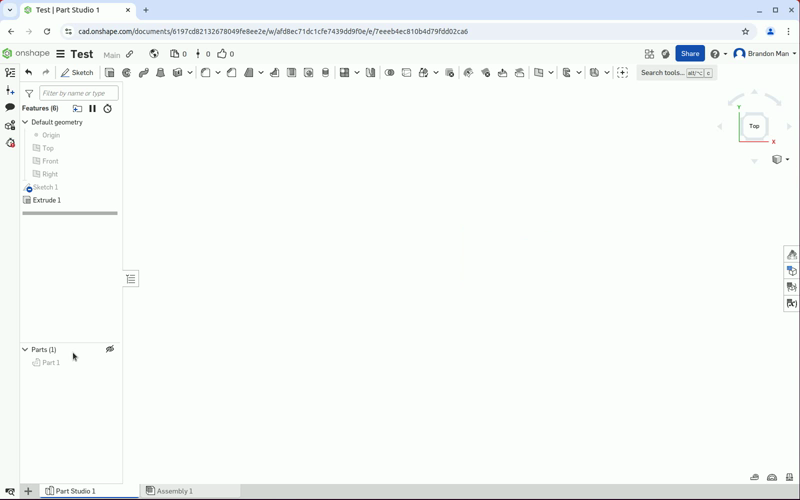
key(space)
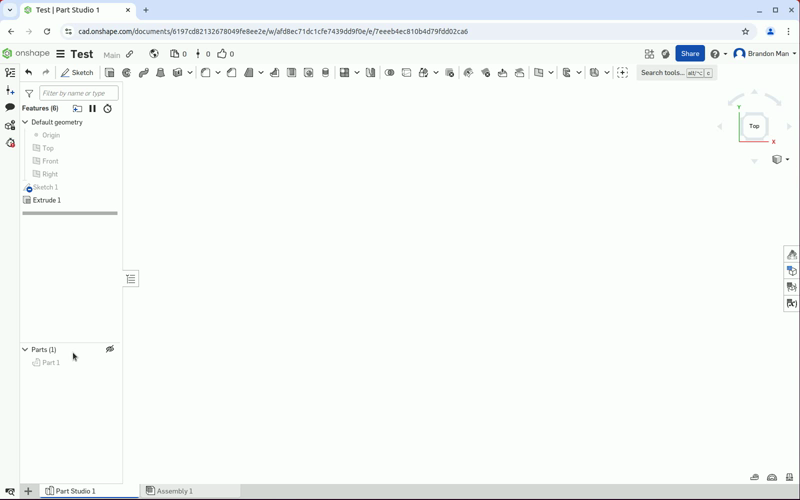
key_down(shift)
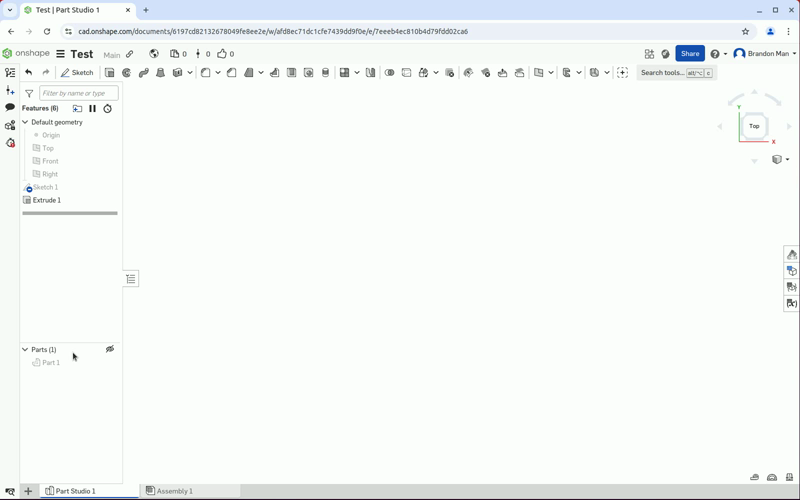
key(up)
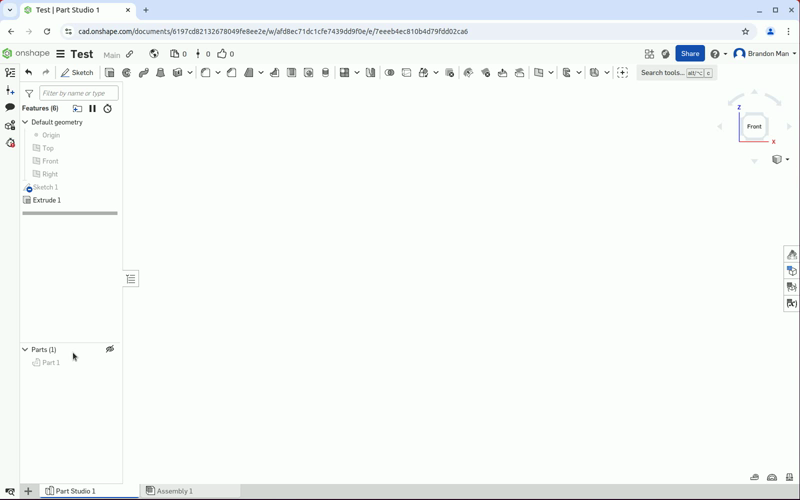
key_up(shift)
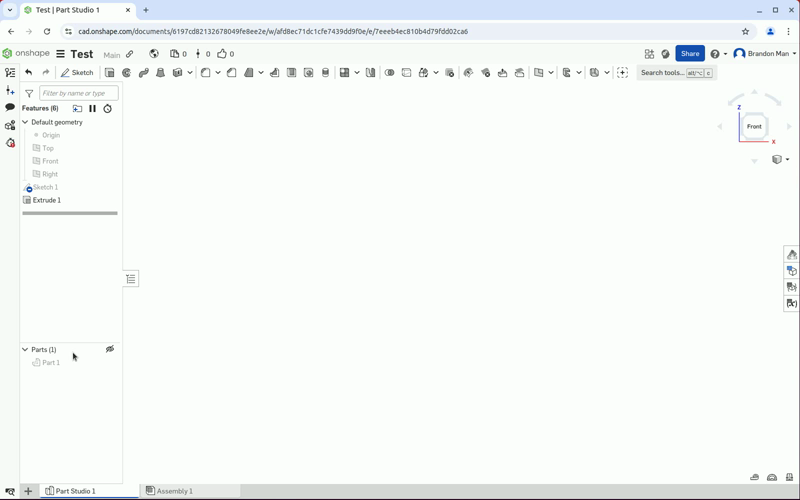
mouse_move(73, 352)
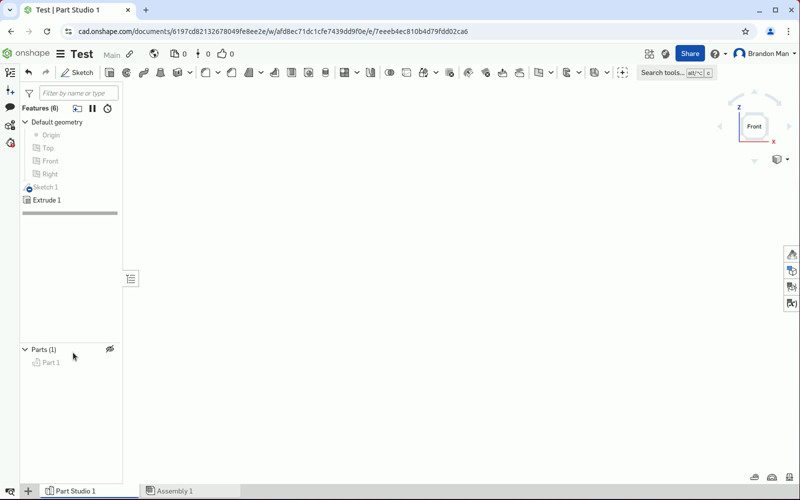
key(shift+y)
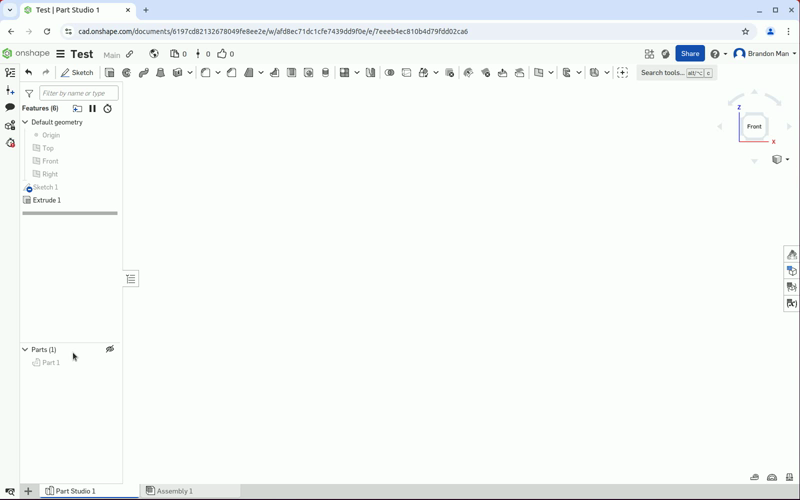
key(shift+s)
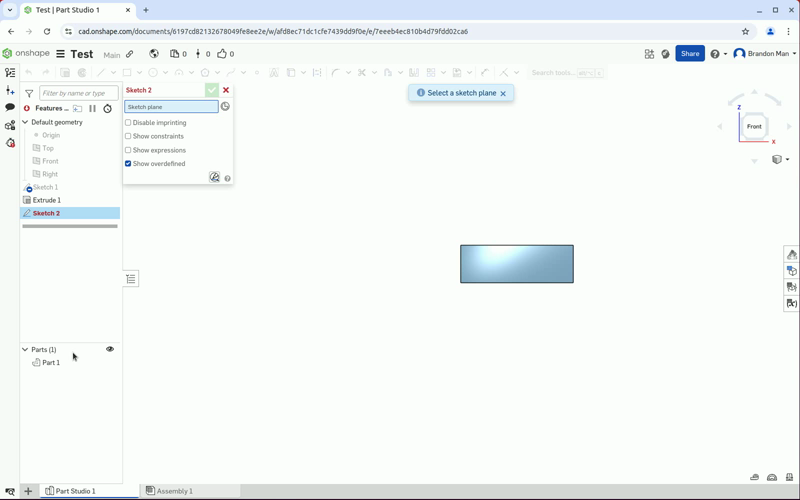
mouse_move(73, 163)
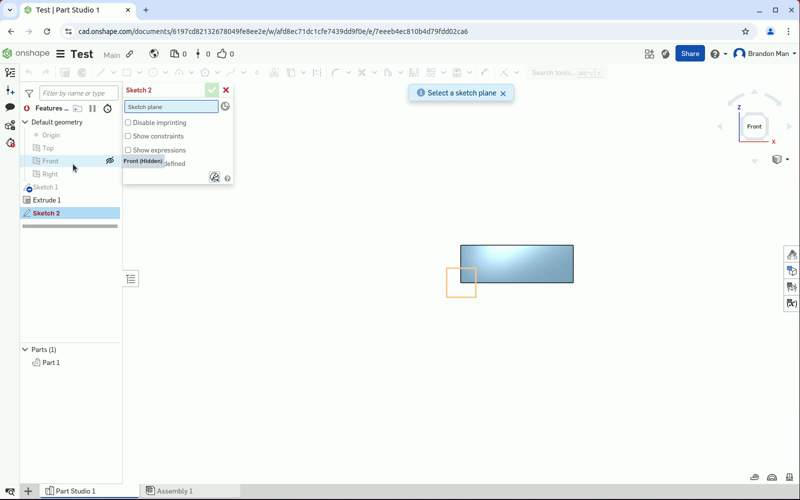
click(73, 163)
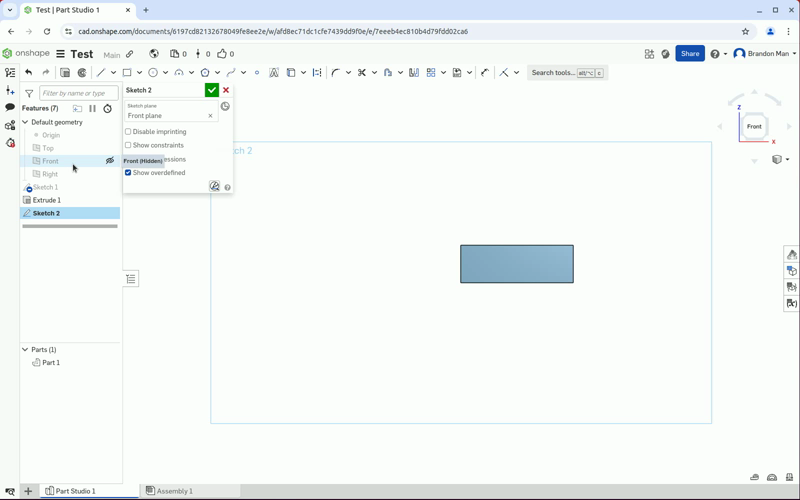
mouse_move(73, 352)
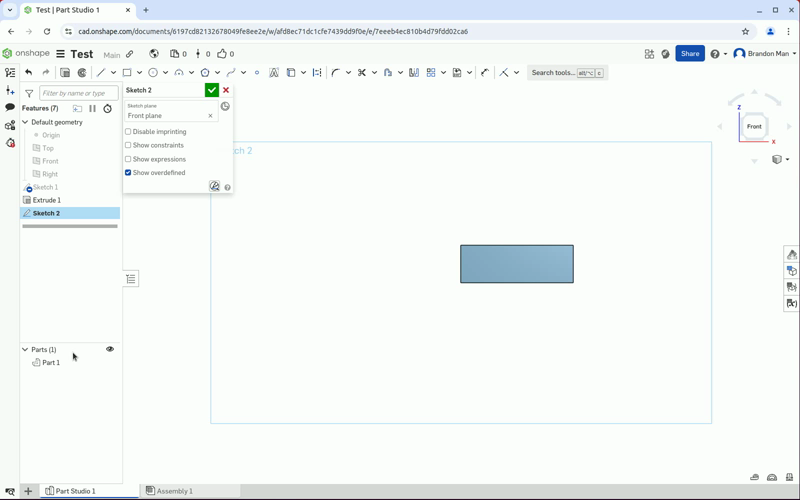
key(y)
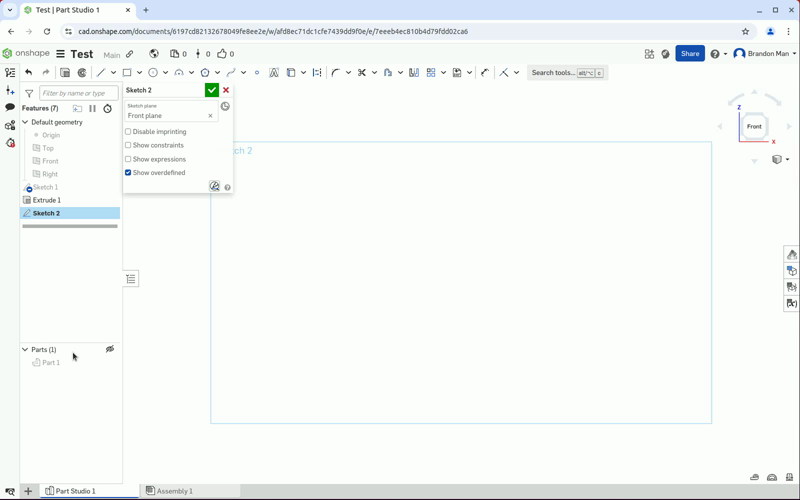
key(l)
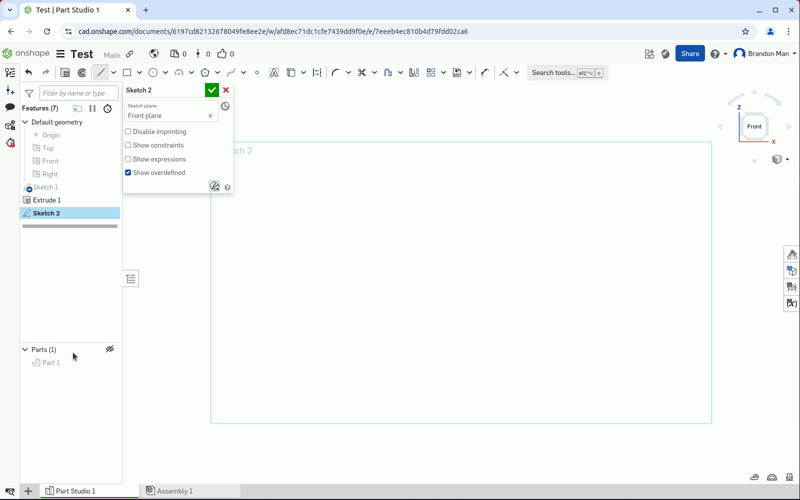
key_down(shift)
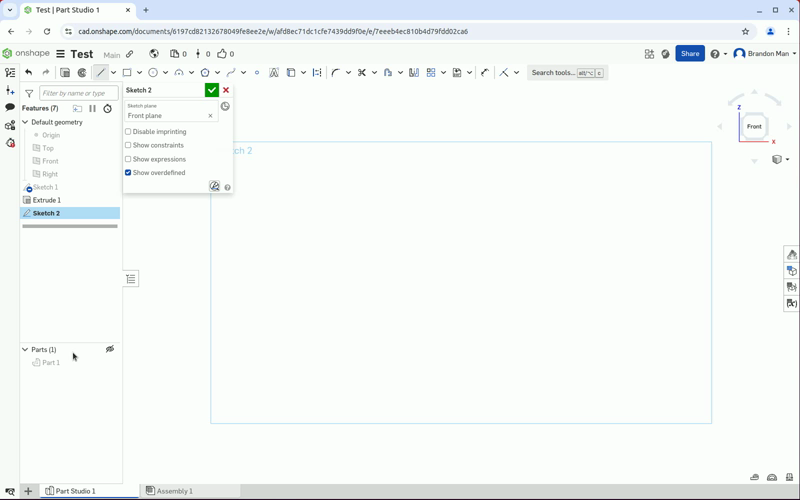
mouse_move(470, 264)
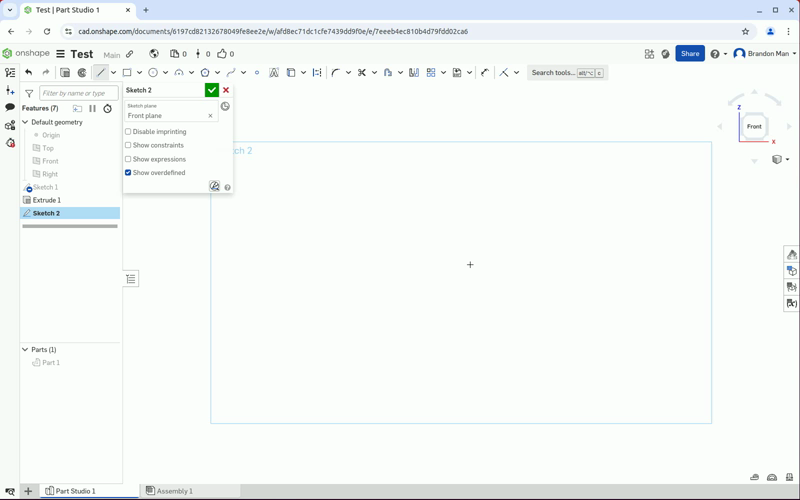
click(470, 264)
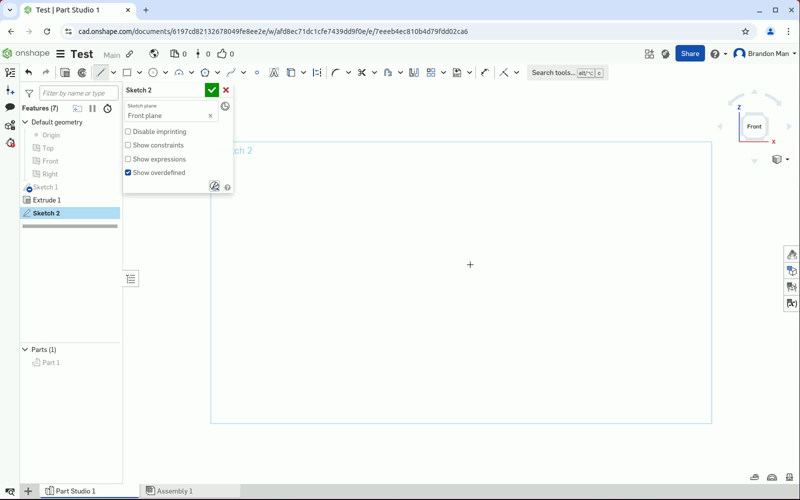
key_up(shift)
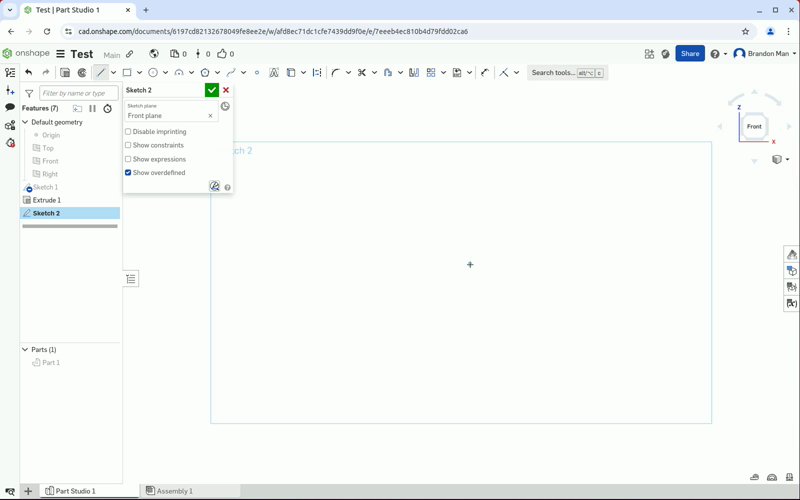
key_down(shift)
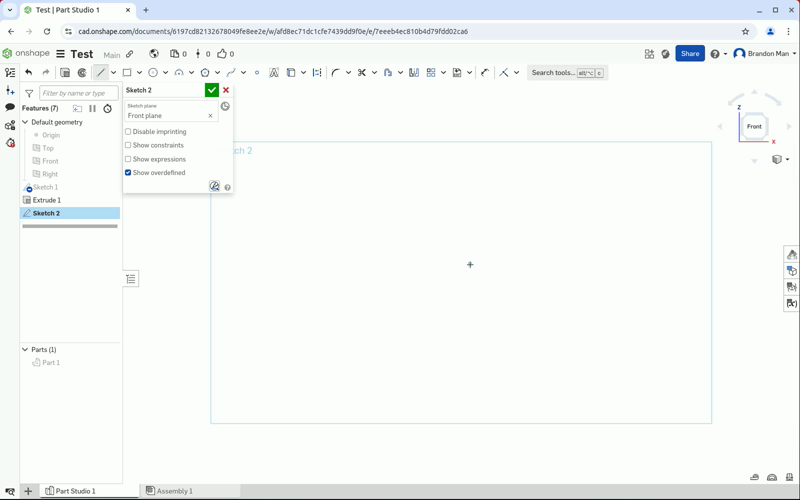
mouse_move(500, 264)
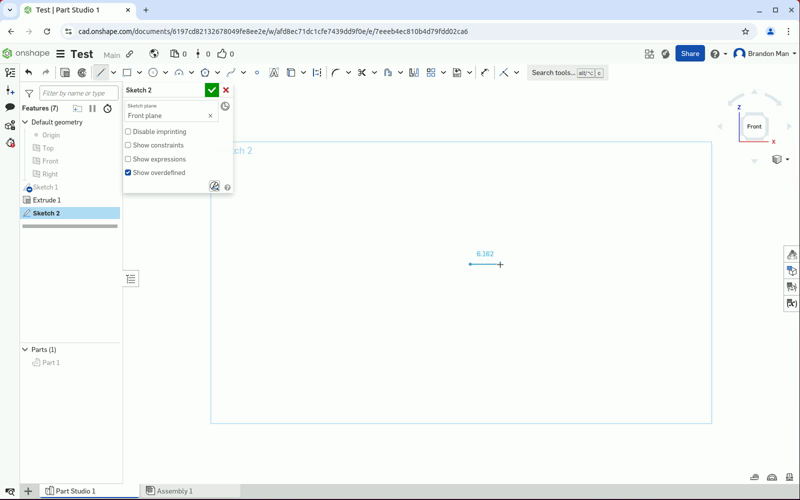
mouse_move(508, 264)
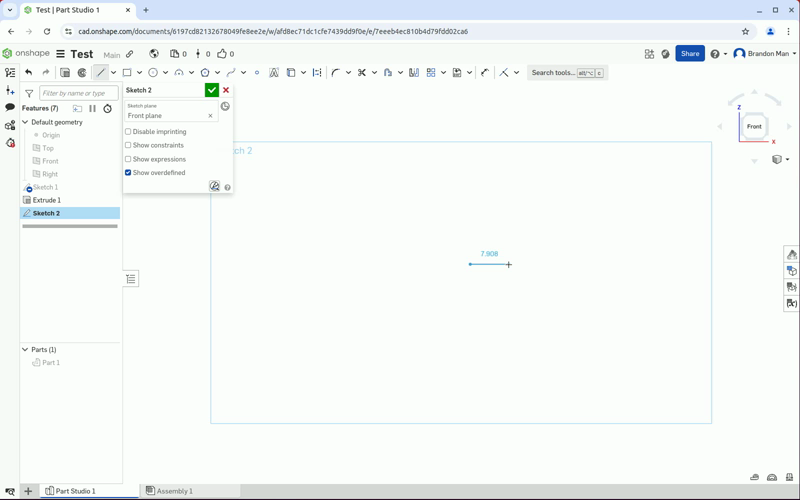
click(508, 264)
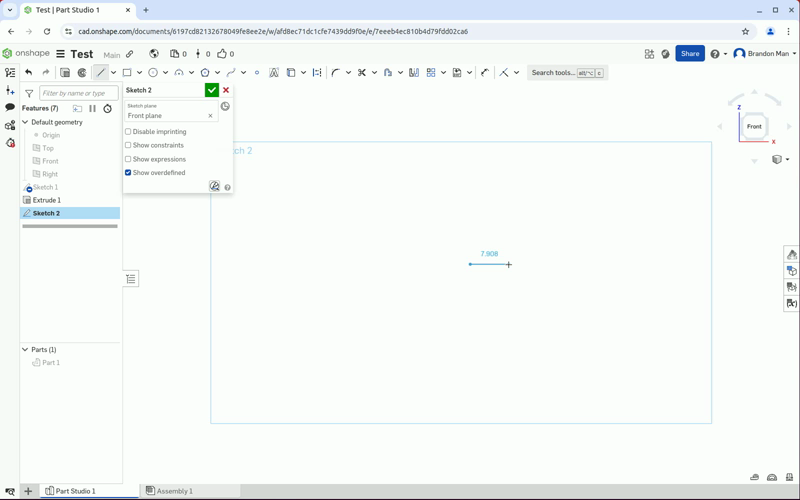
key_up(shift)
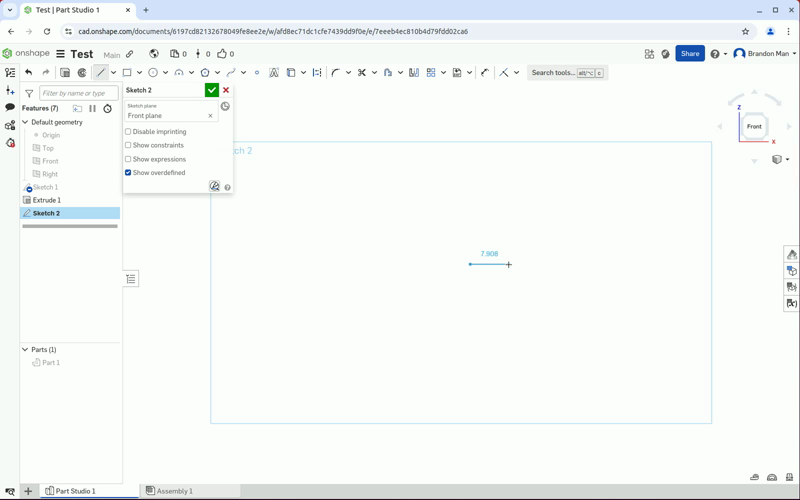
key_down(shift)
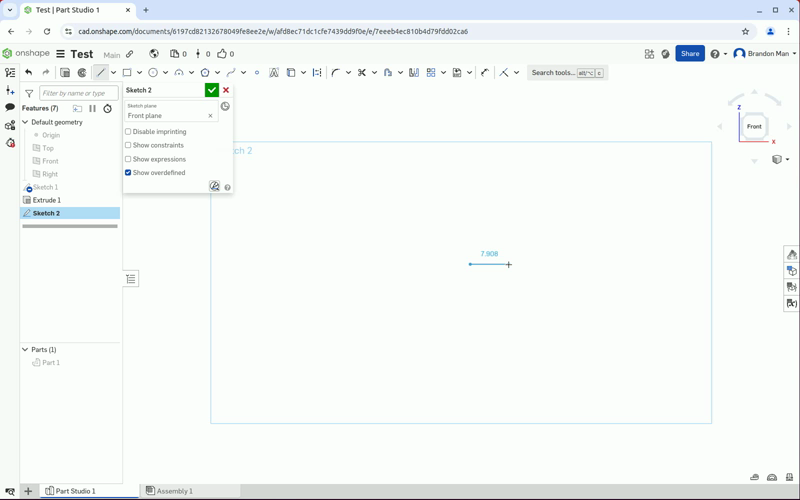
mouse_move(538, 264)
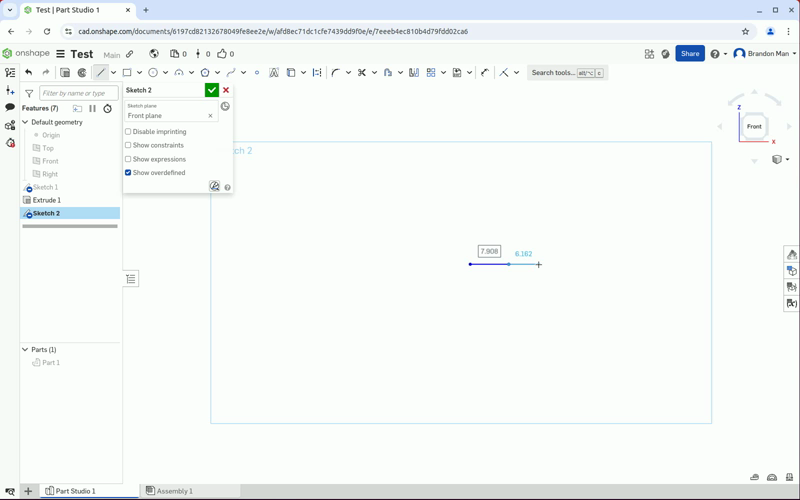
mouse_move(508, 254)
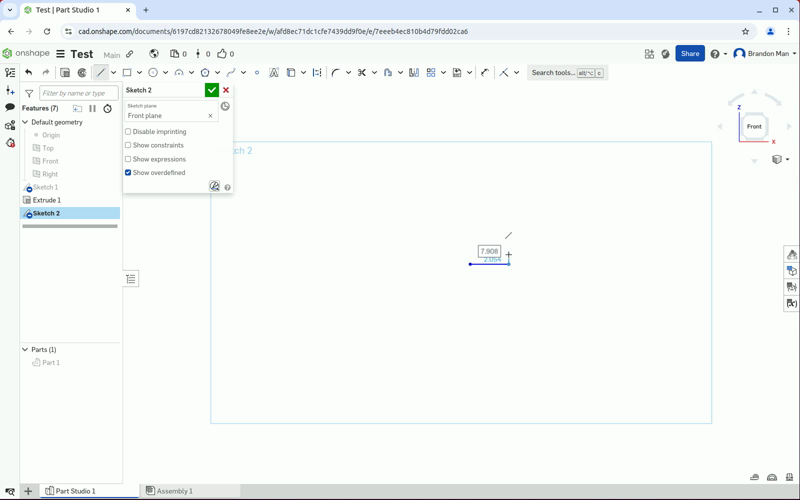
click(508, 254)
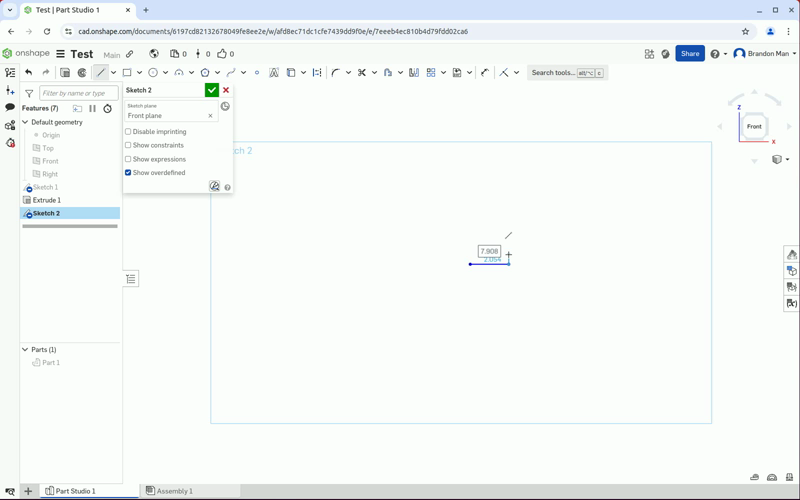
key_up(shift)
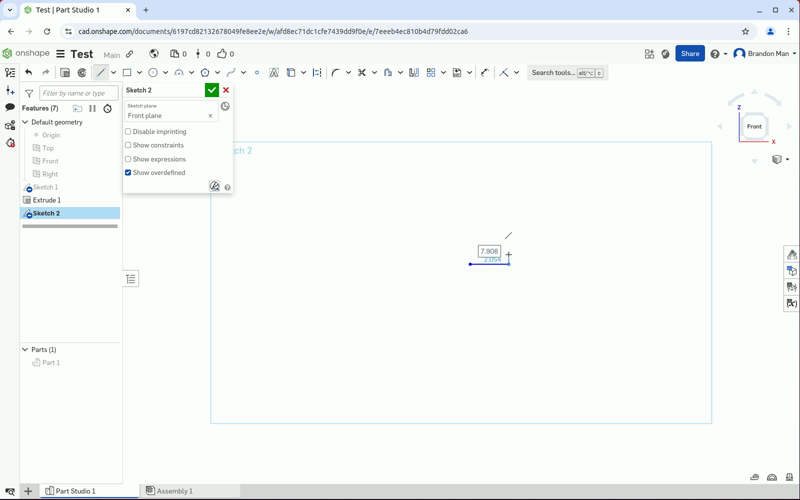
key_down(shift)
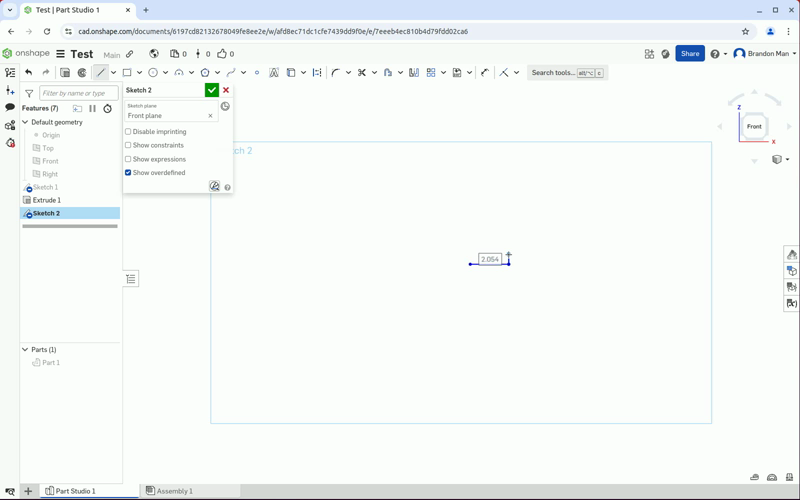
mouse_move(538, 254)
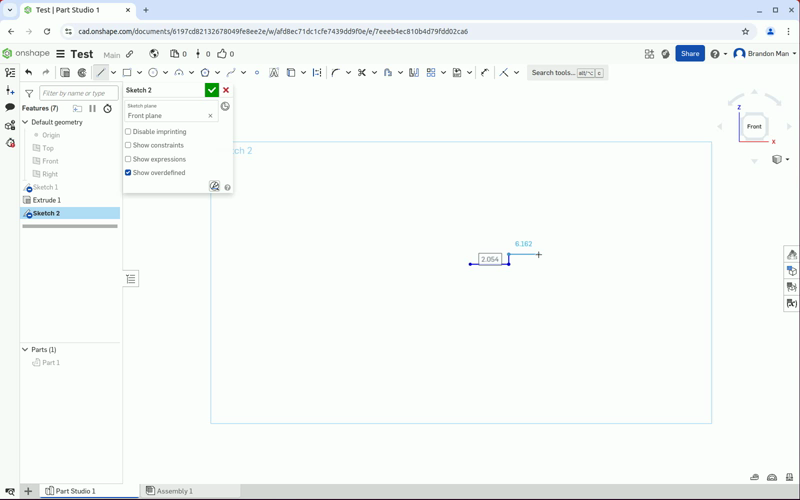
mouse_move(498, 254)
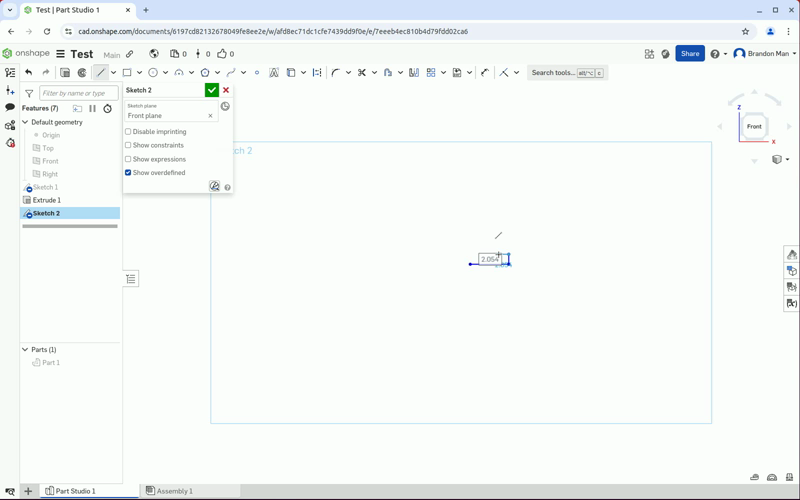
click(498, 254)
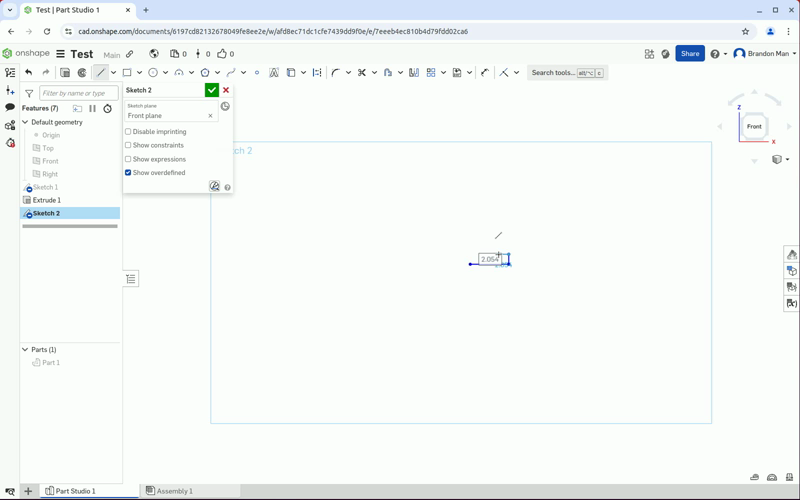
key_up(shift)
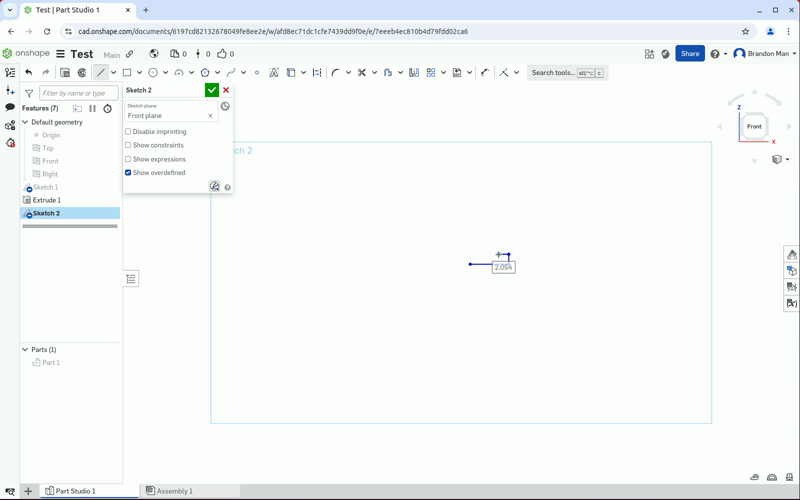
key_down(shift)
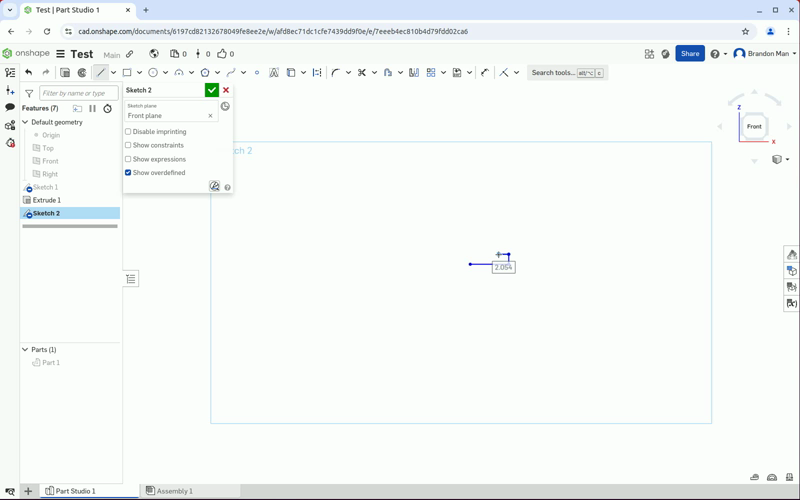
mouse_move(528, 254)
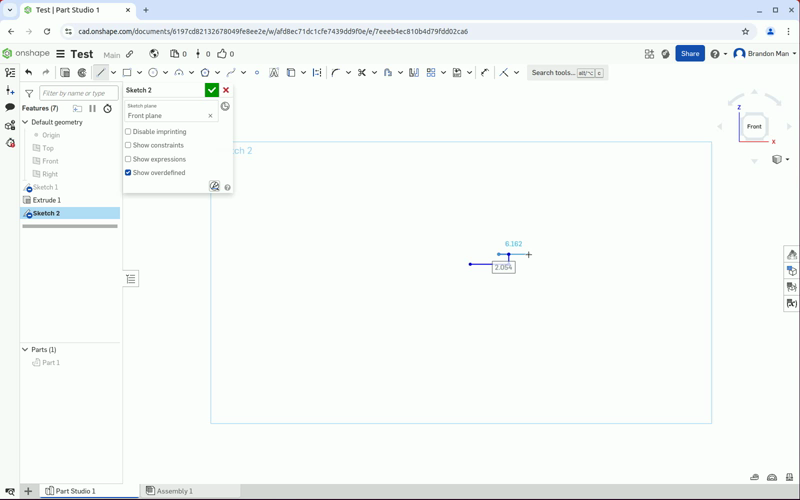
mouse_move(498, 244)
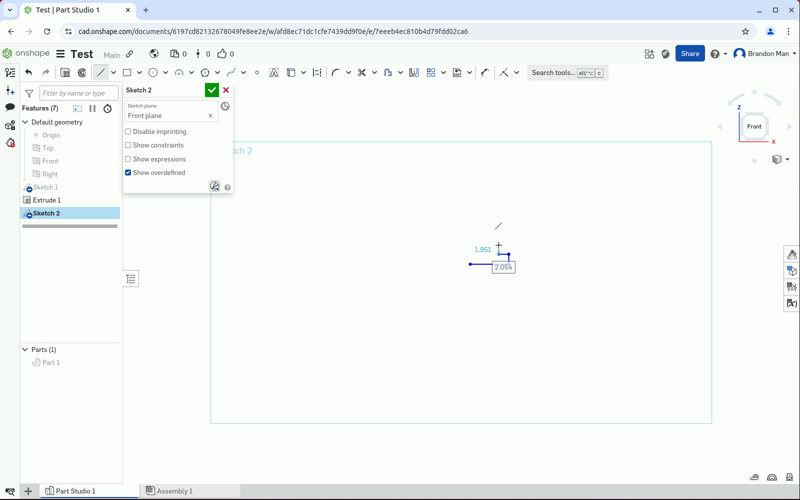
click(498, 244)
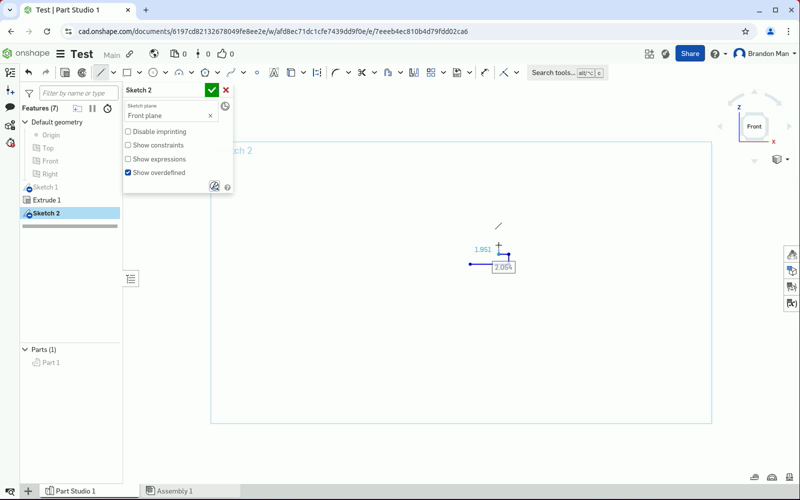
key_up(shift)
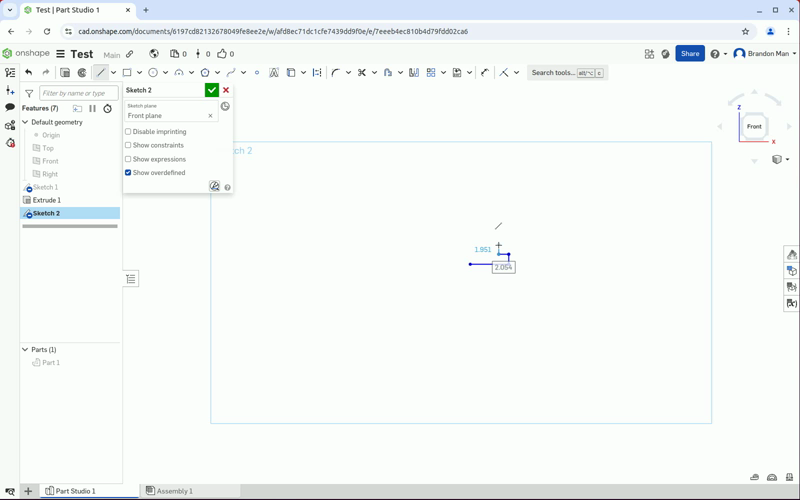
key_down(shift)
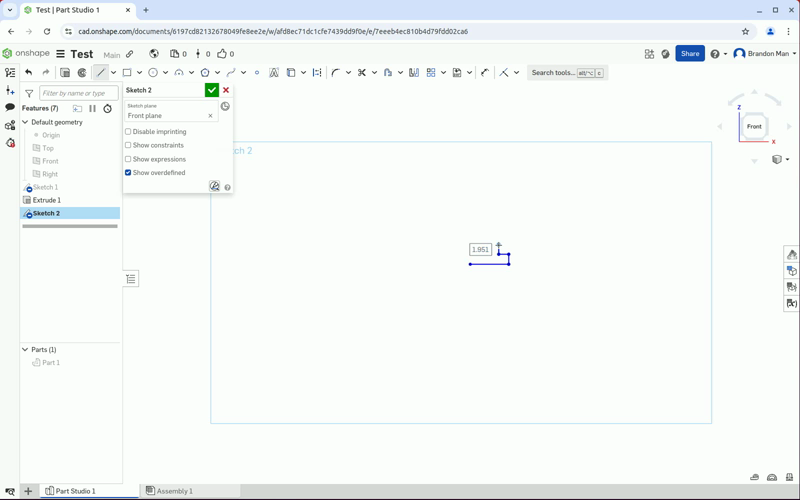
mouse_move(528, 244)
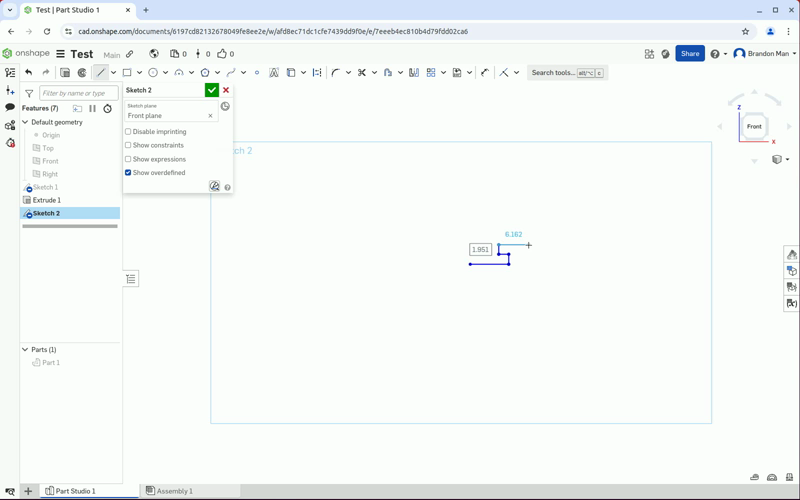
mouse_move(479, 244)
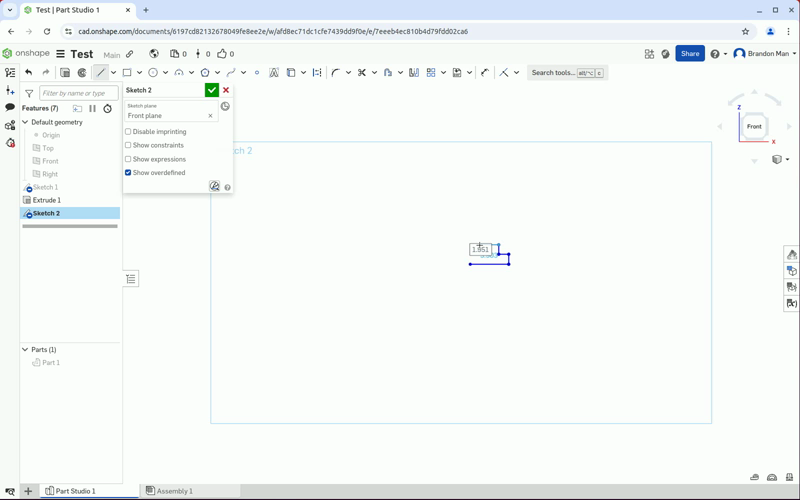
click(479, 244)
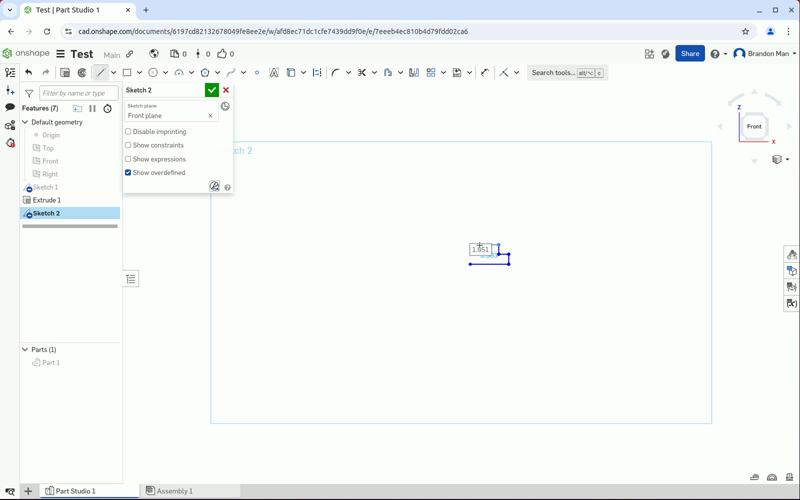
key_up(shift)
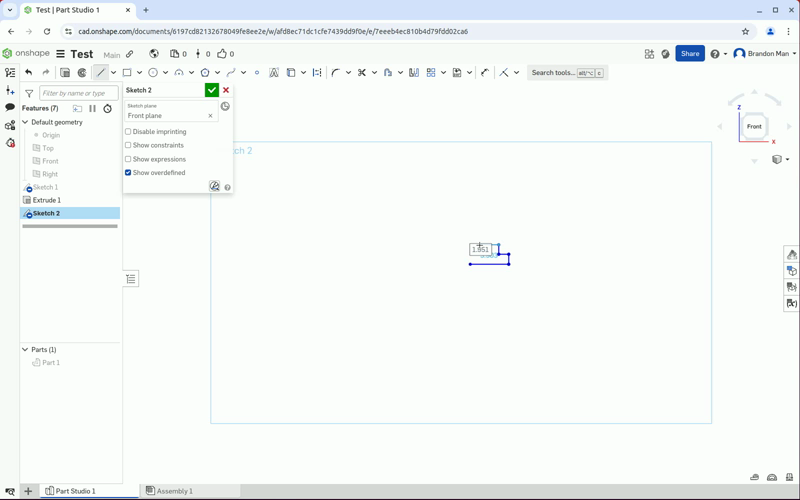
key_down(shift)
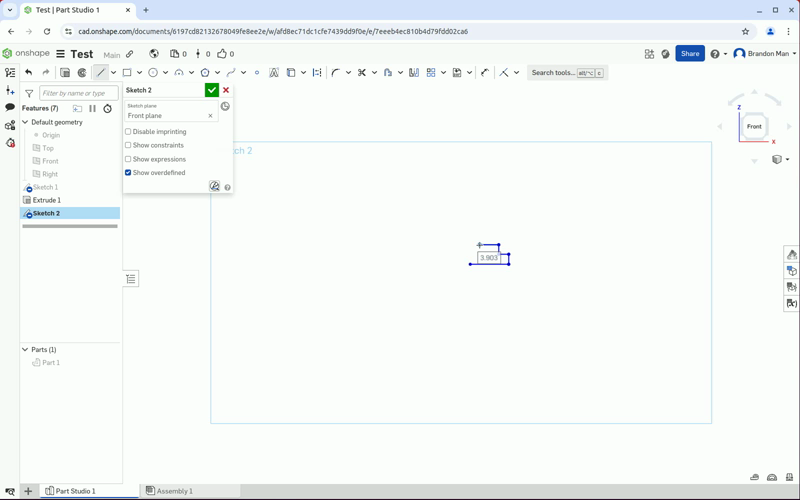
mouse_move(509, 244)
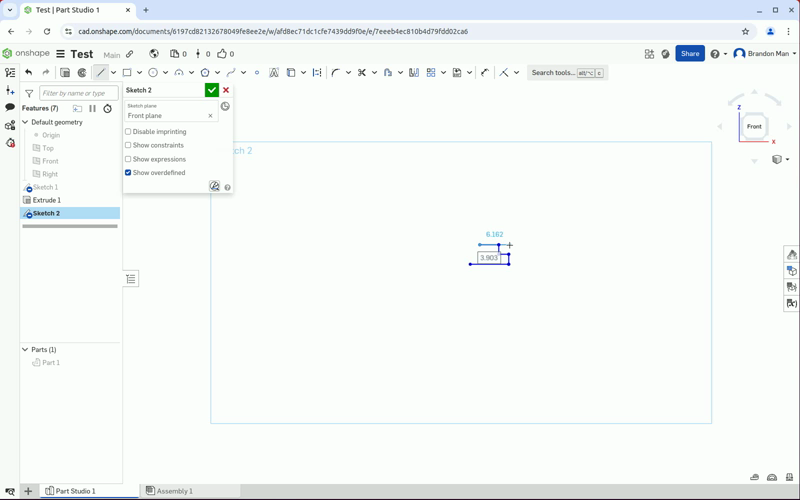
mouse_move(479, 254)
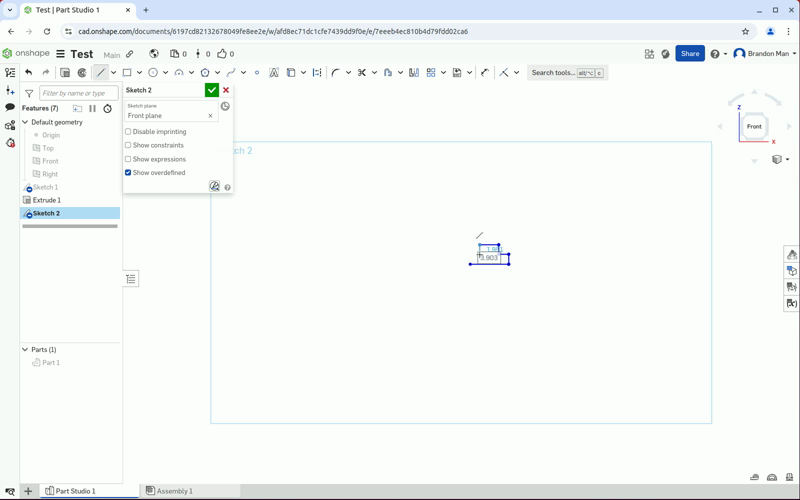
click(479, 254)
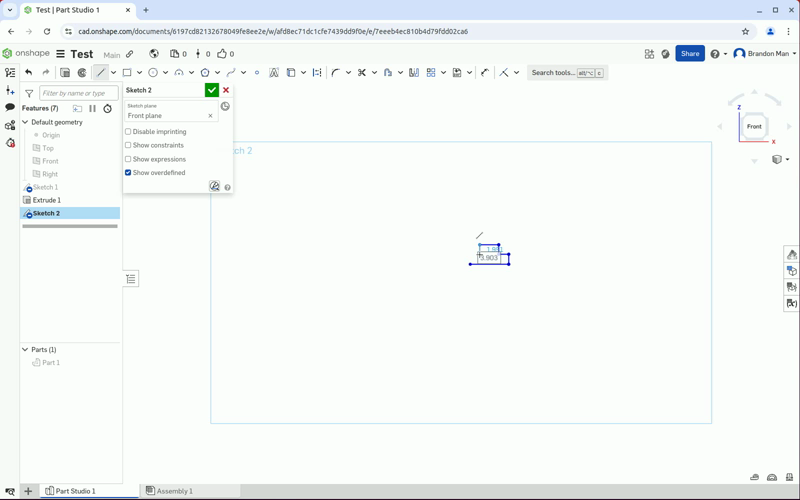
key_up(shift)
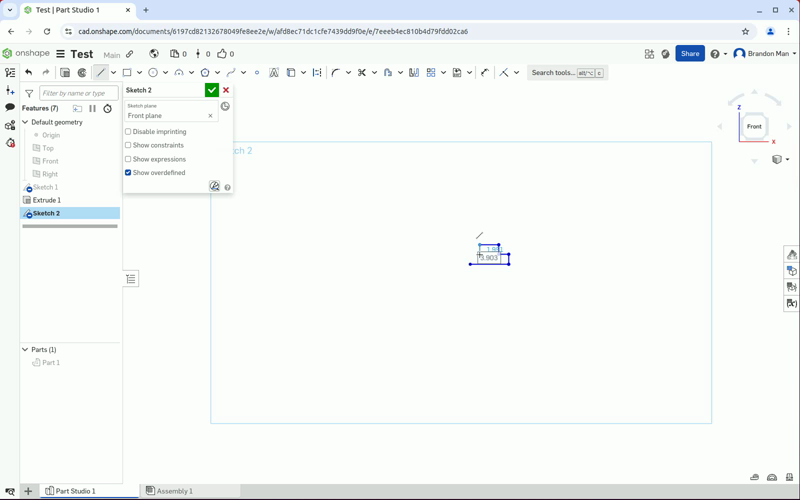
key_down(shift)
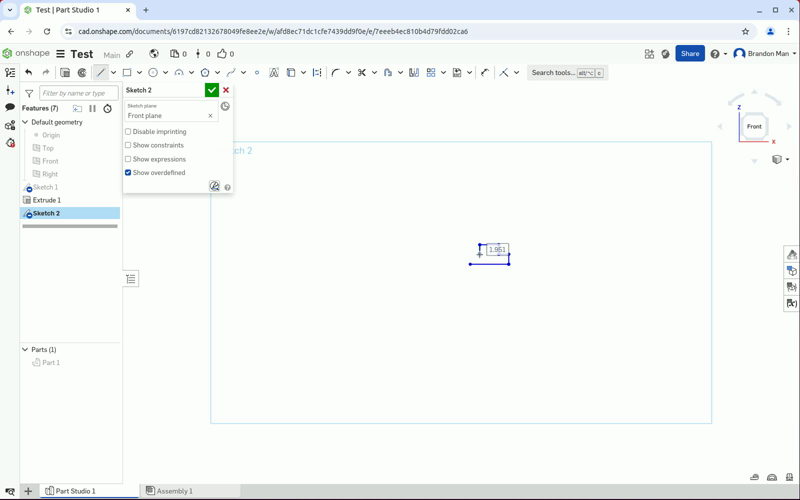
mouse_move(509, 254)
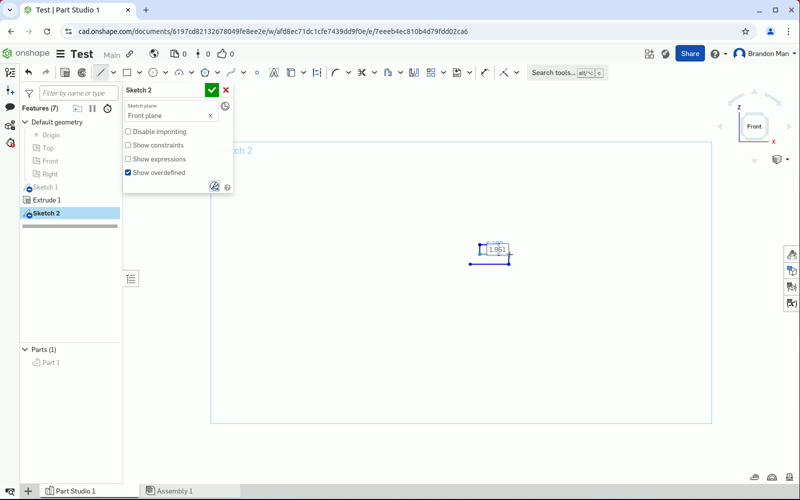
mouse_move(470, 254)
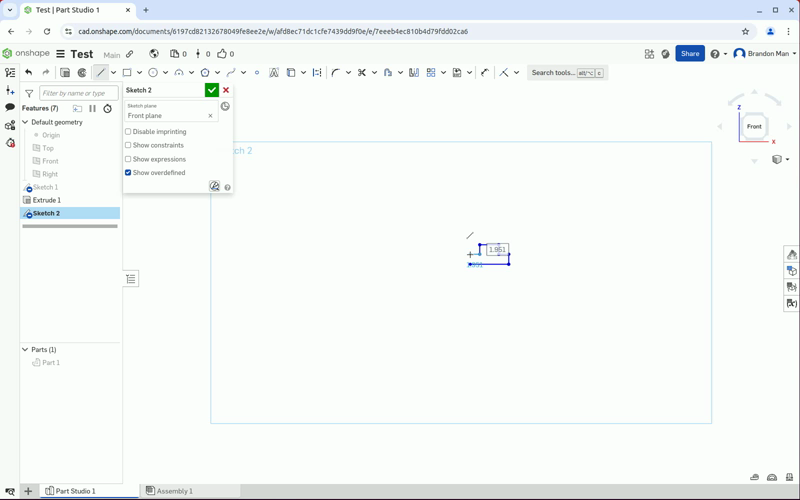
click(470, 254)
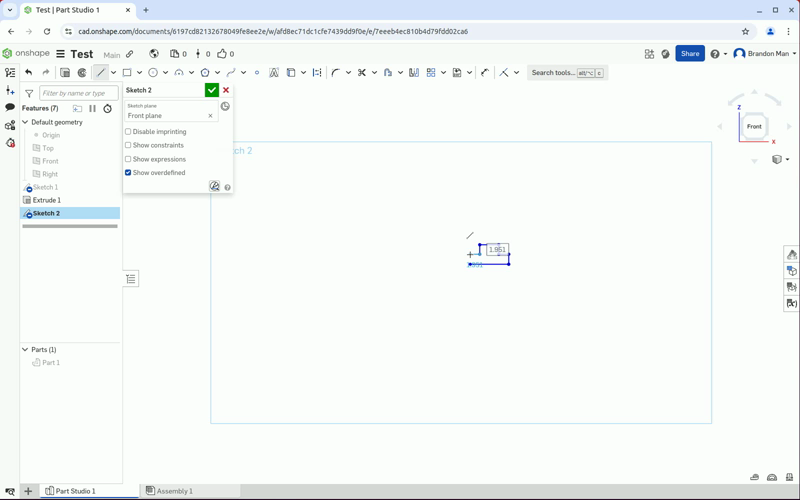
key_up(shift)
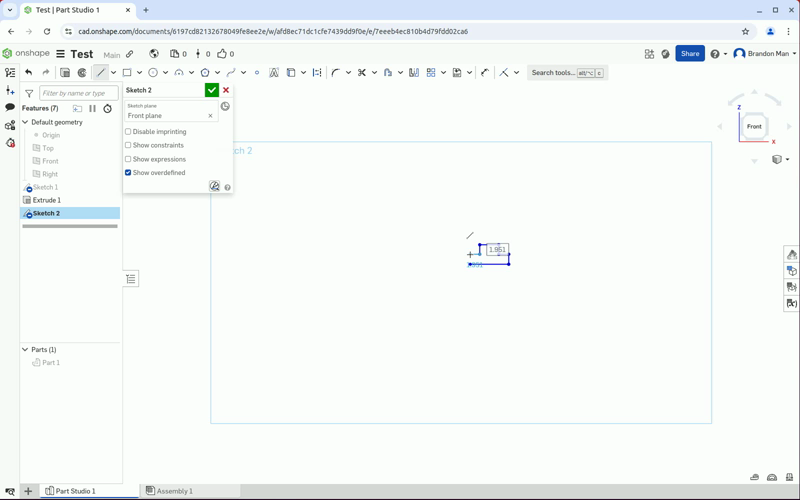
mouse_move(500, 254)
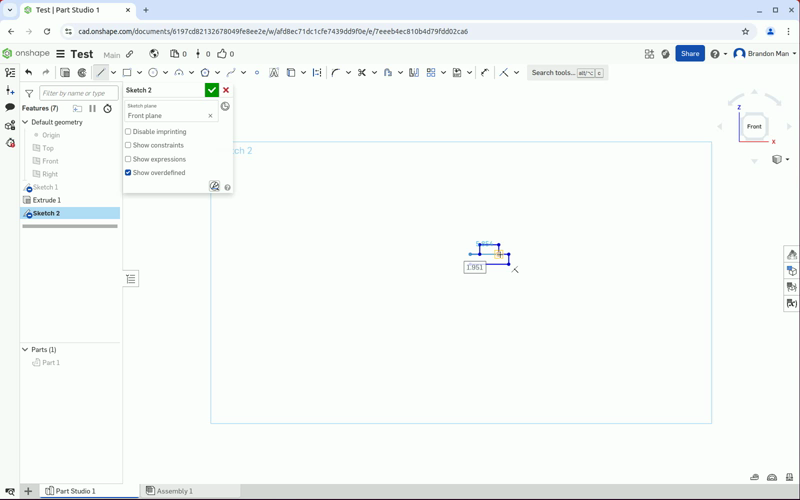
key_down(shift)
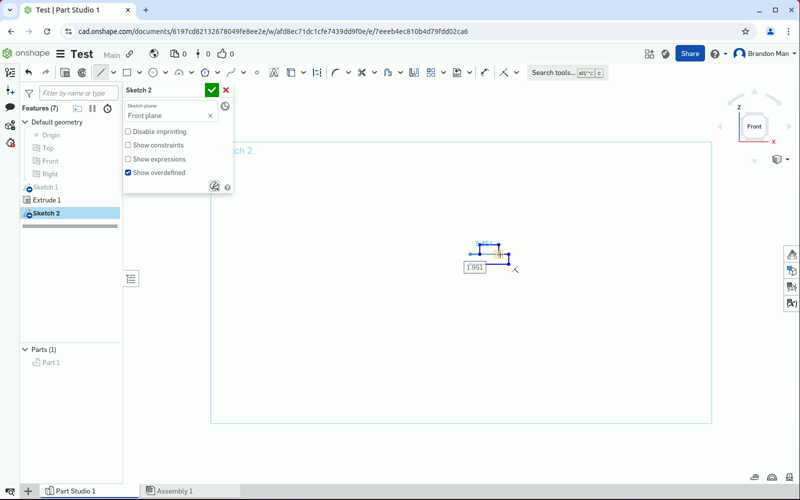
mouse_move(470, 264)
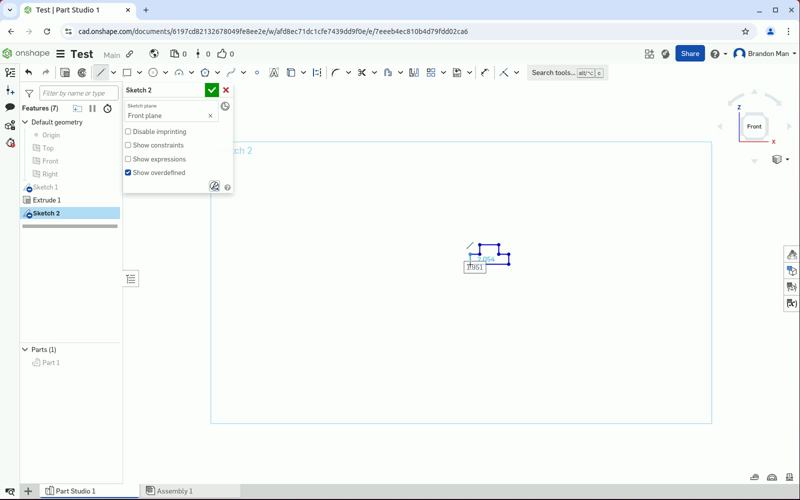
key_up(shift)
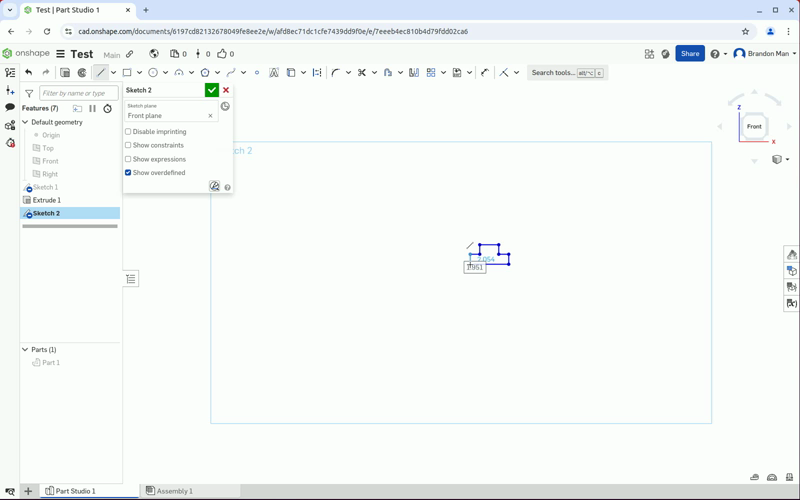
click(470, 264)
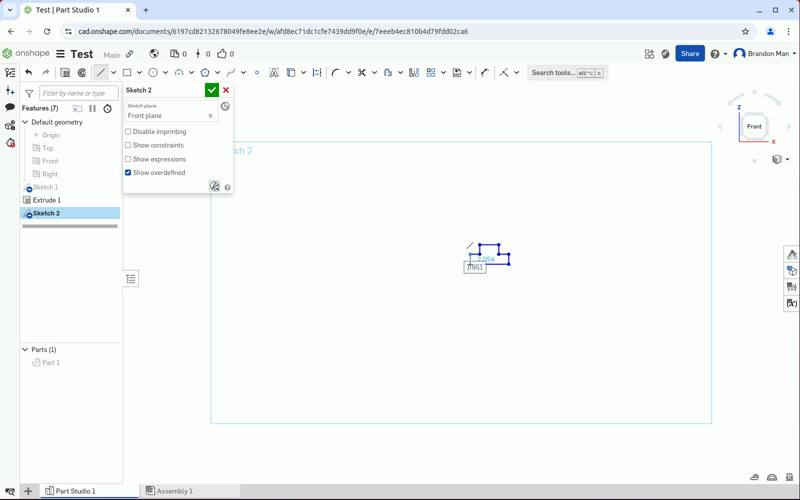
key(esc)
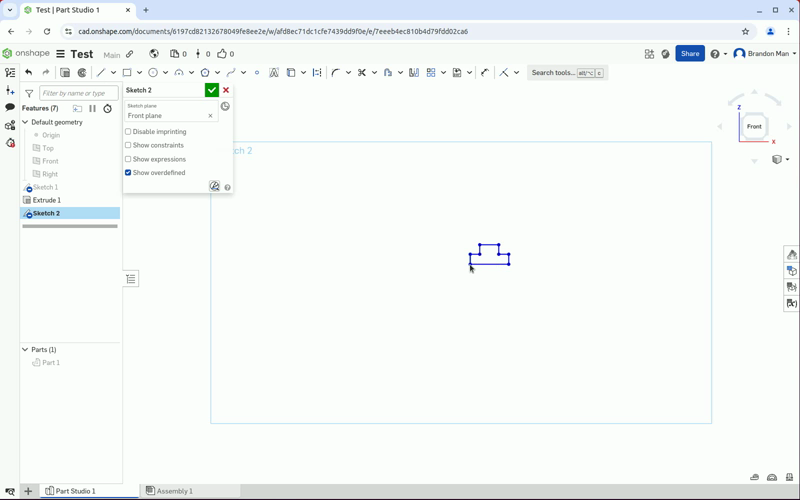
mouse_move(483, 250)
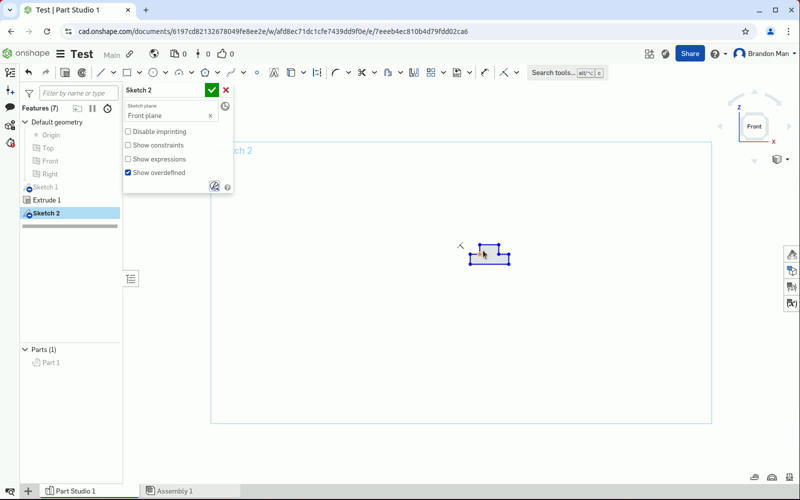
scroll(6)
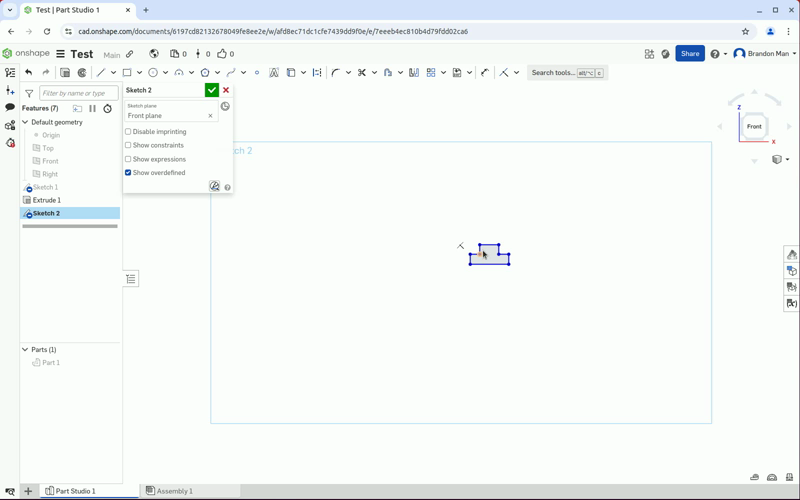
scroll(6)
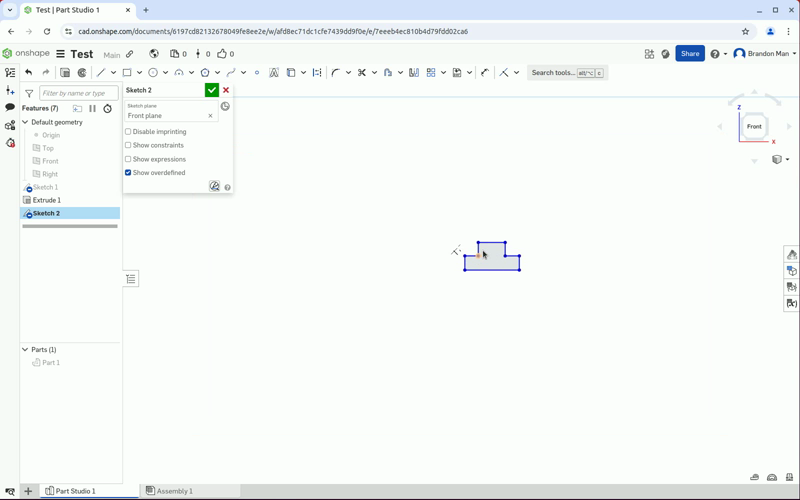
scroll(6)
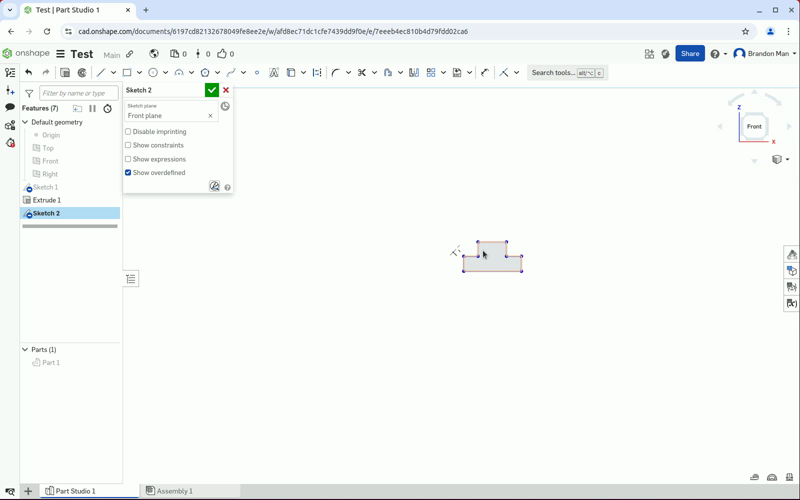
scroll(6)
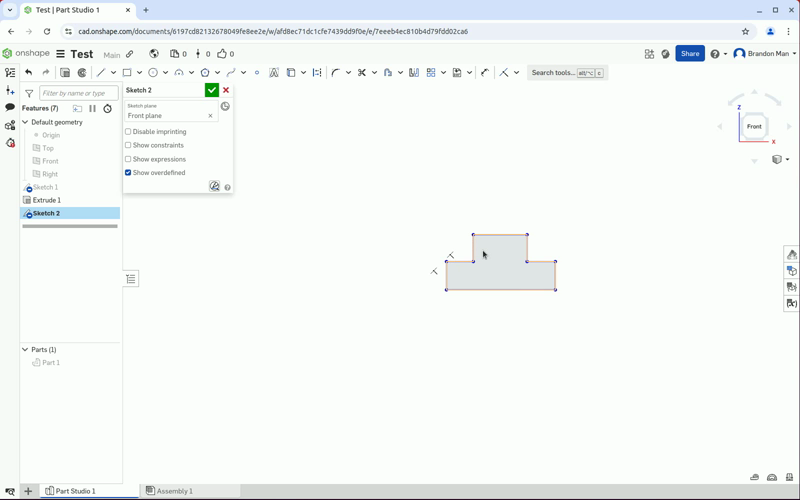
scroll(6)
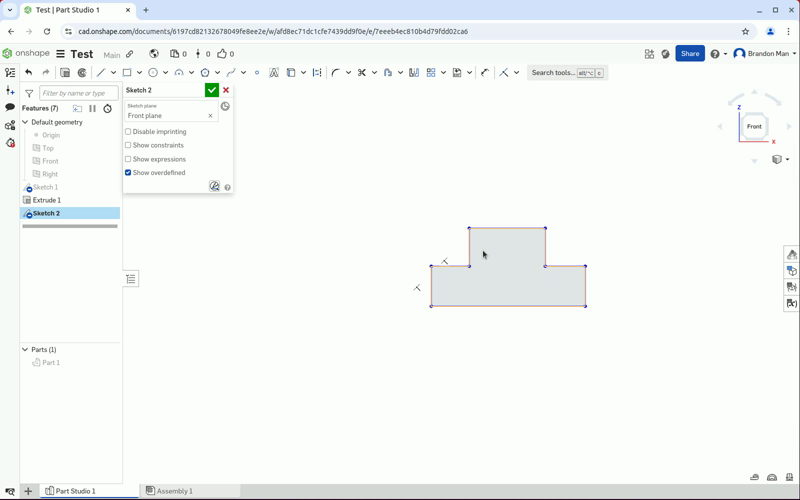
scroll(6)
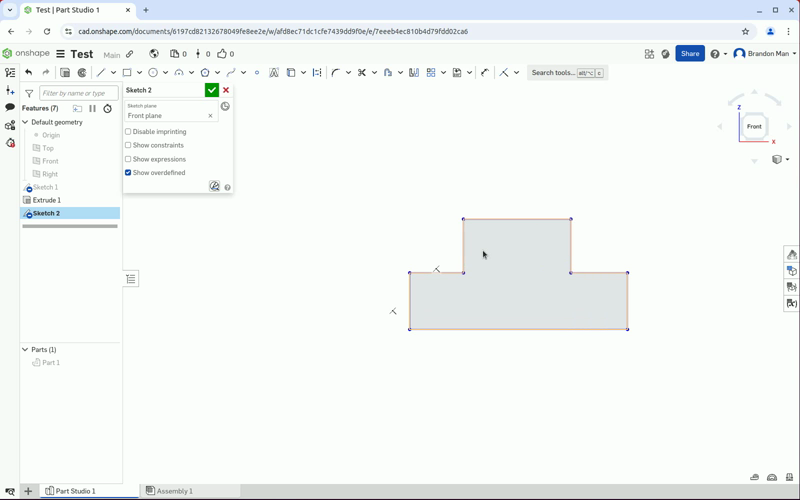
scroll(6)
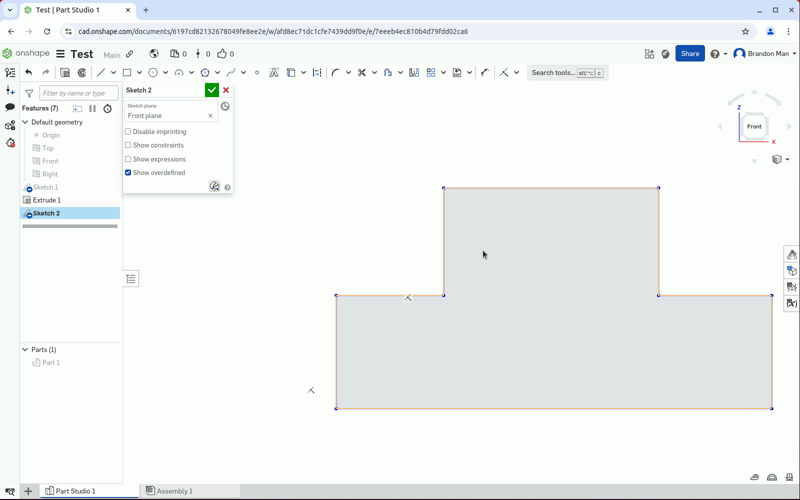
click(483, 250)
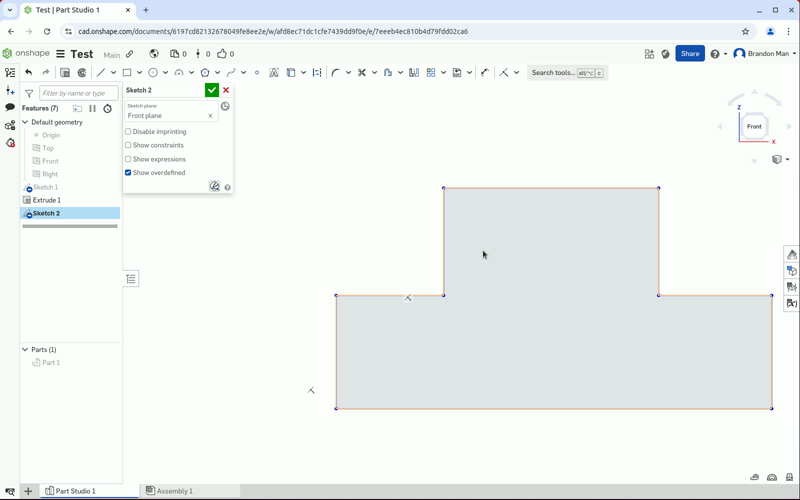
scroll(-6)
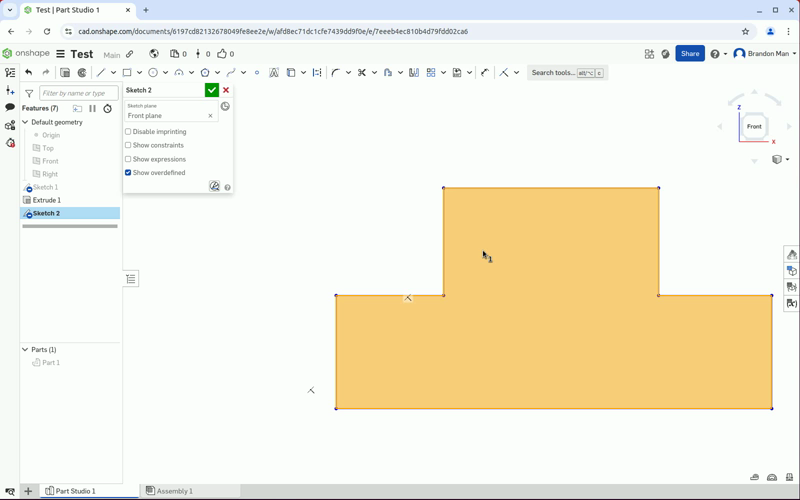
scroll(-6)
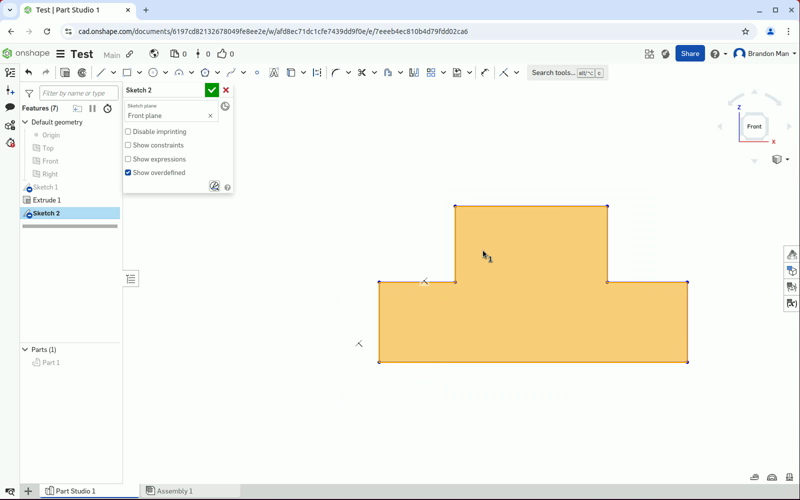
scroll(-6)
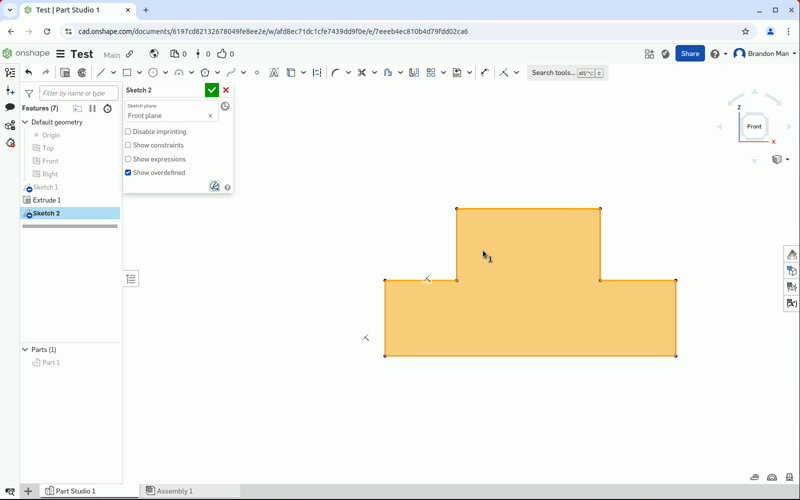
scroll(-6)
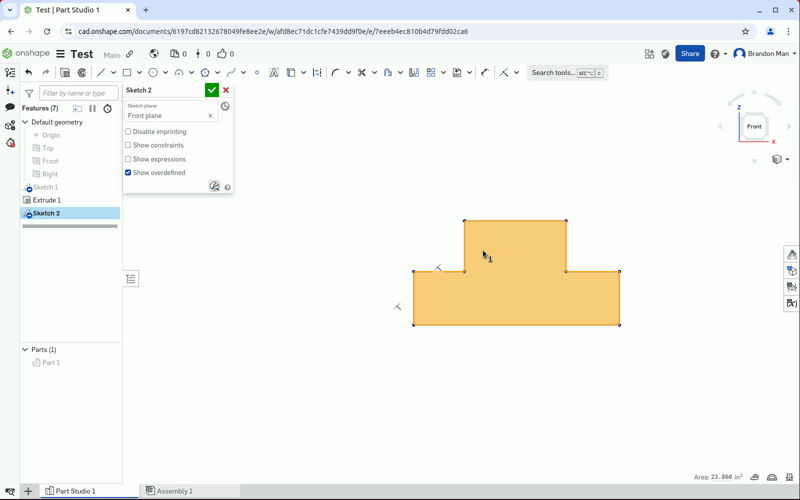
scroll(-6)
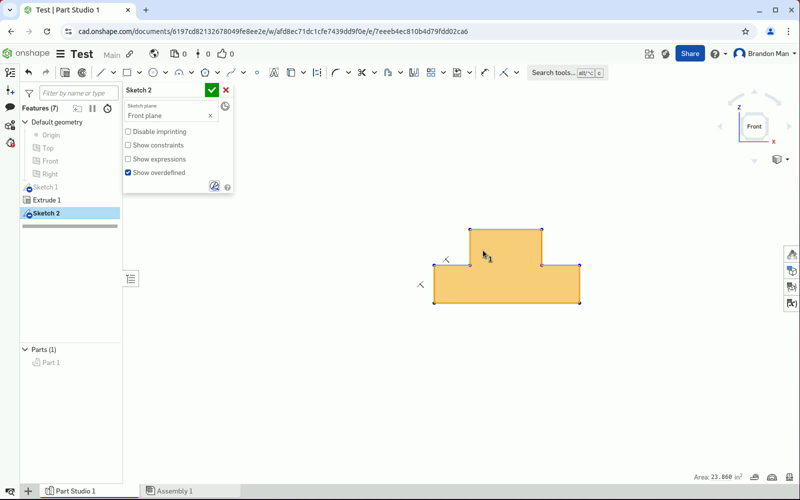
scroll(-6)
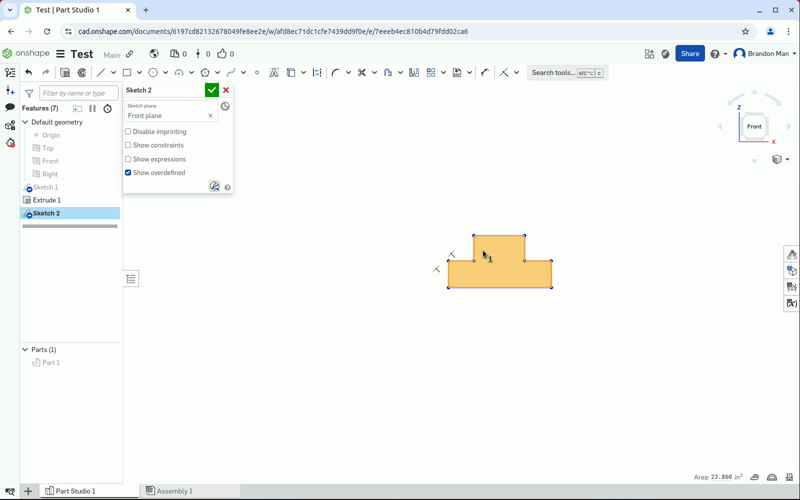
scroll(-6)
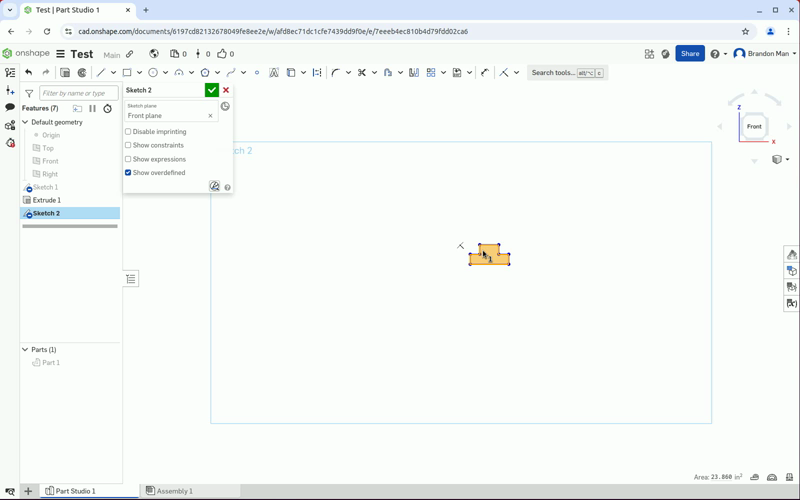
mouse_move(73, 352)
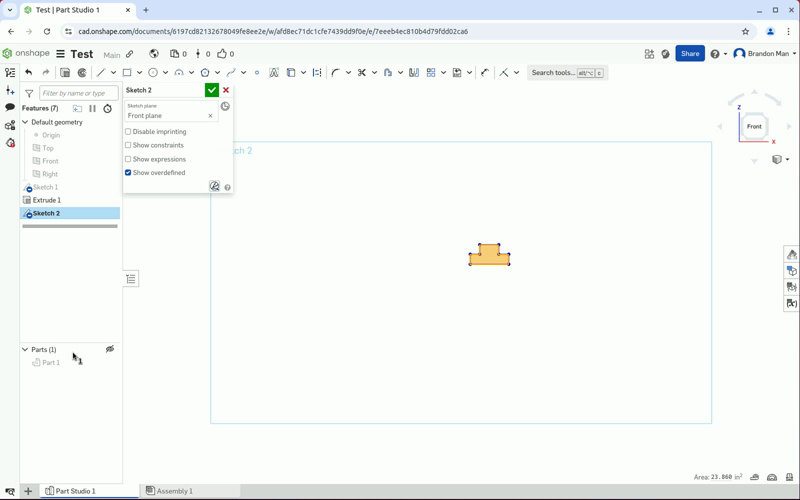
key(shift+y)
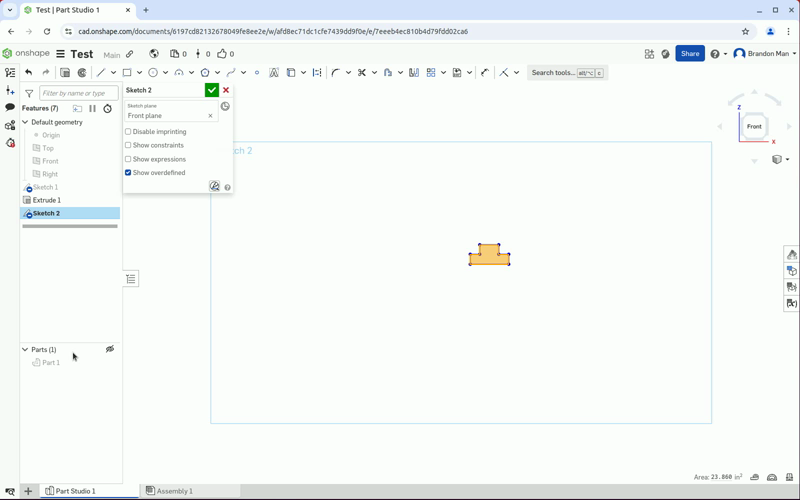
key(shift+e)
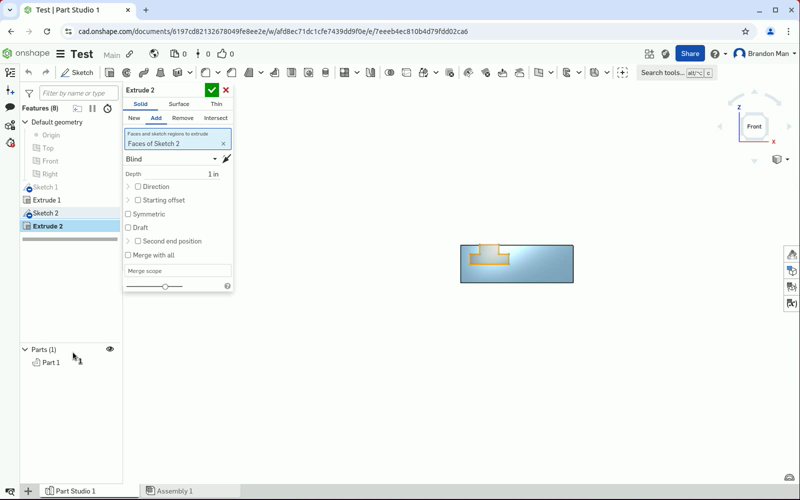
mouse_move(143, 106)
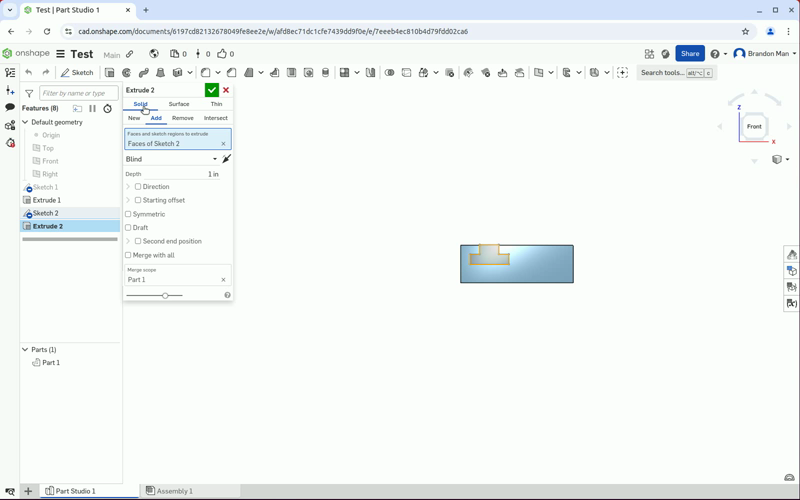
click(143, 106)
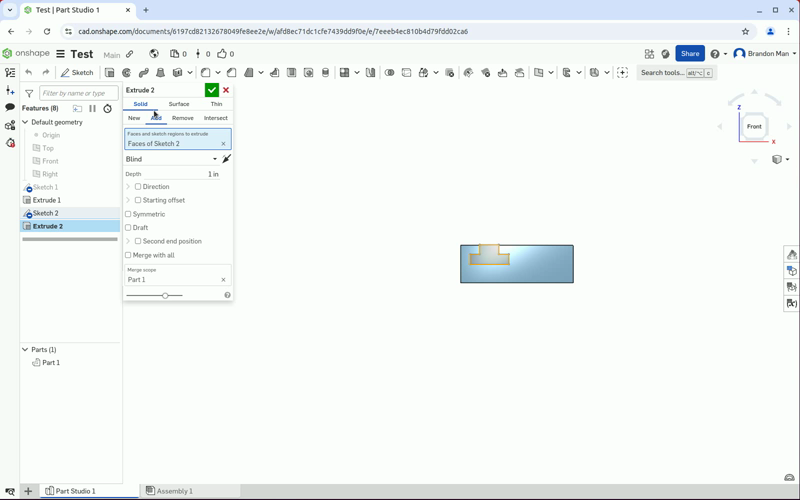
mouse_move(186, 120)
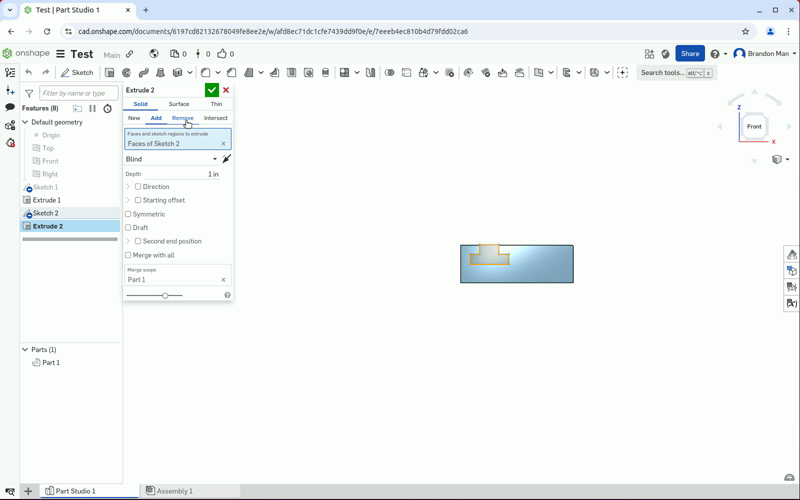
click(186, 120)
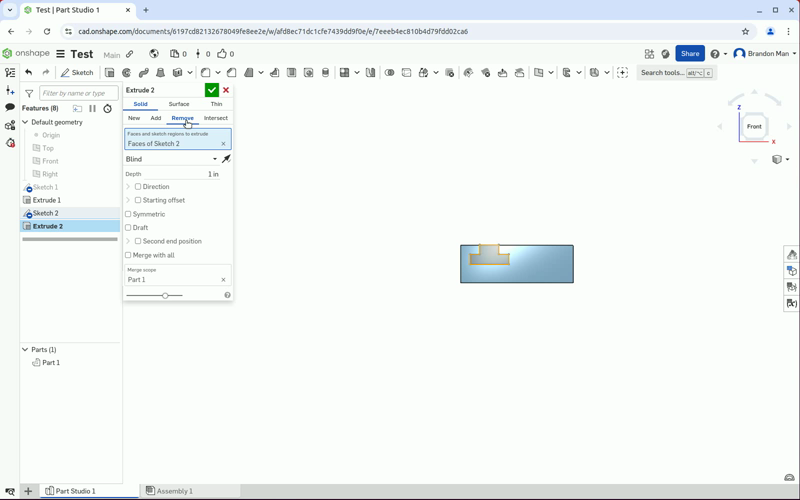
key(tab, 4)
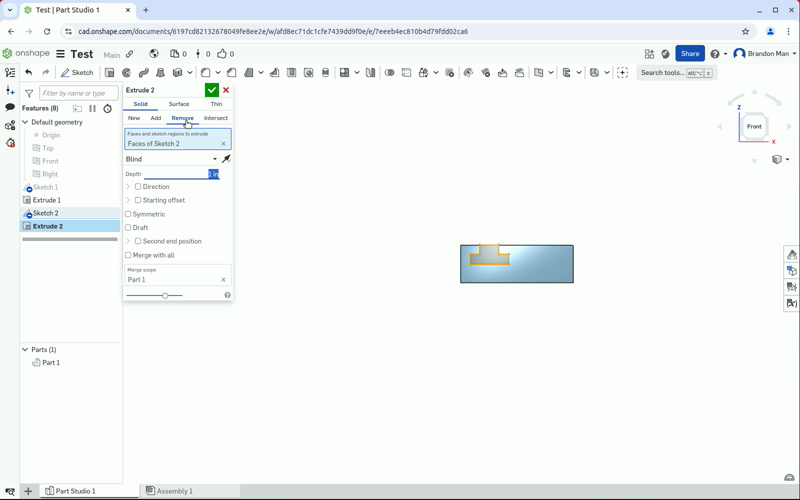
text(11.554)
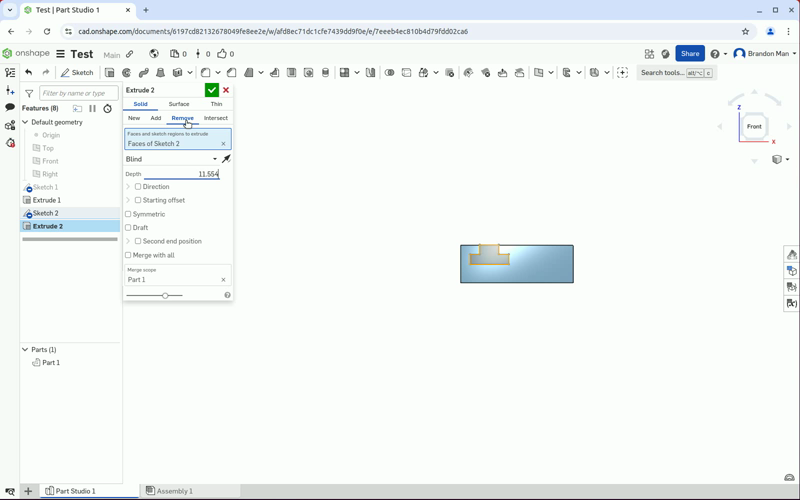
key(tab, 6)
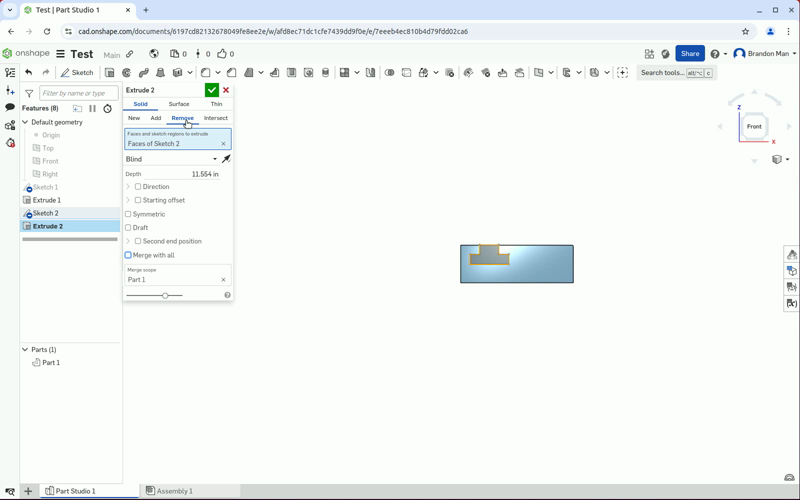
key(space)
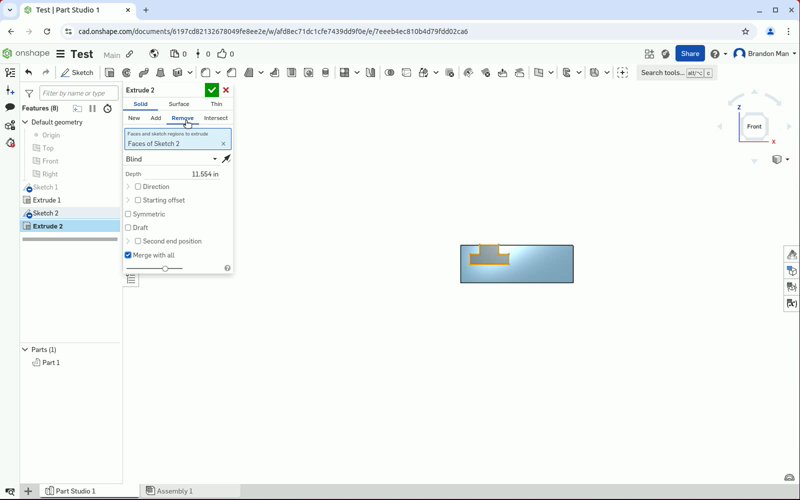
key(enter)
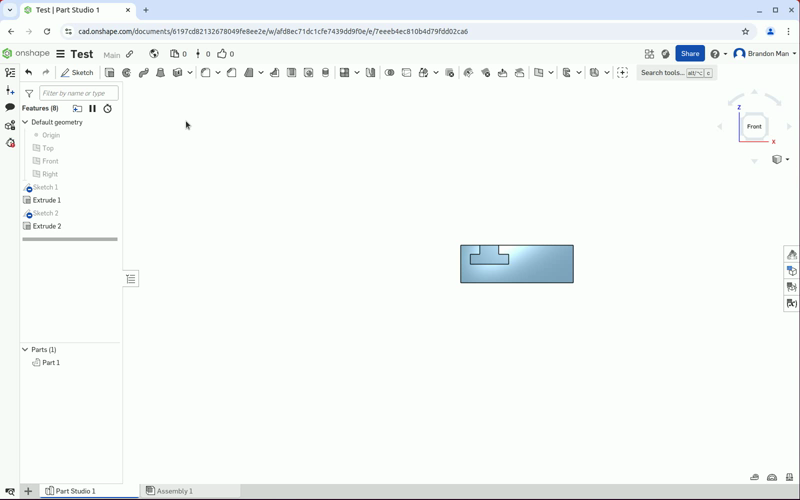
key(shift+h)
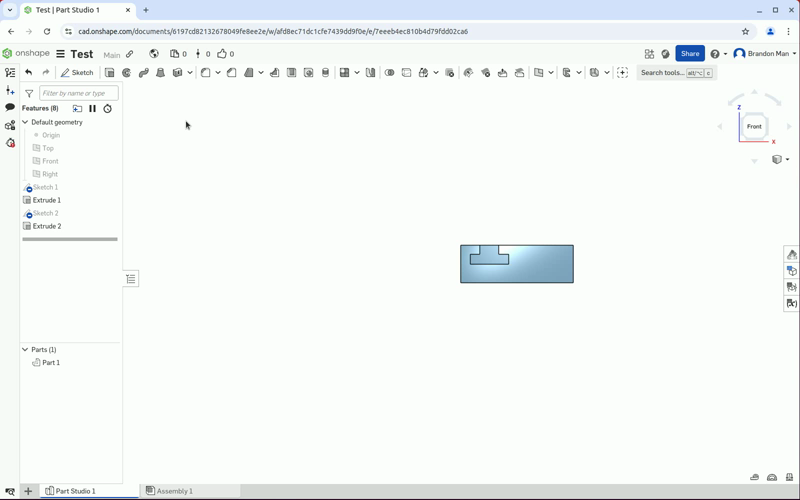
key(shift+h)
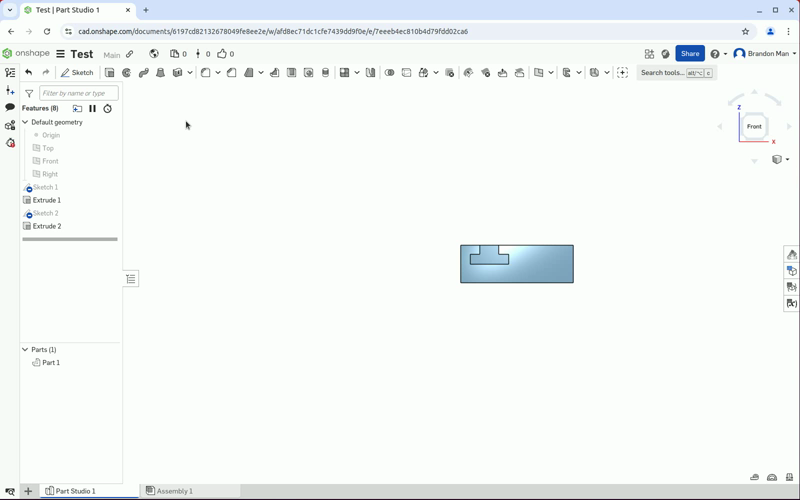
mouse_move(73, 189)
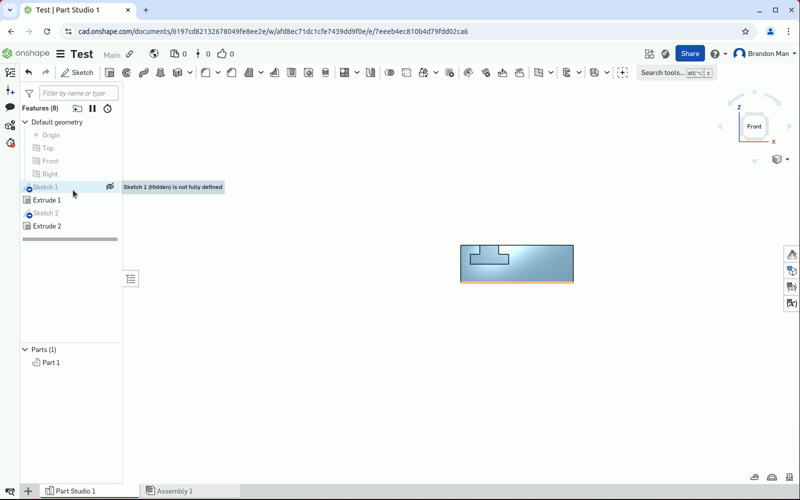
click(73, 189)
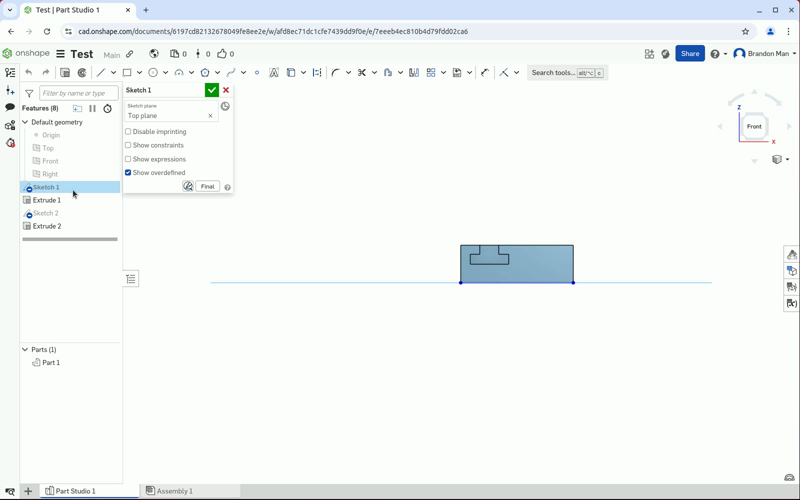
mouse_move(229, 92)
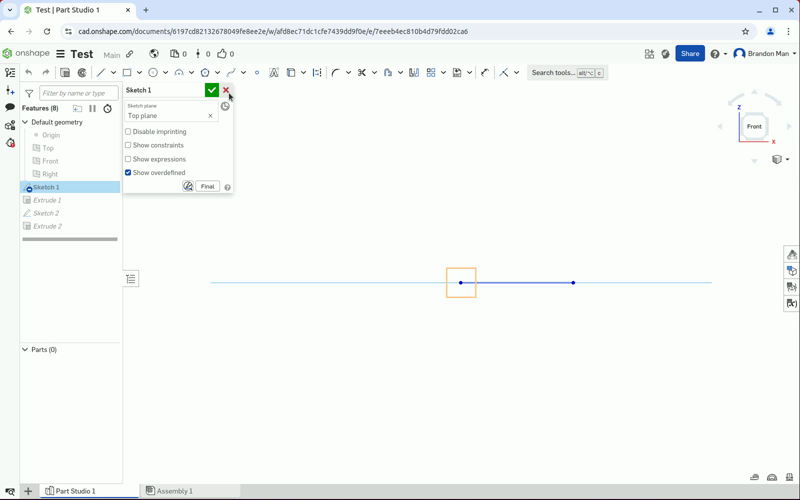
click(229, 92)
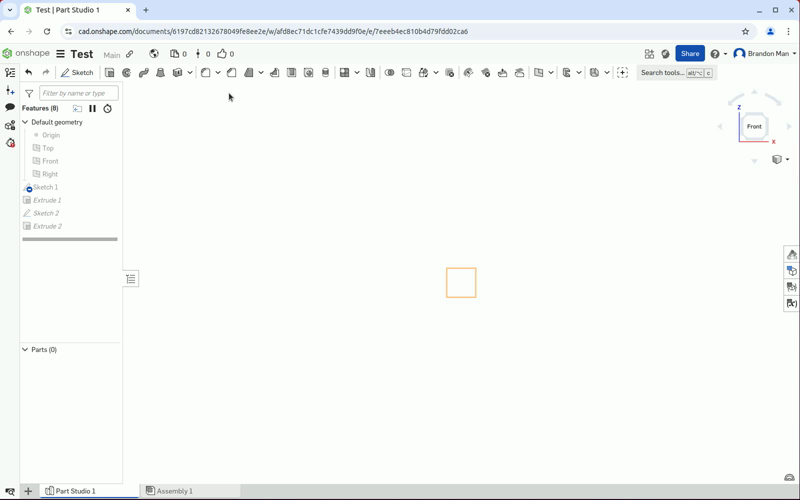
mouse_move(73, 352)
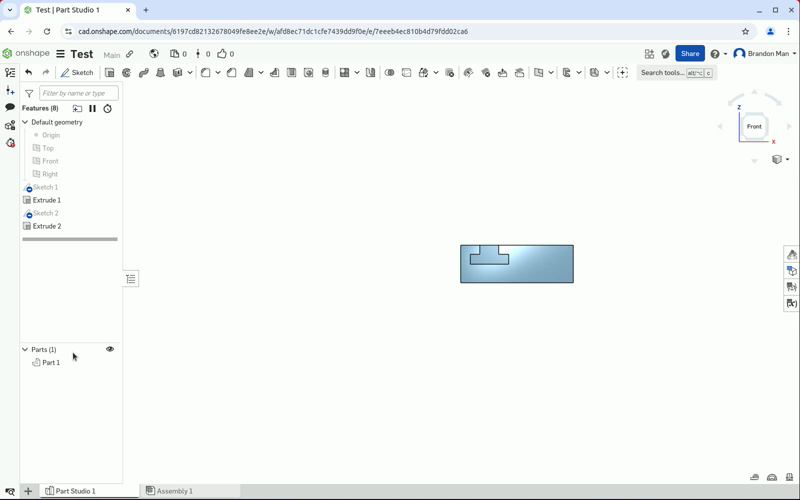
key(y)
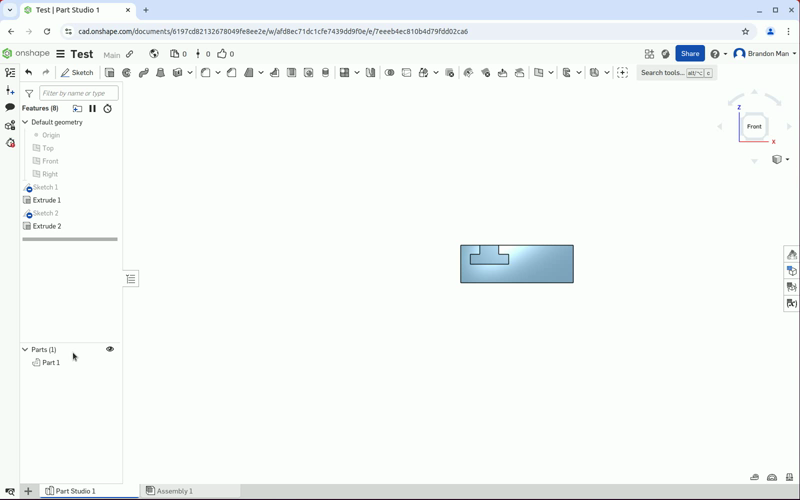
key(shift+p)
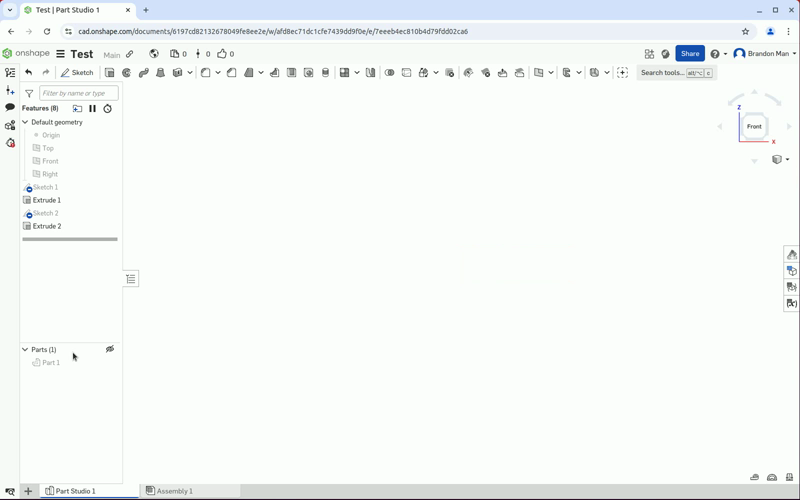
key(space)
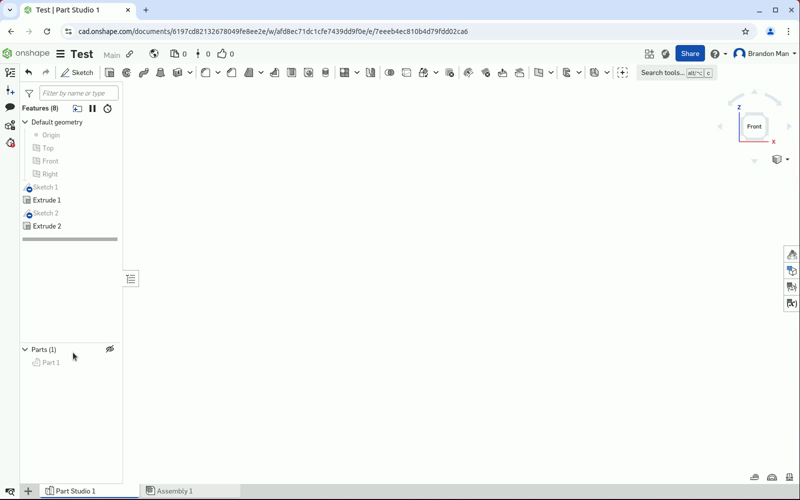
key_down(shift)
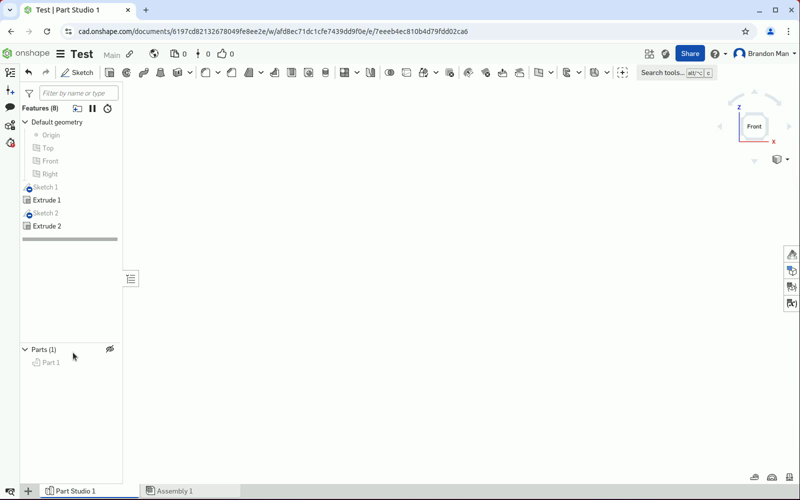
key(down)
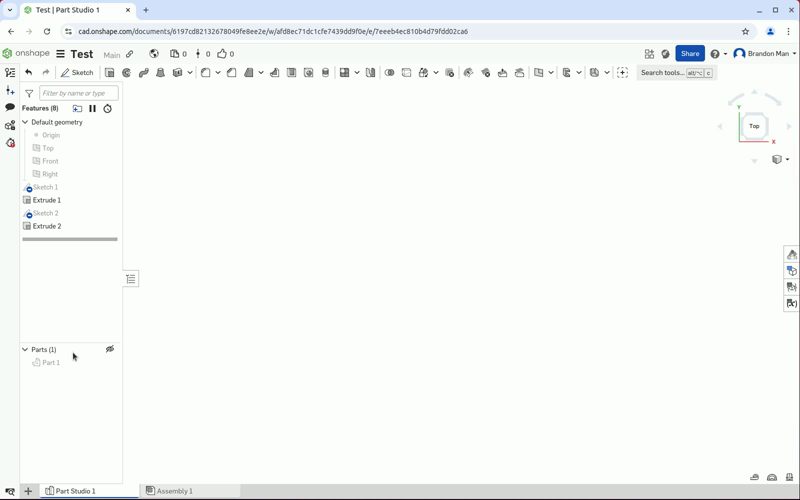
key_up(shift)
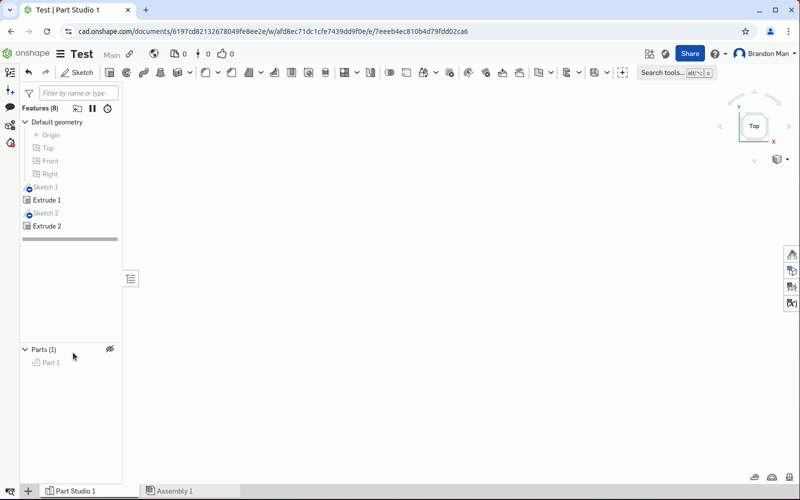
mouse_move(73, 352)
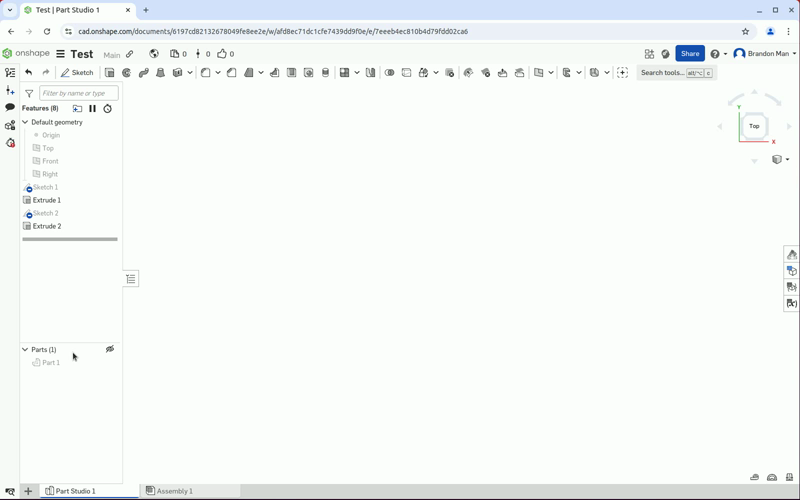
key(shift+y)
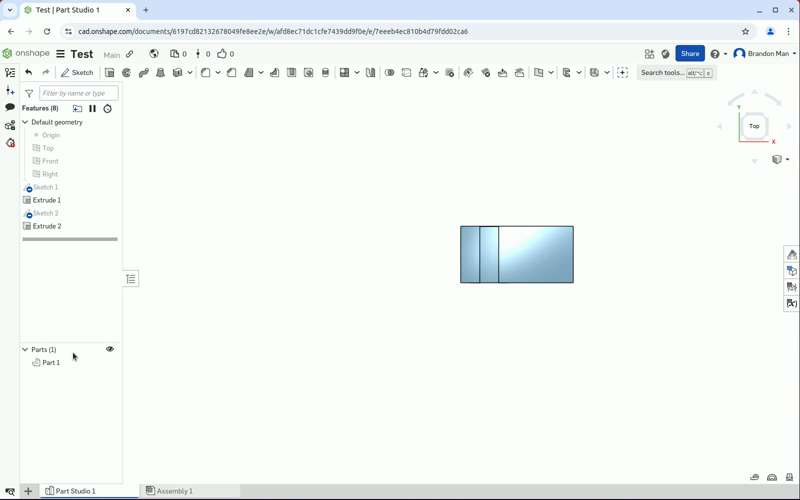
mouse_move(541, 75)
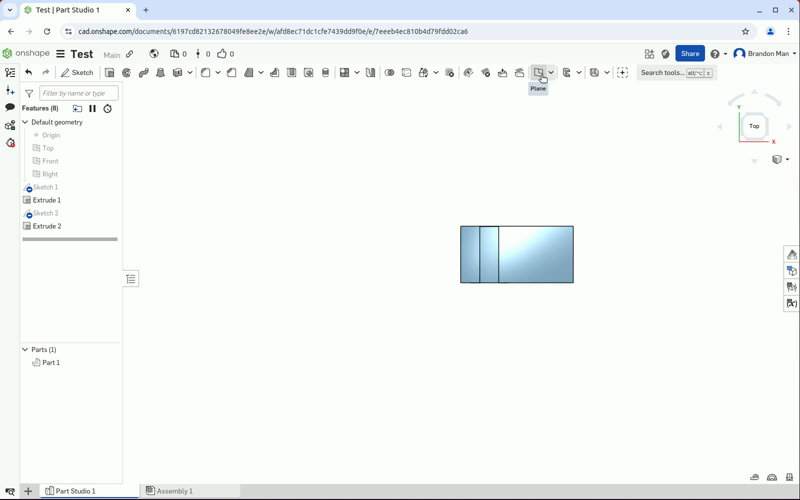
click(541, 75)
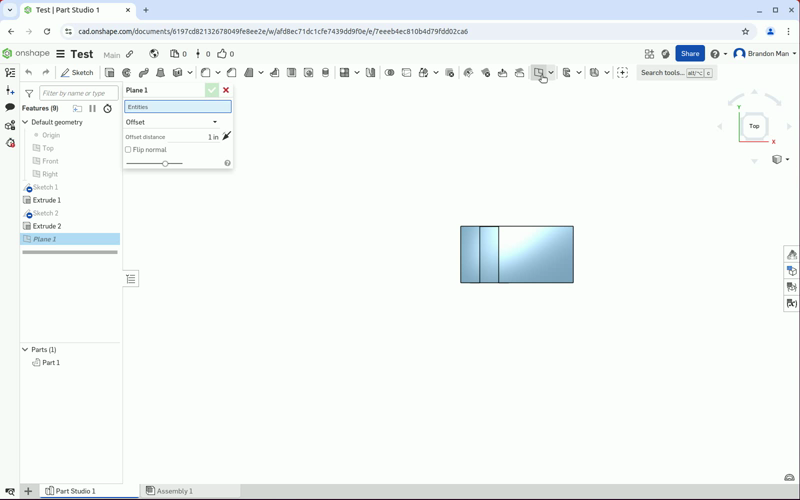
mouse_move(73, 150)
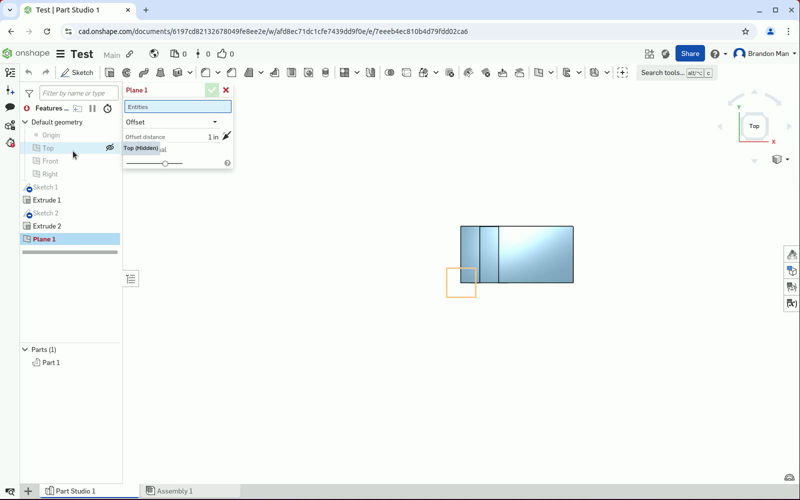
click(73, 150)
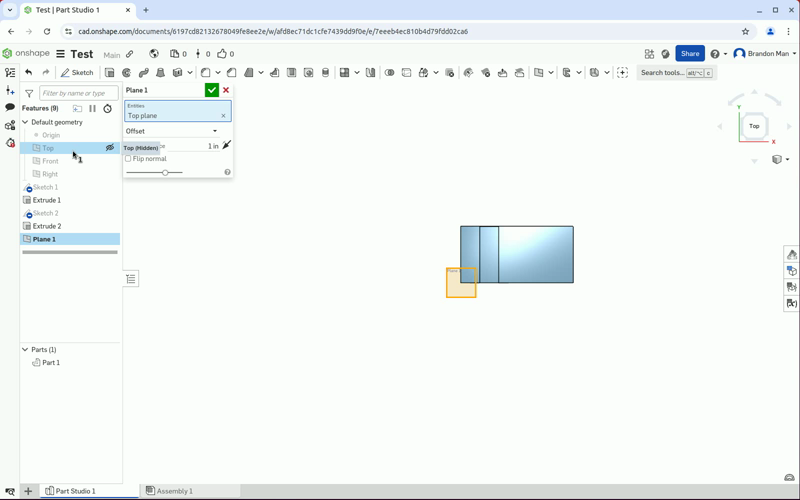
key(tab, 2)
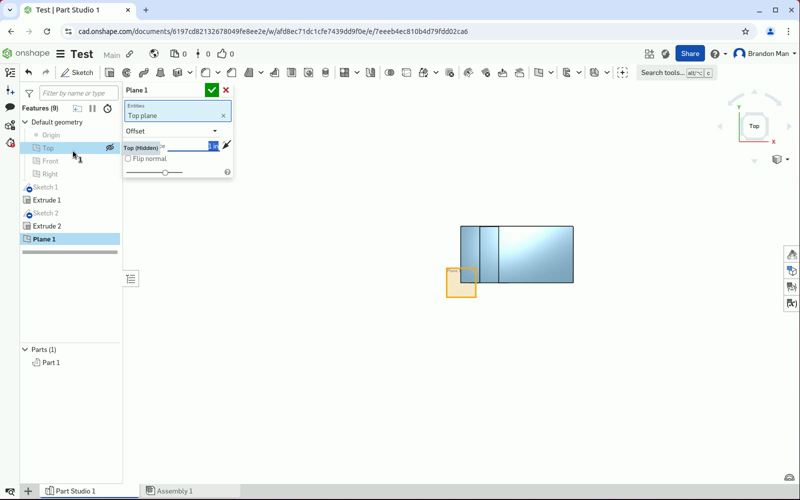
text(7.703)
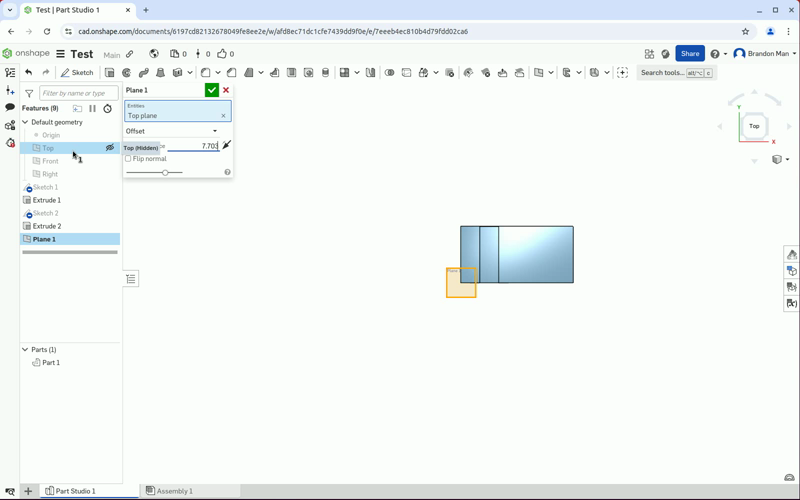
key(enter, 2)
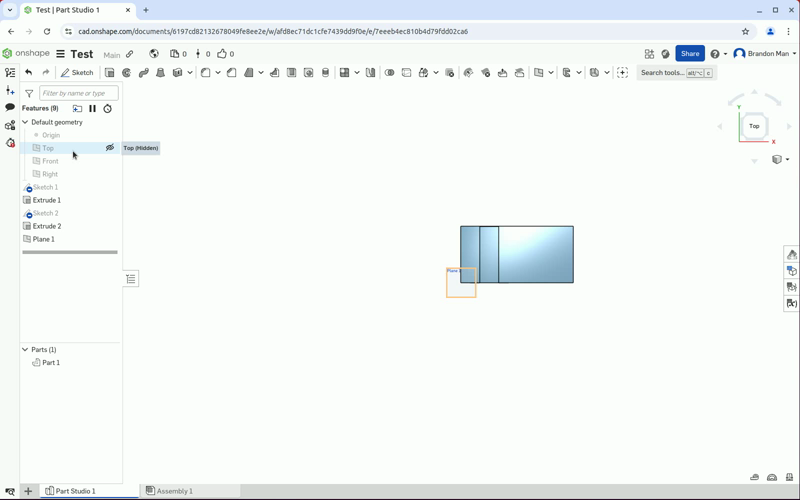
key(shift+s)
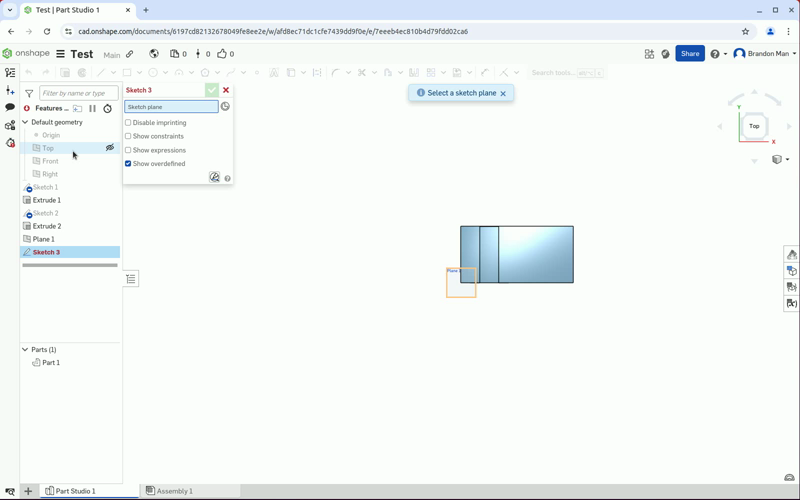
mouse_move(73, 241)
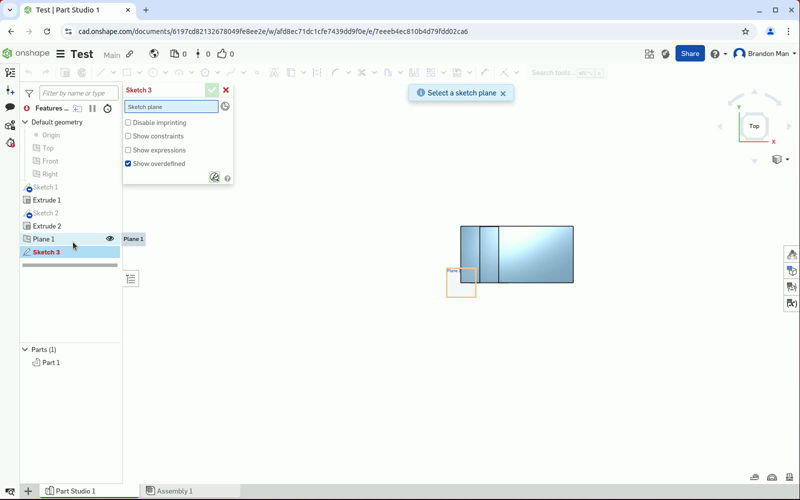
click(73, 241)
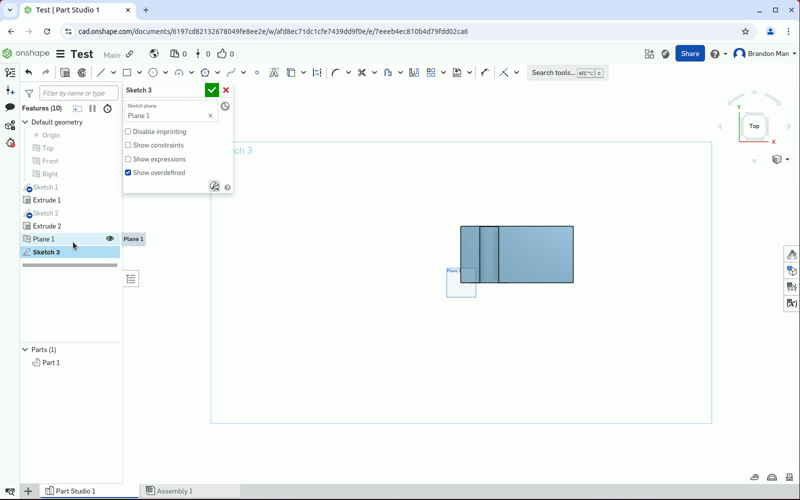
mouse_move(73, 352)
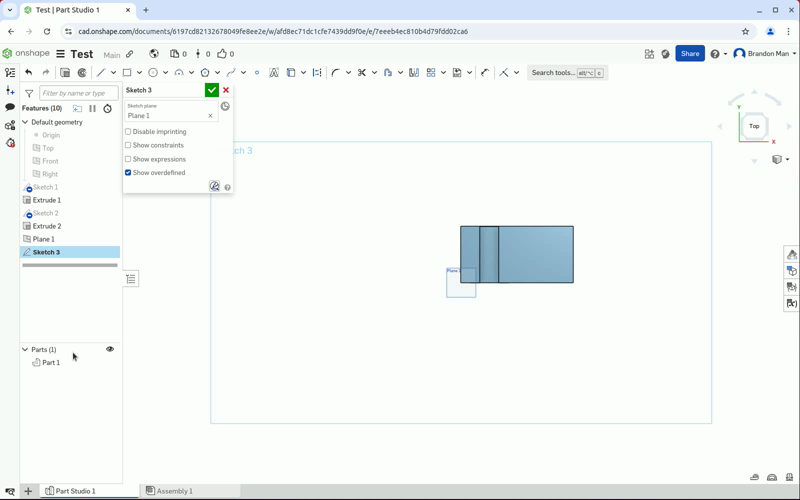
key(y)
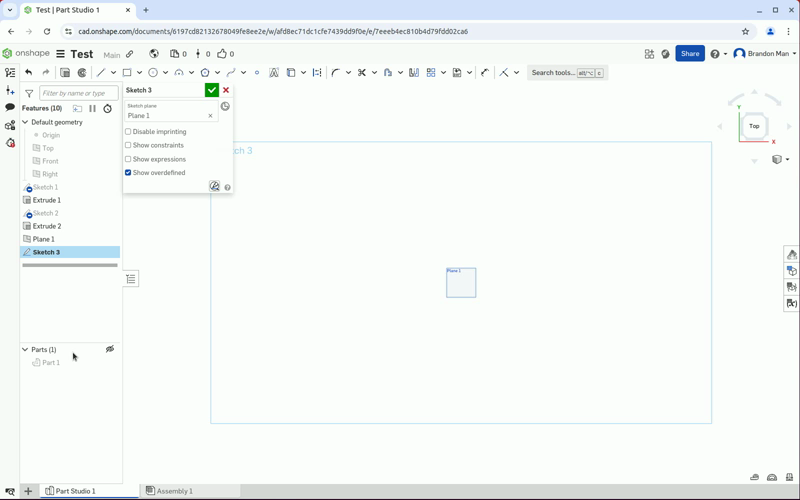
key(l)
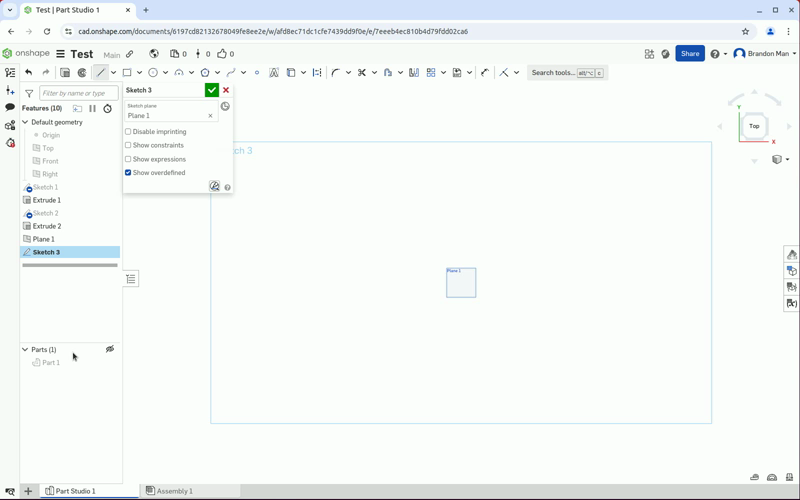
key_down(shift)
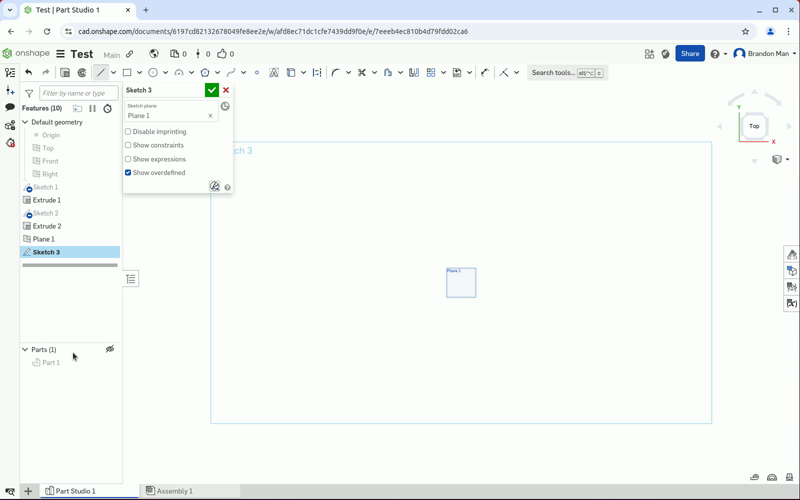
mouse_move(521, 282)
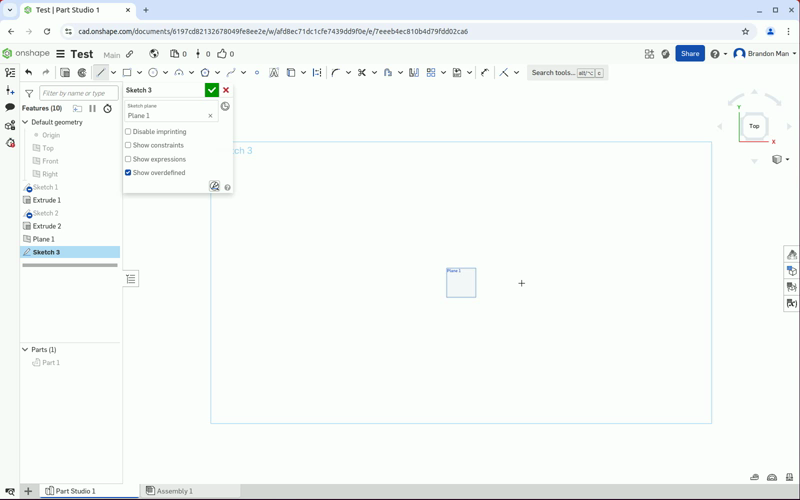
click(521, 282)
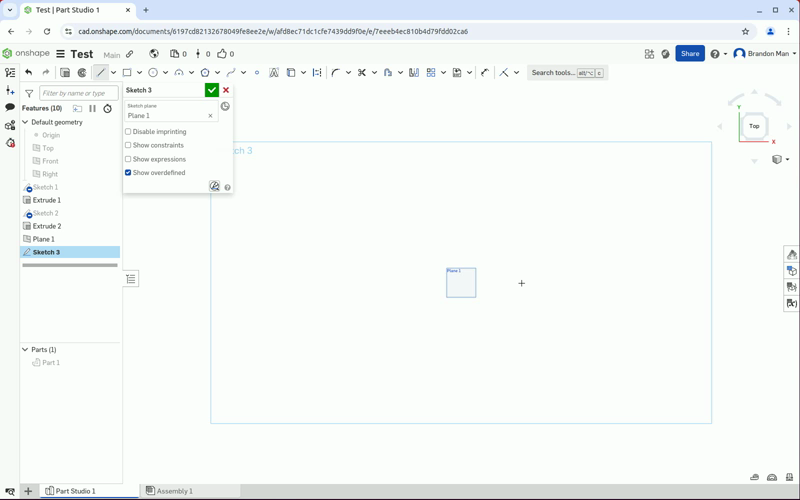
key_up(shift)
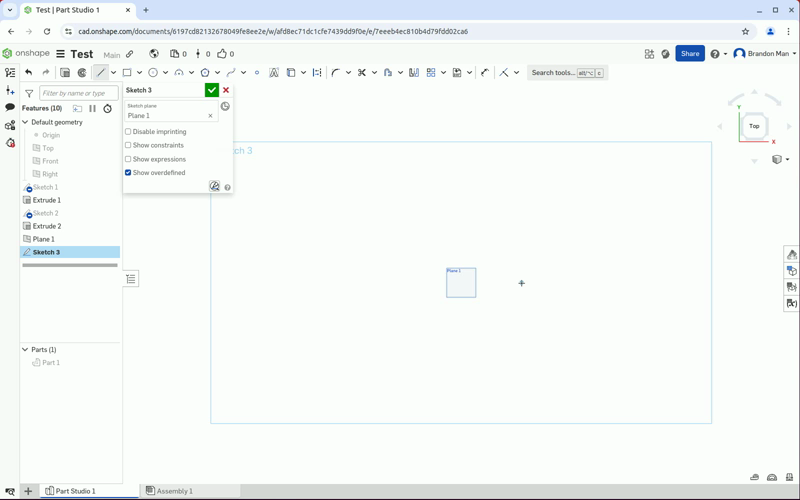
key_down(shift)
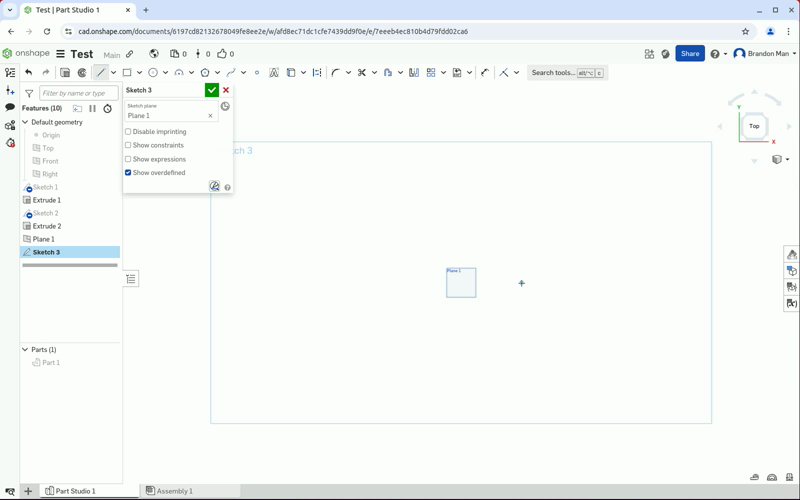
mouse_move(551, 282)
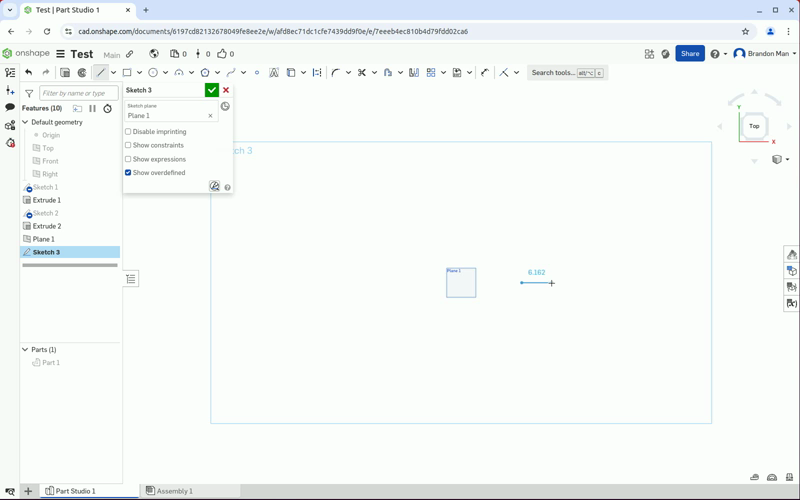
mouse_move(573, 282)
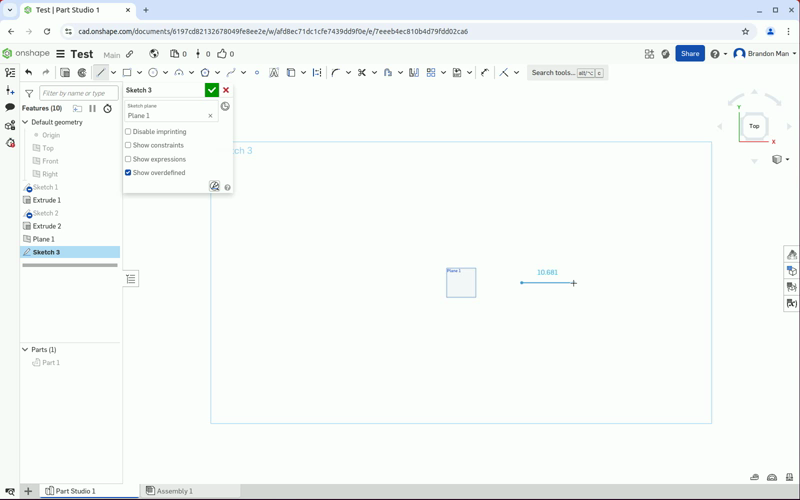
click(573, 282)
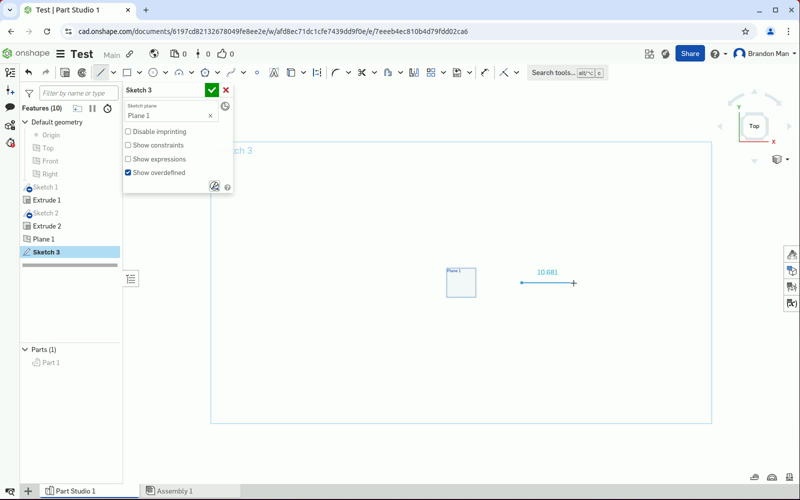
key_up(shift)
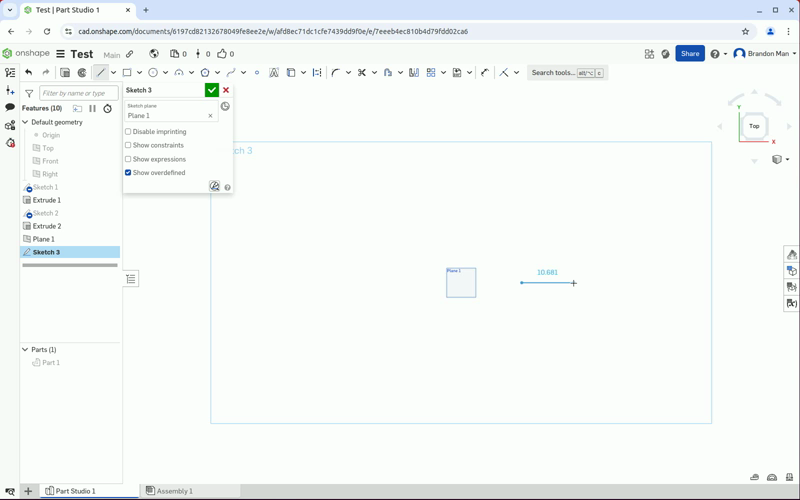
key_down(shift)
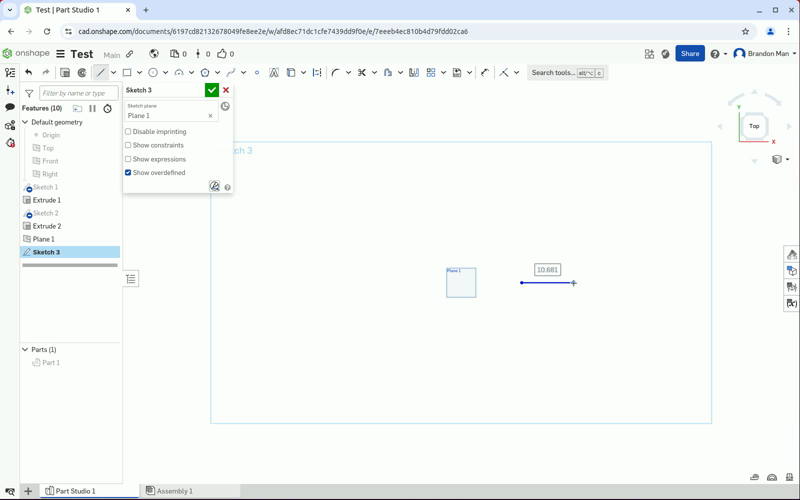
mouse_move(589, 282)
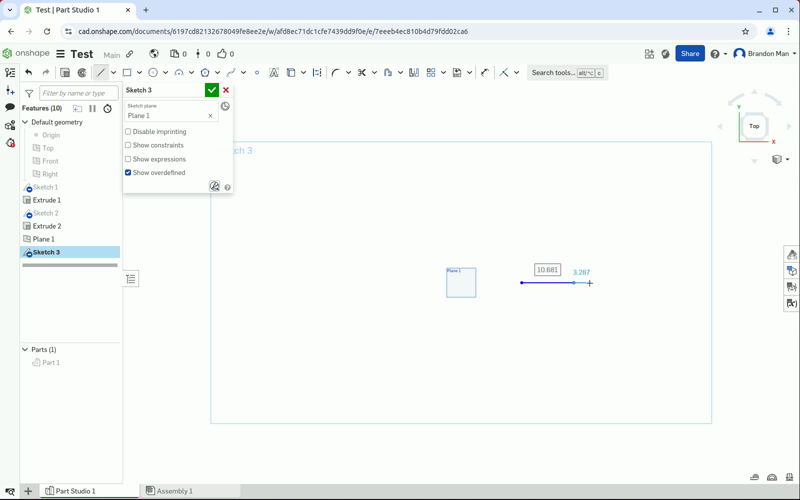
mouse_move(573, 226)
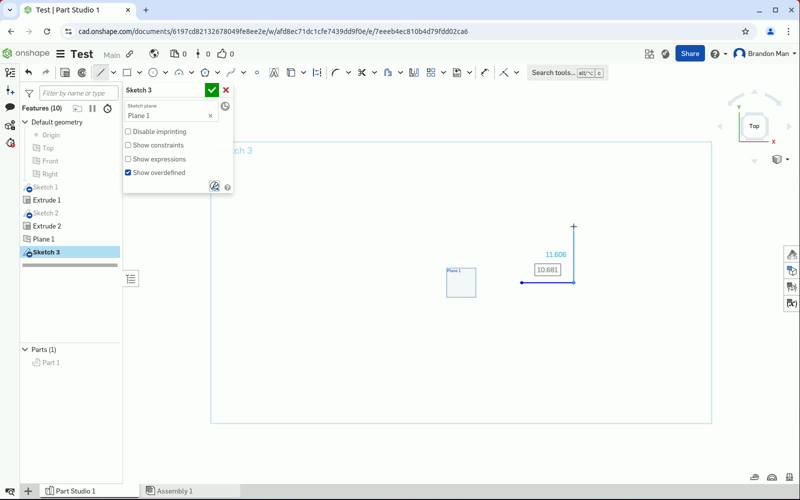
click(573, 226)
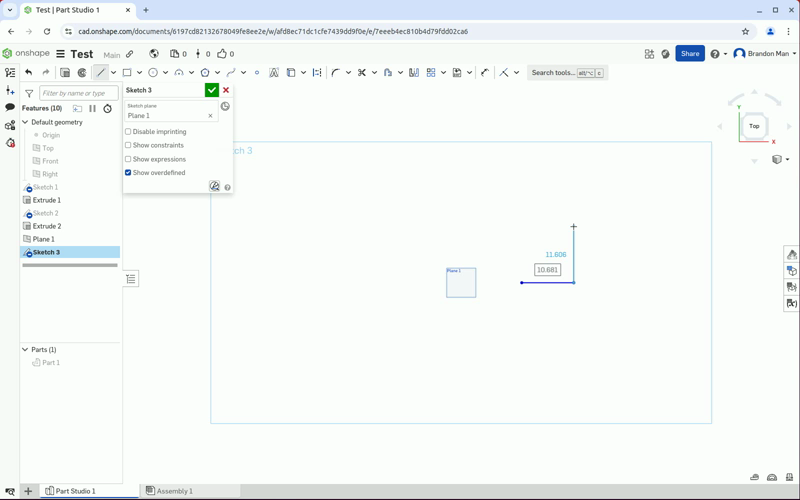
key_up(shift)
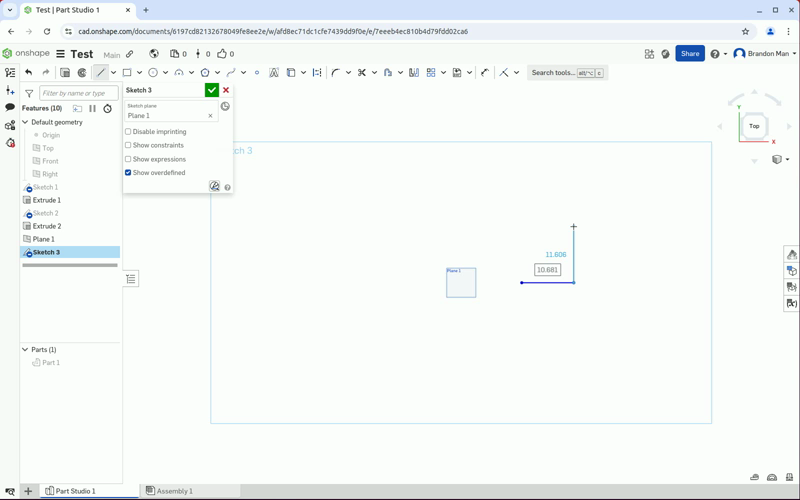
key_down(shift)
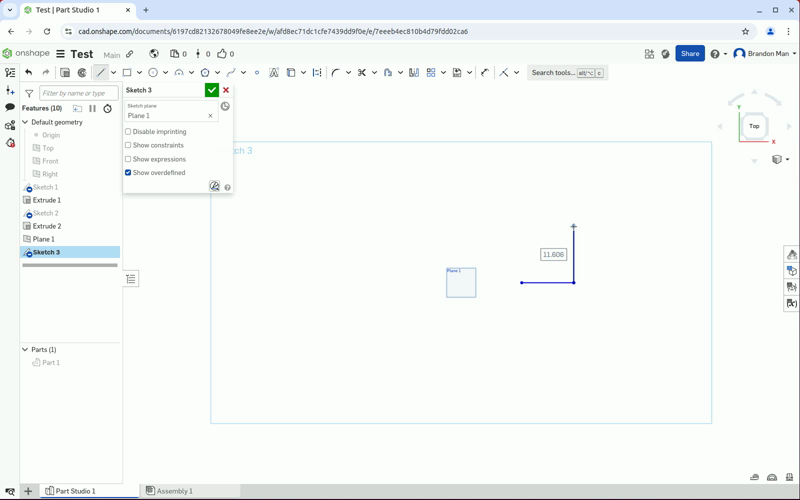
mouse_move(589, 226)
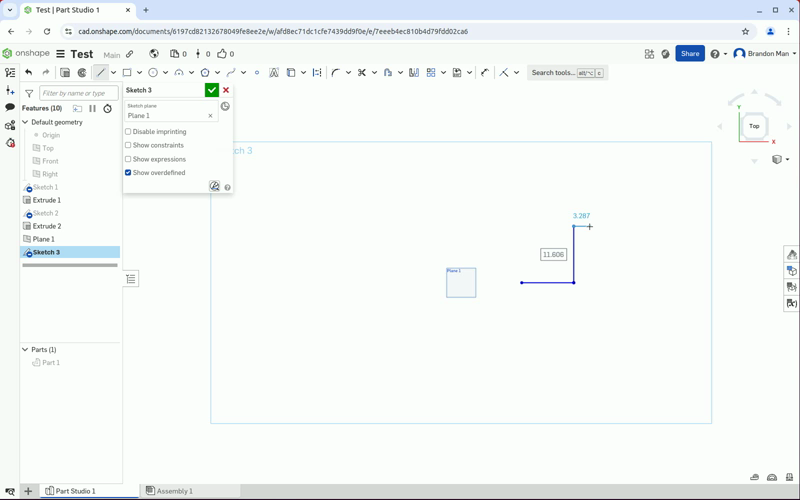
mouse_move(521, 226)
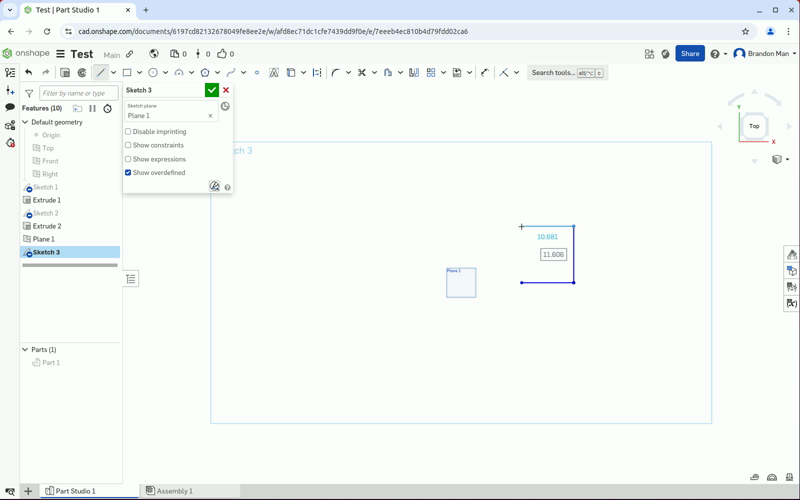
click(521, 226)
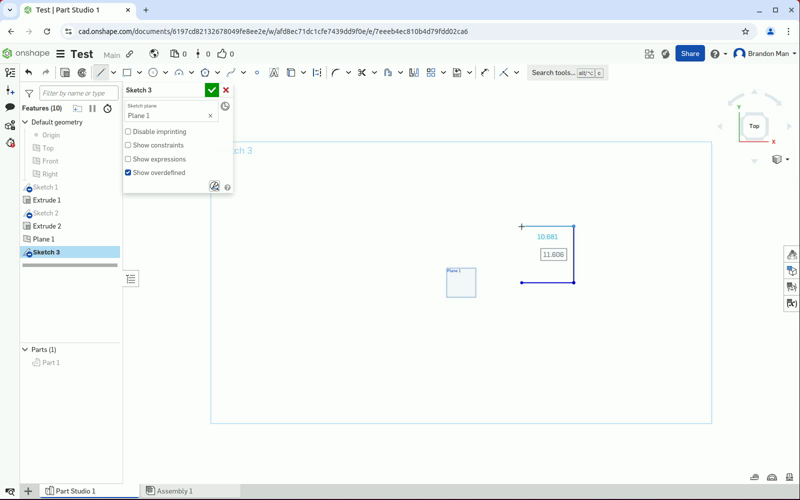
key_up(shift)
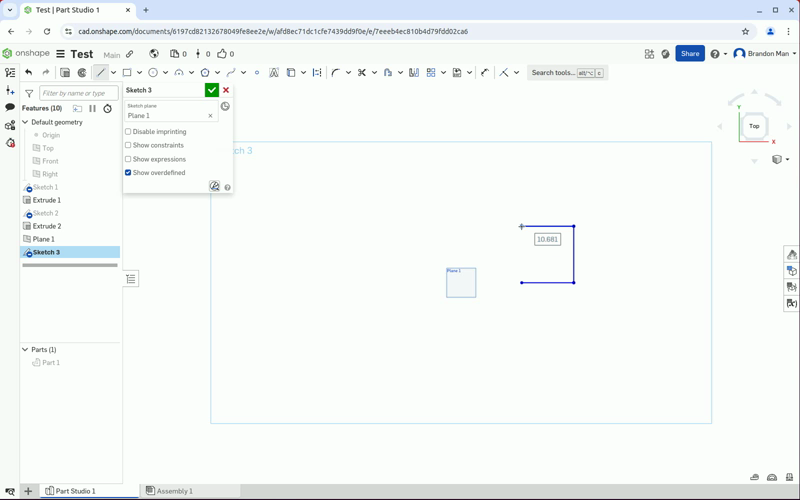
mouse_move(551, 226)
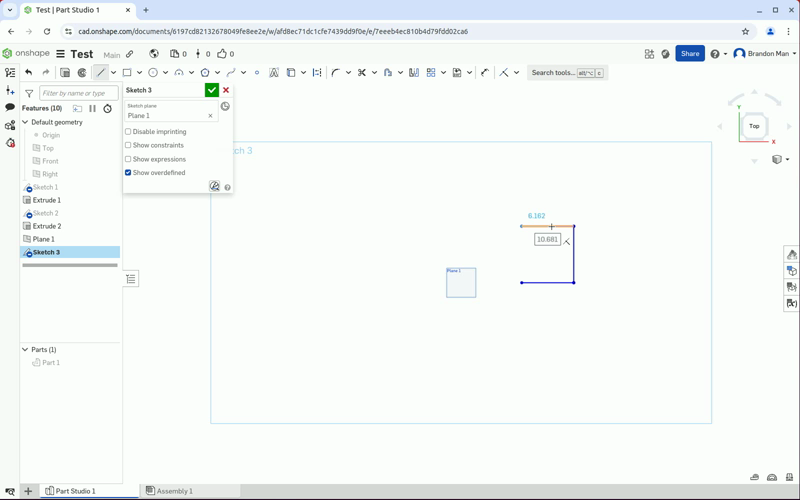
key_down(shift)
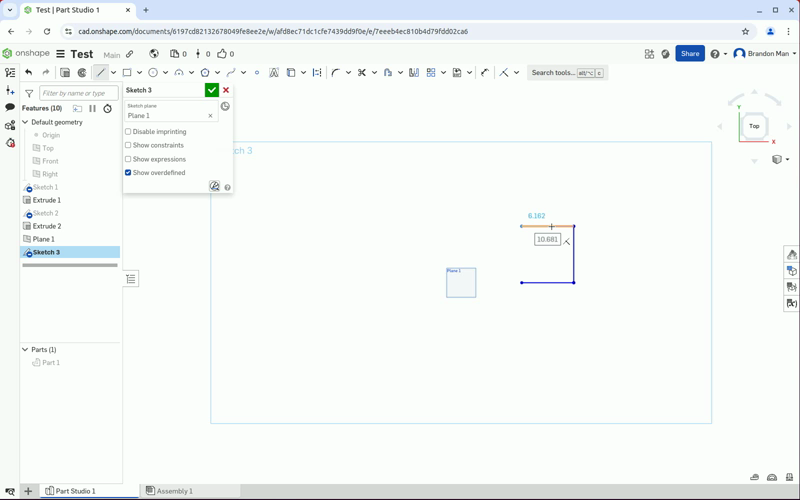
mouse_move(521, 282)
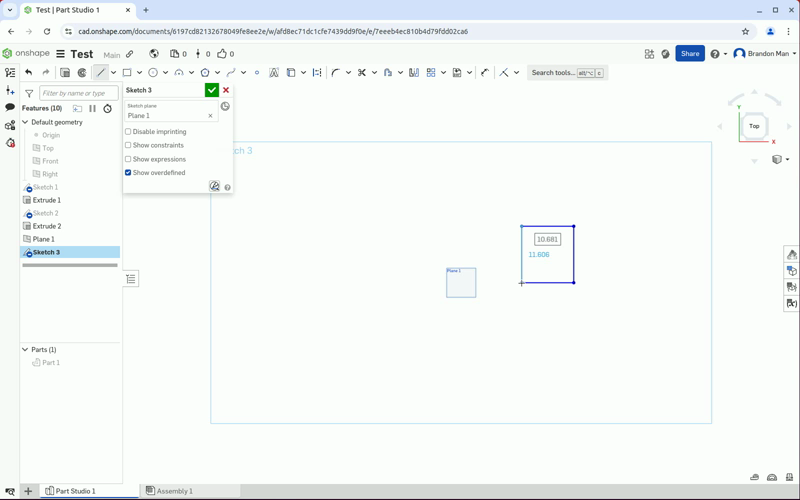
key_up(shift)
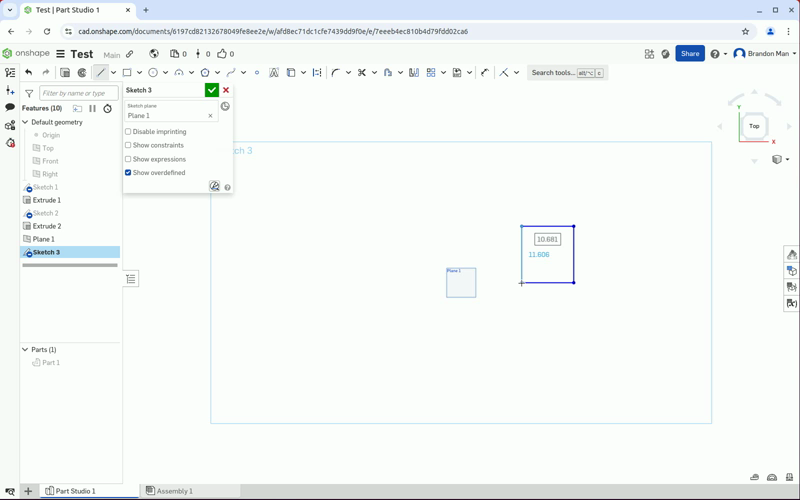
click(521, 282)
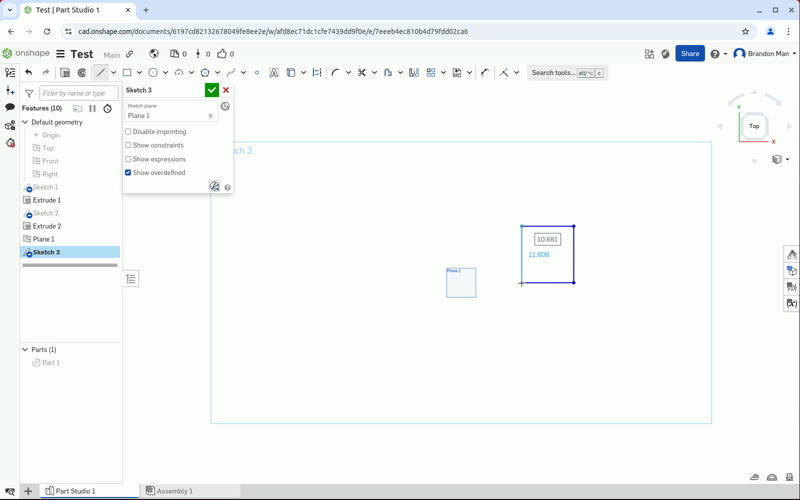
key(esc)
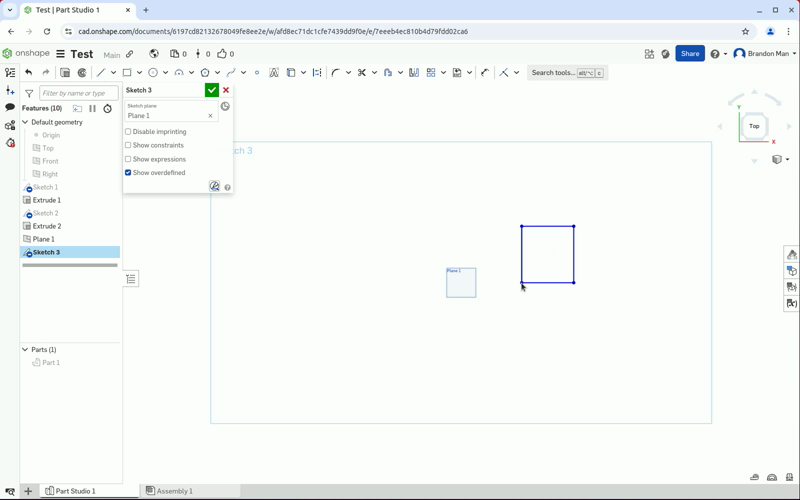
mouse_move(552, 272)
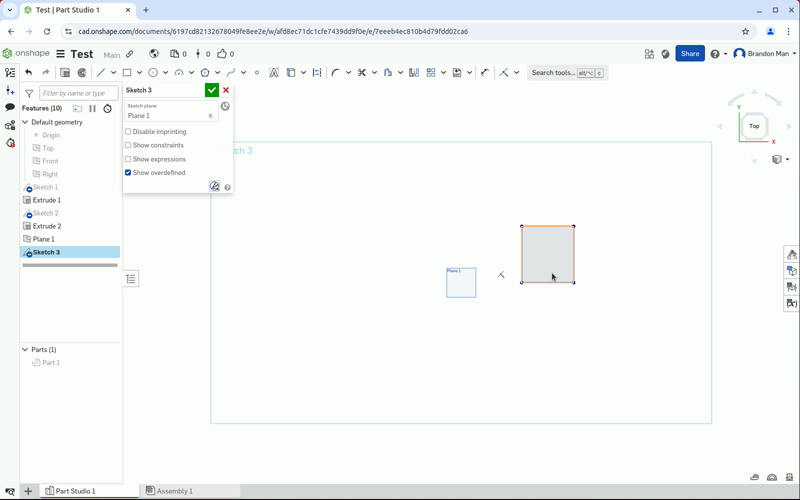
click(552, 272)
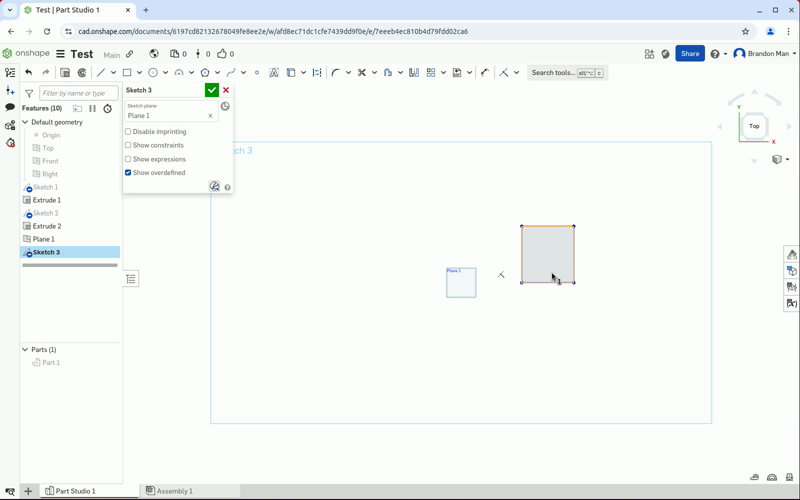
mouse_move(73, 352)
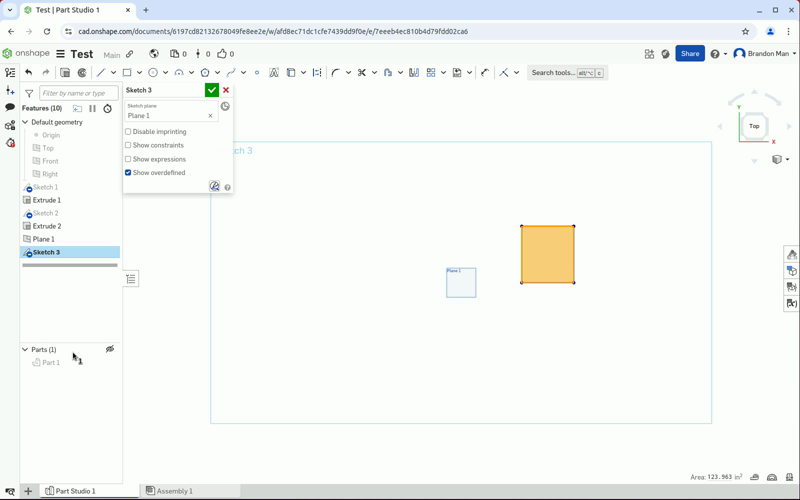
key(shift+y)
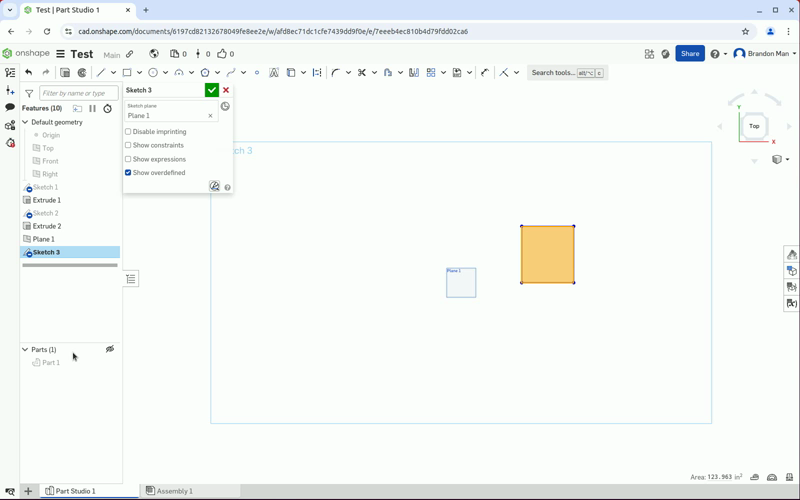
key(shift+e)
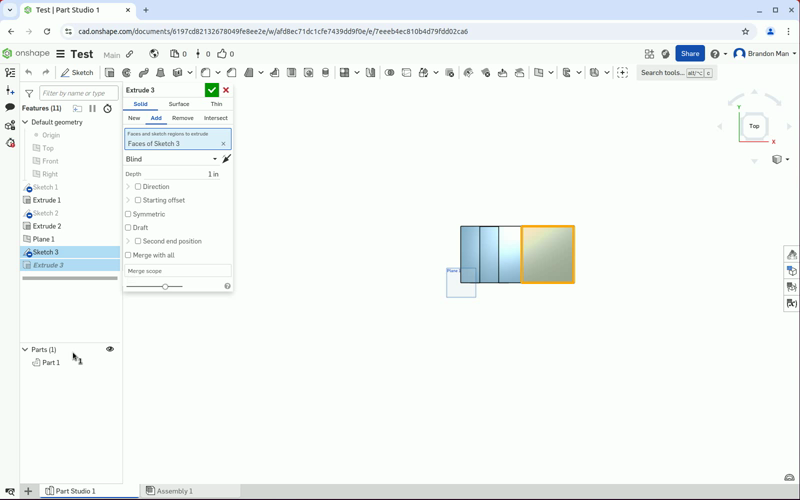
mouse_move(143, 106)
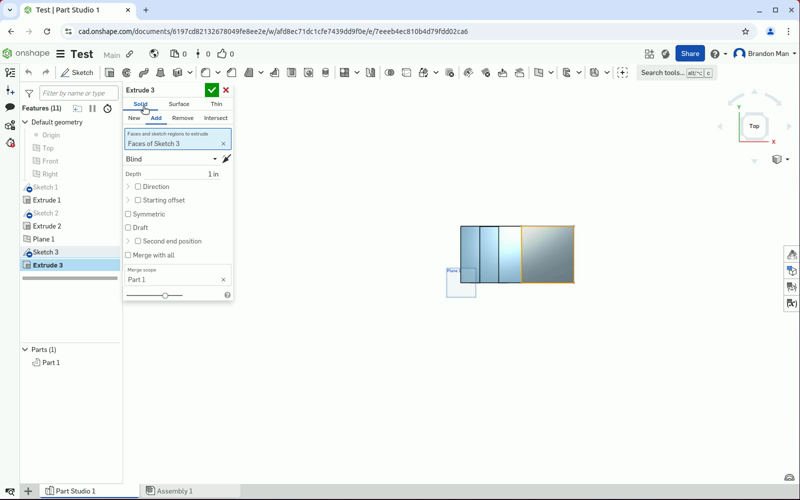
click(143, 106)
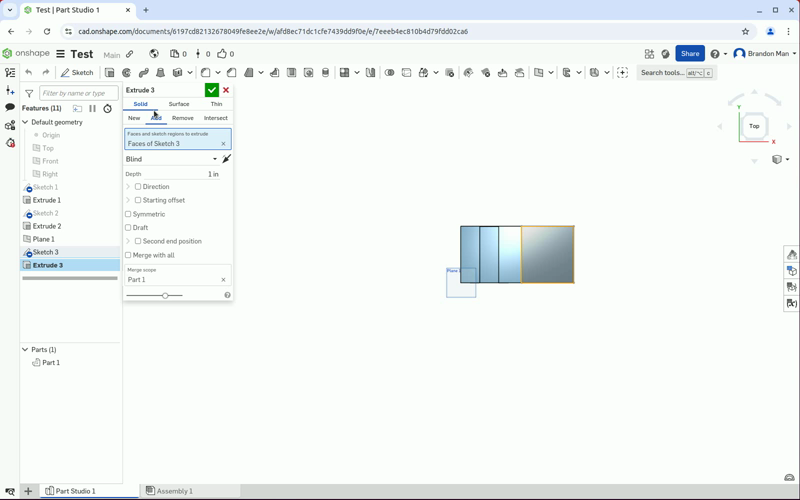
mouse_move(186, 120)
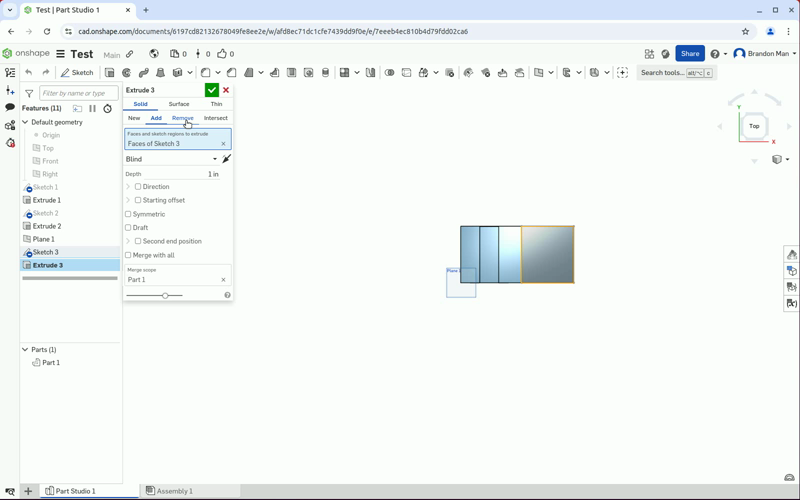
click(186, 120)
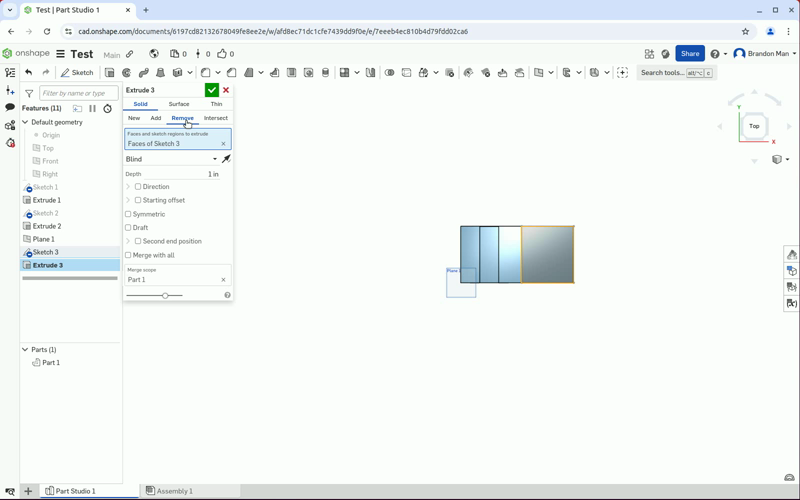
key(tab, 4)
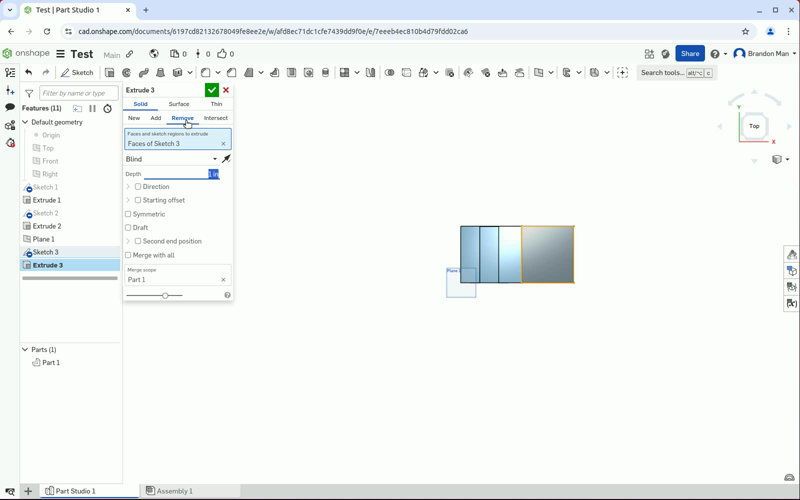
text(1.926)
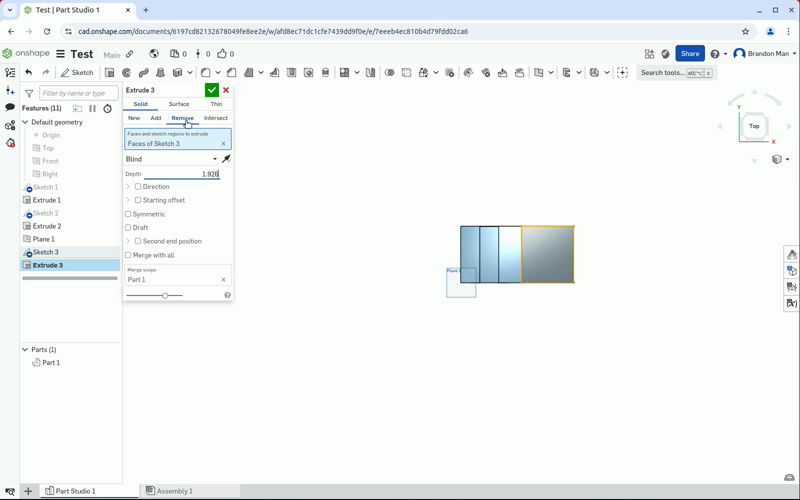
key(tab, 6)
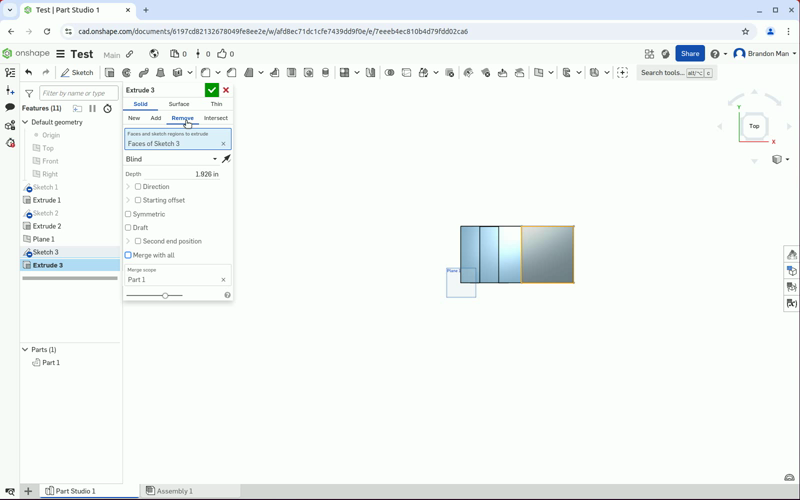
key(space)
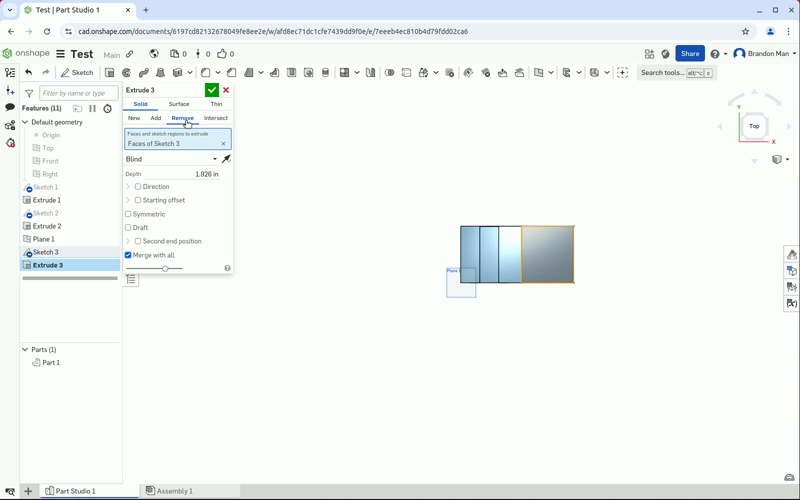
key(enter)
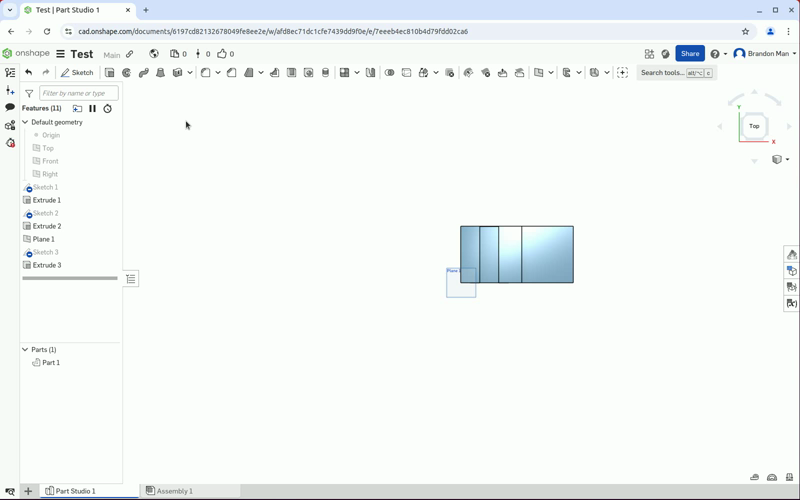
key(shift+h)
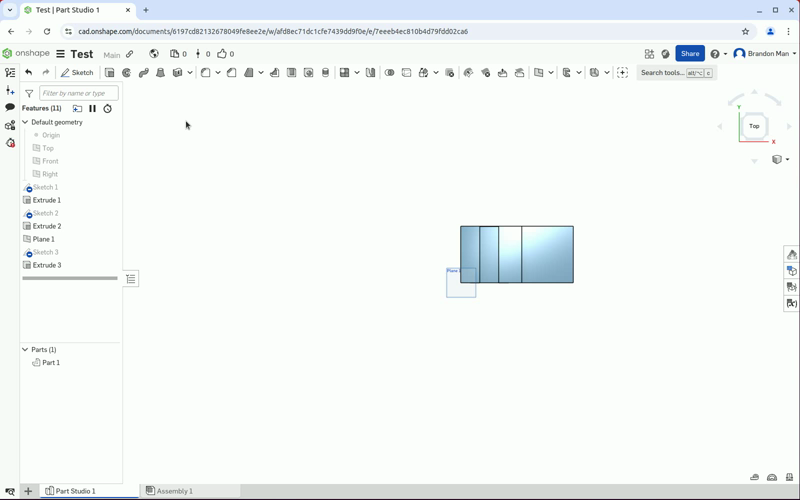
key(shift+h)
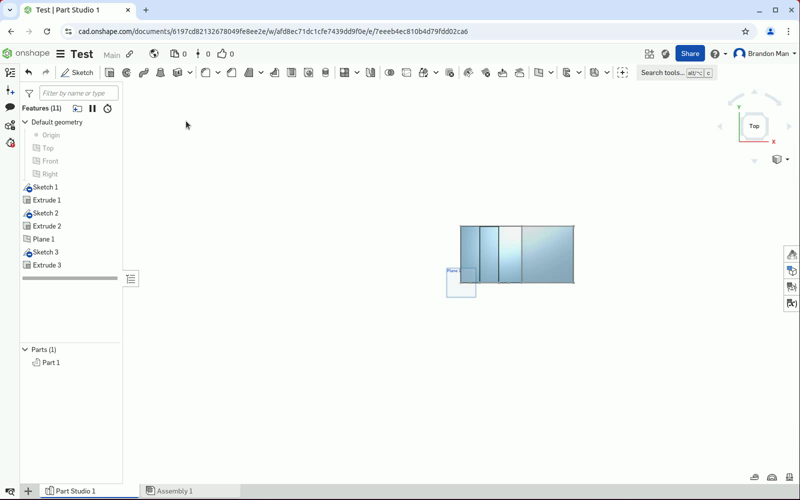
key(shift+7)
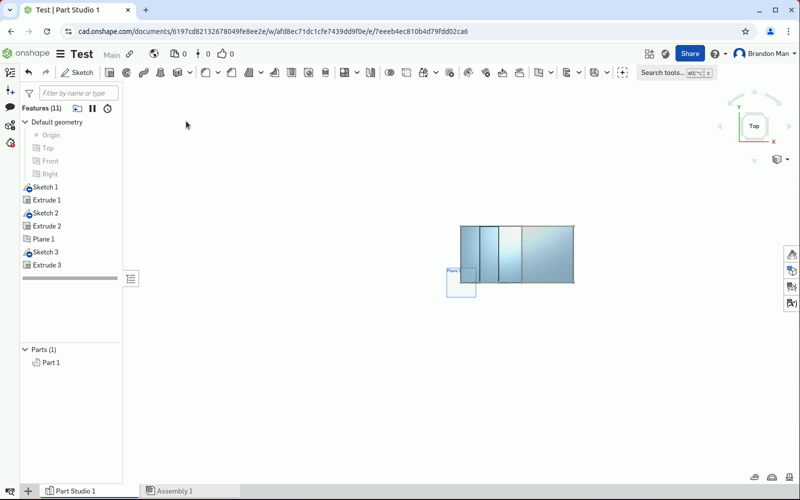
key(up, 3)
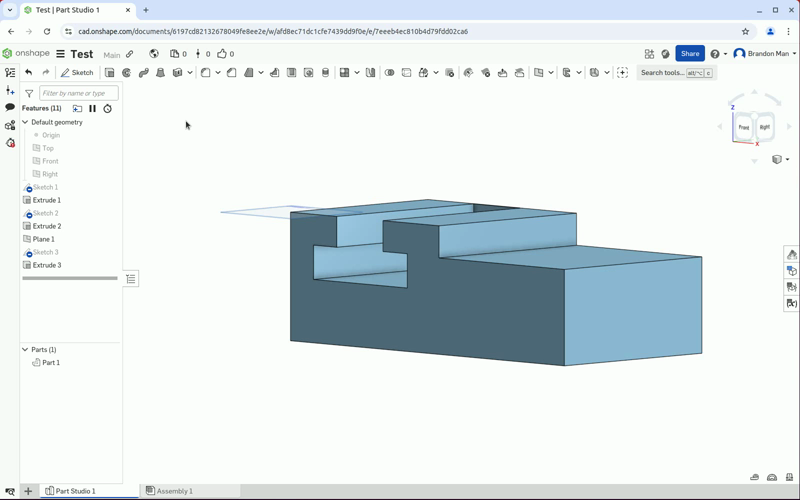
key(left, 3)
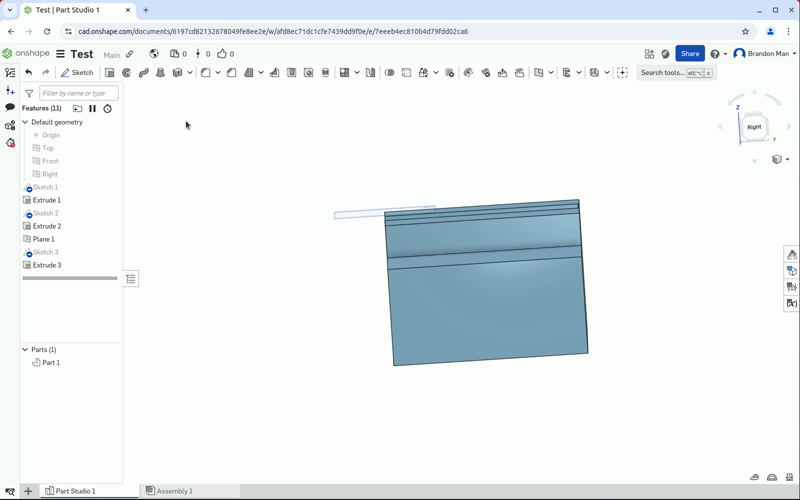
key(right, 3)
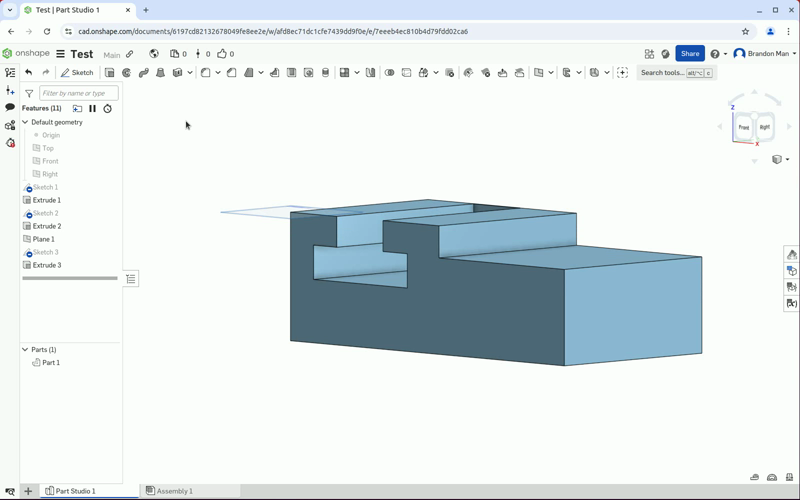
key(down, 3)
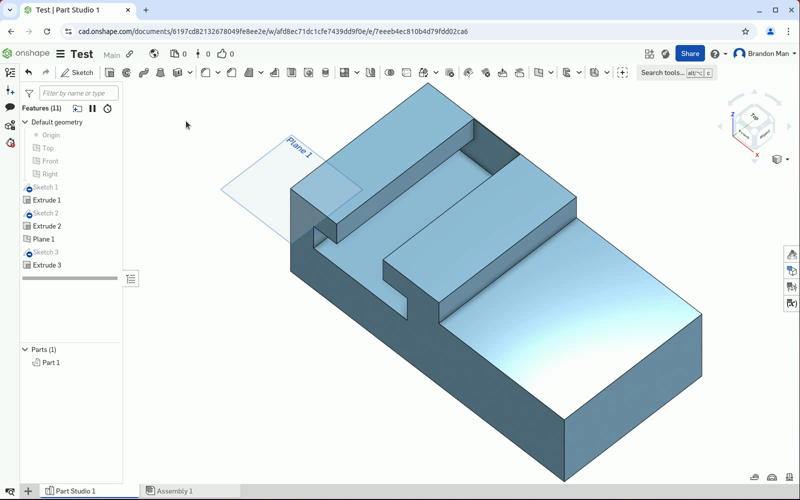
mouse_move(73, 189)
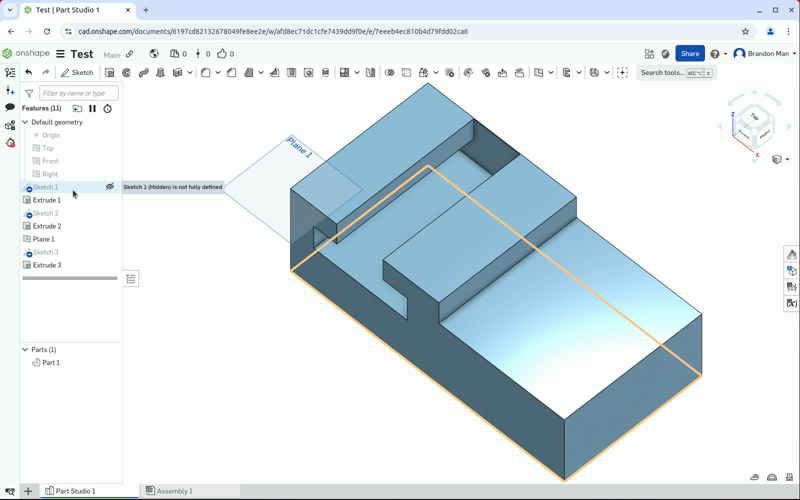
click(73, 189)